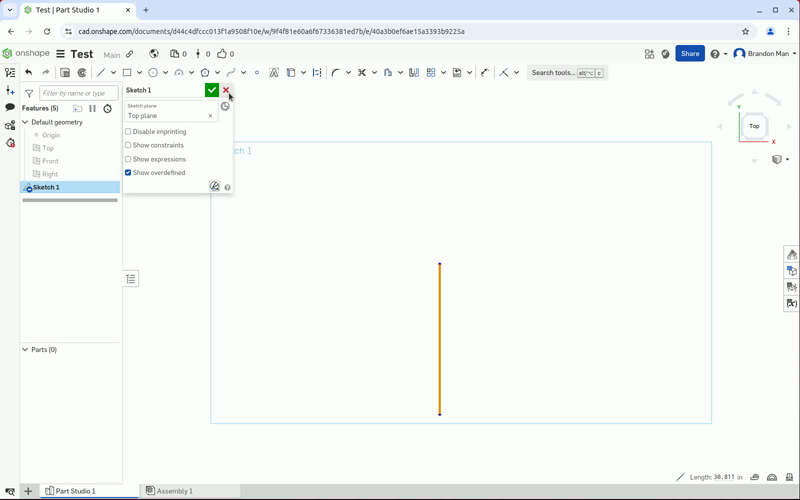
key(shift+h)
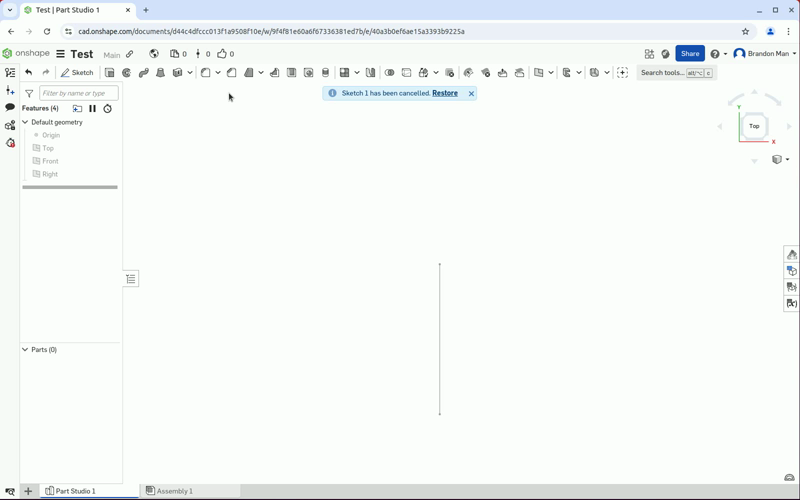
mouse_move(73, 352)
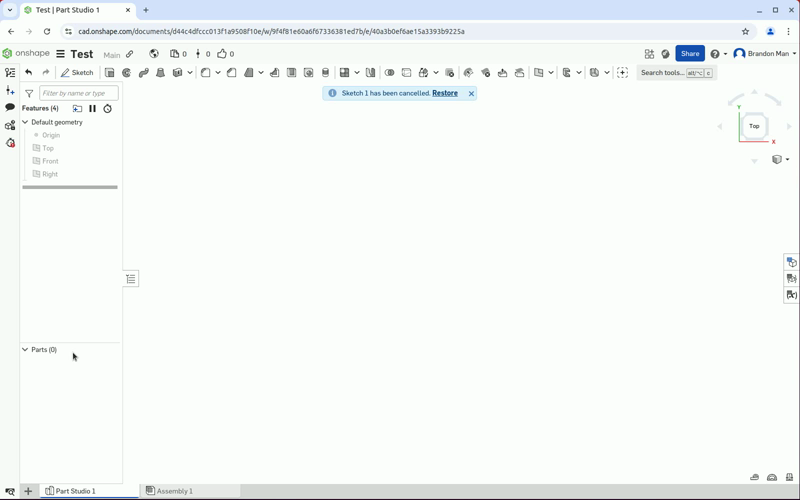
key(y)
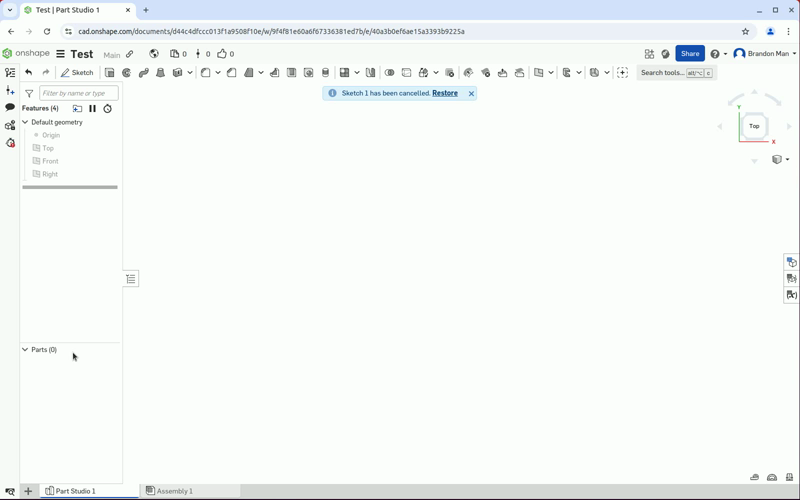
key(shift+p)
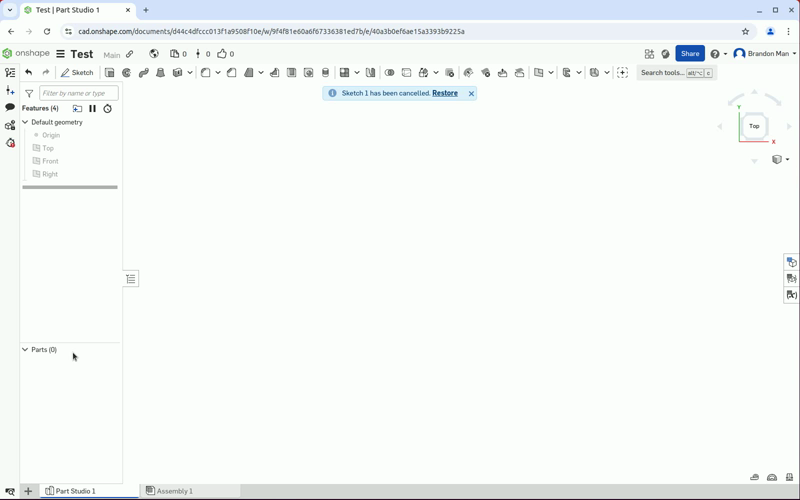
key(space)
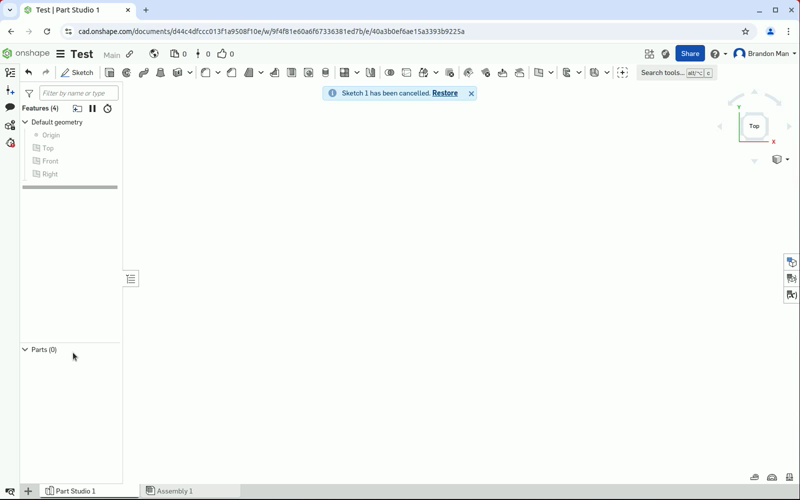
key_down(shift)
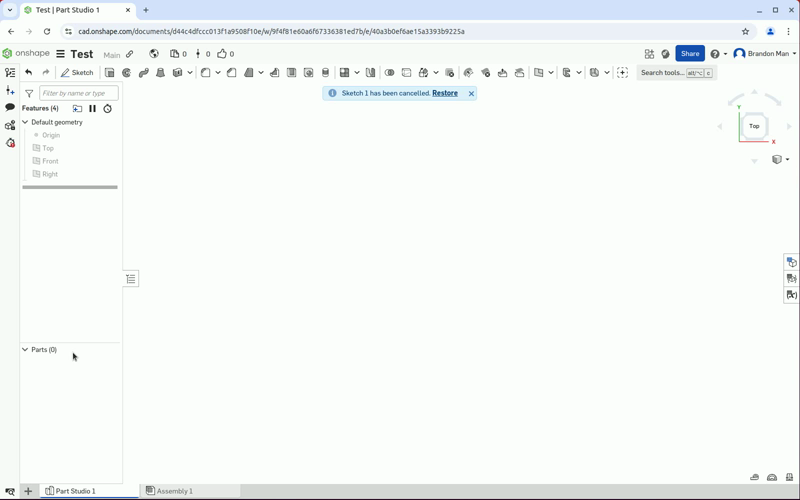
key(up)
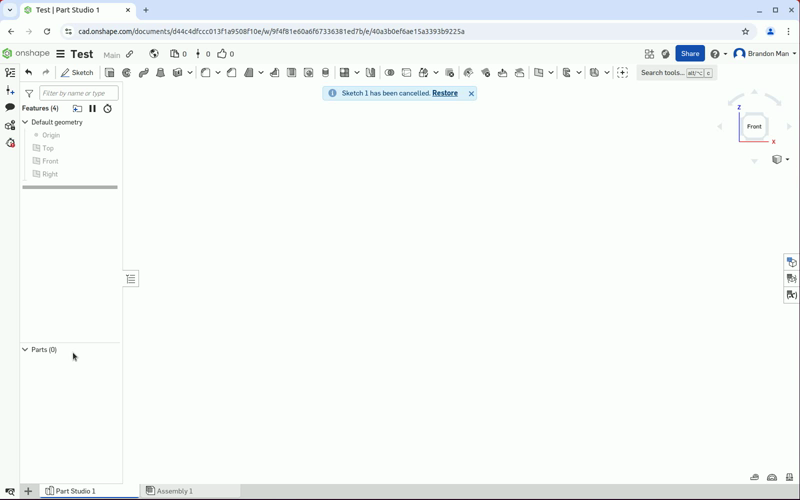
key_up(shift)
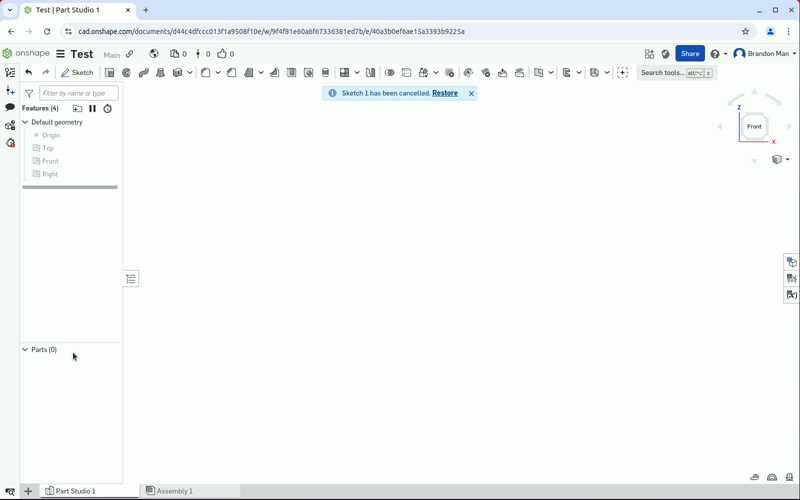
mouse_move(73, 352)
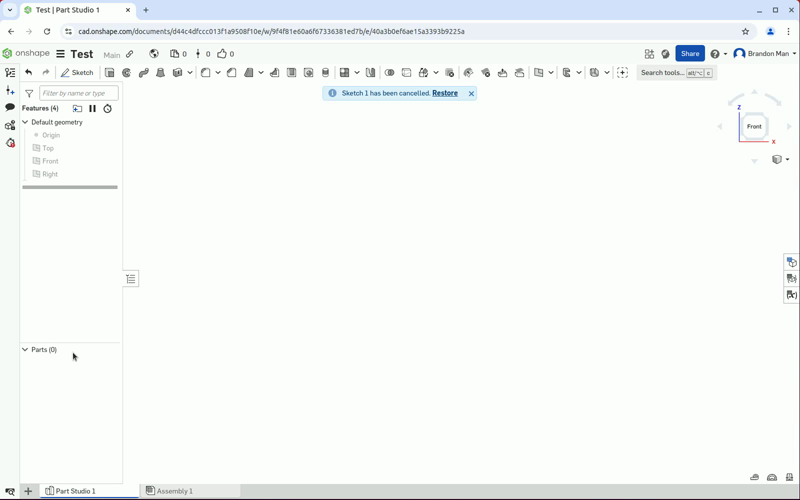
key(shift+y)
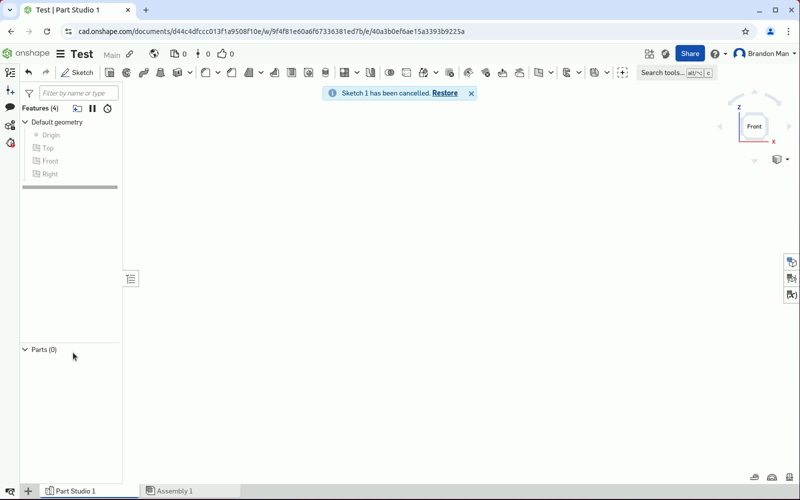
key(shift+s)
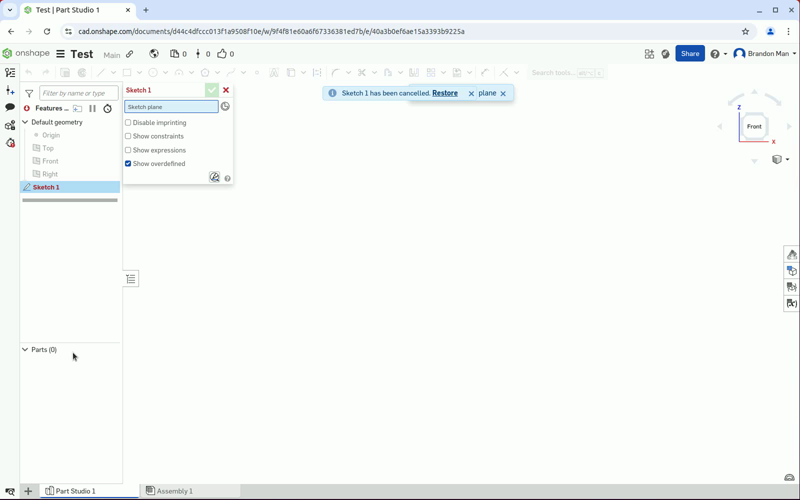
mouse_move(73, 163)
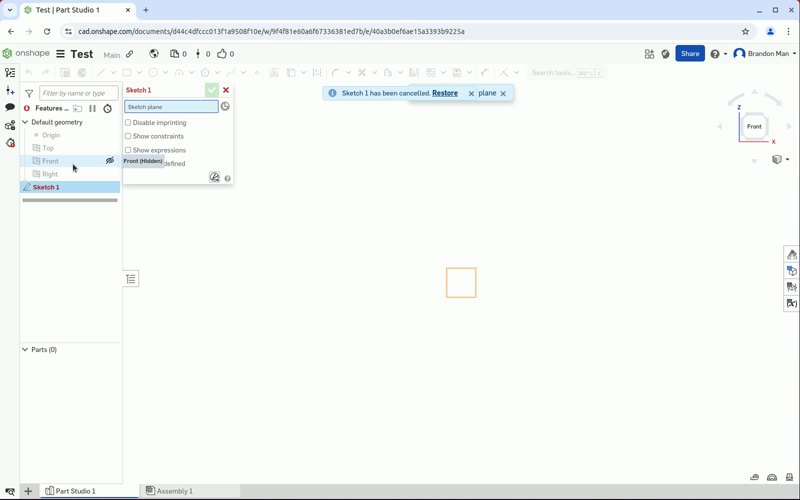
click(73, 163)
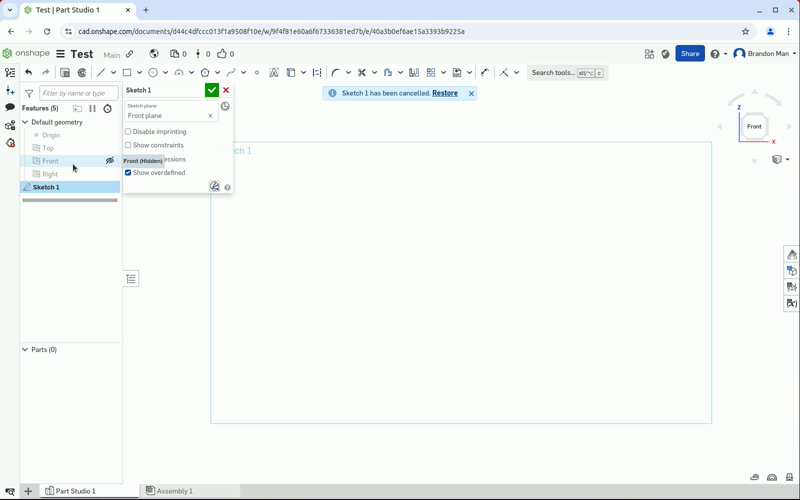
mouse_move(73, 352)
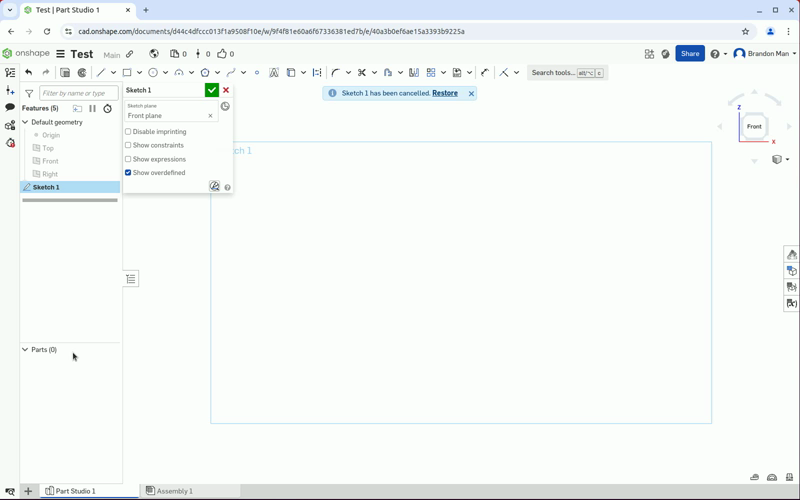
key(y)
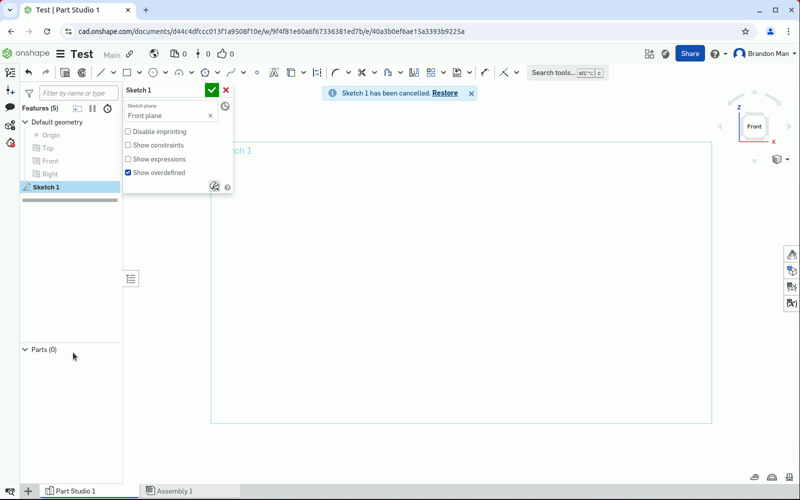
key(l)
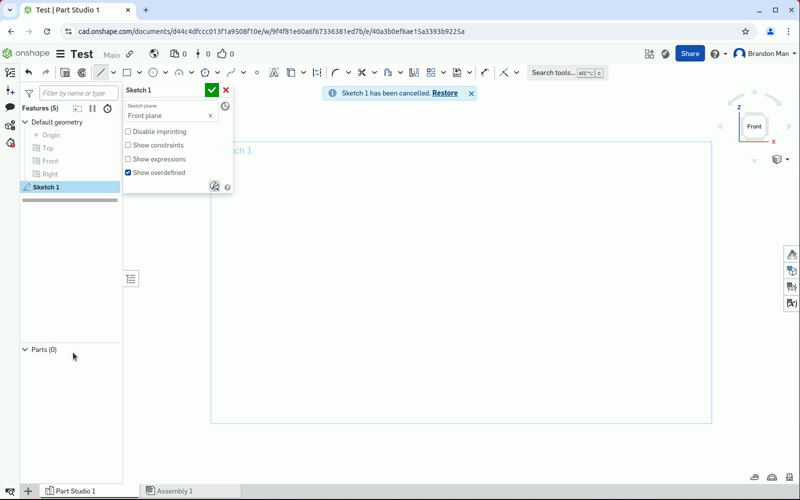
key_down(shift)
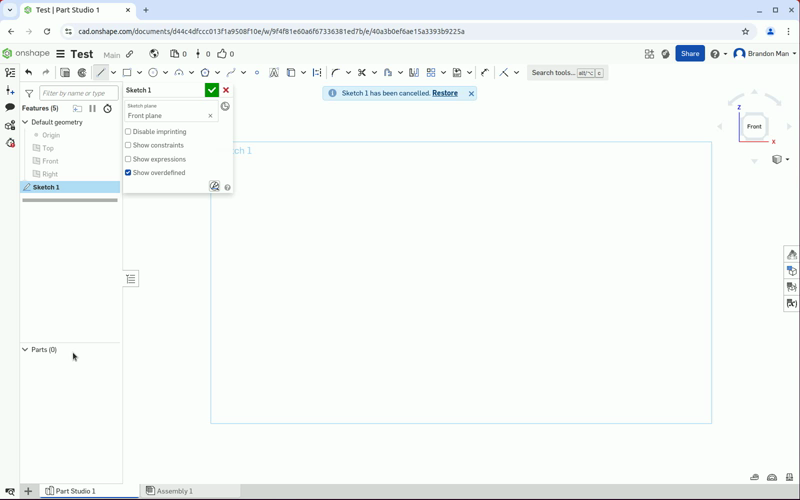
mouse_move(460, 282)
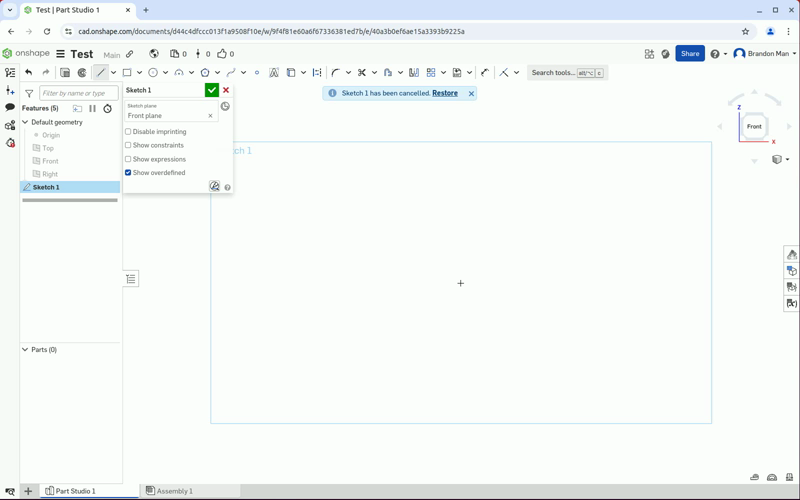
click(460, 282)
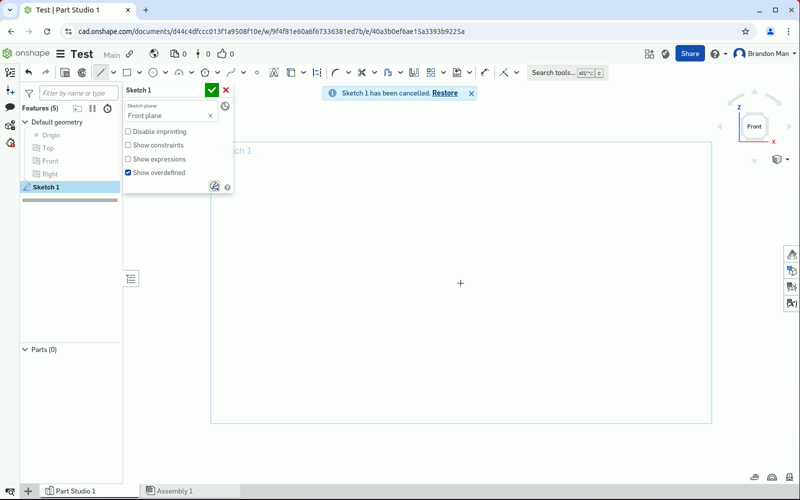
key_up(shift)
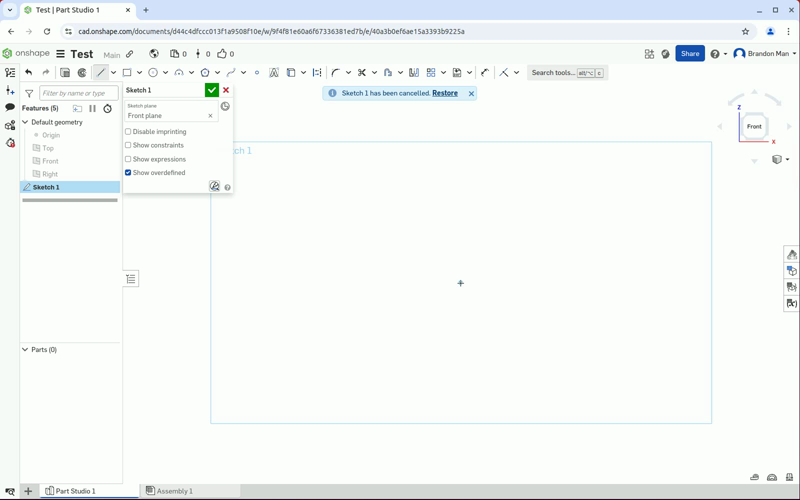
key_down(shift)
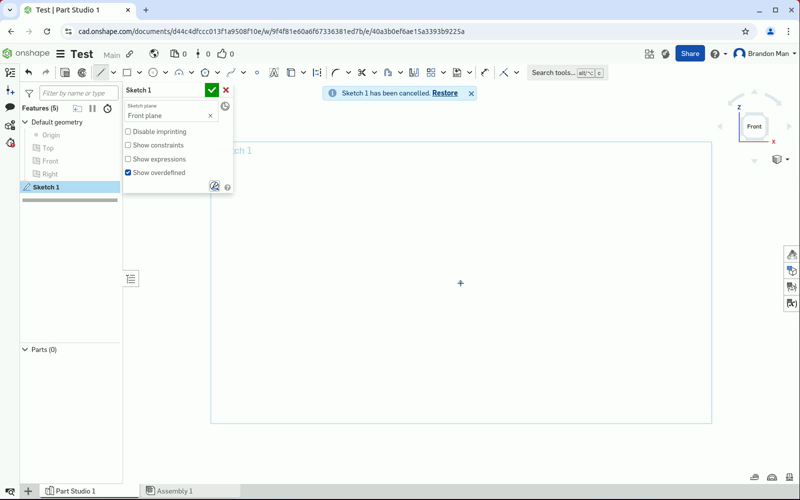
mouse_move(490, 282)
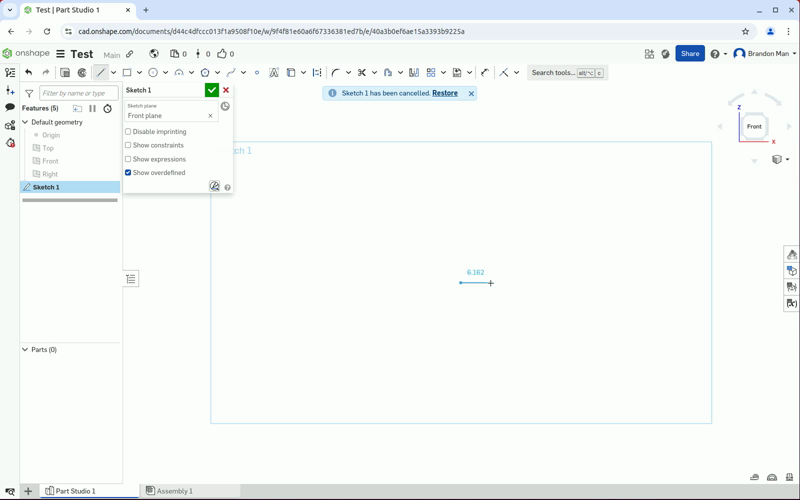
mouse_move(473, 282)
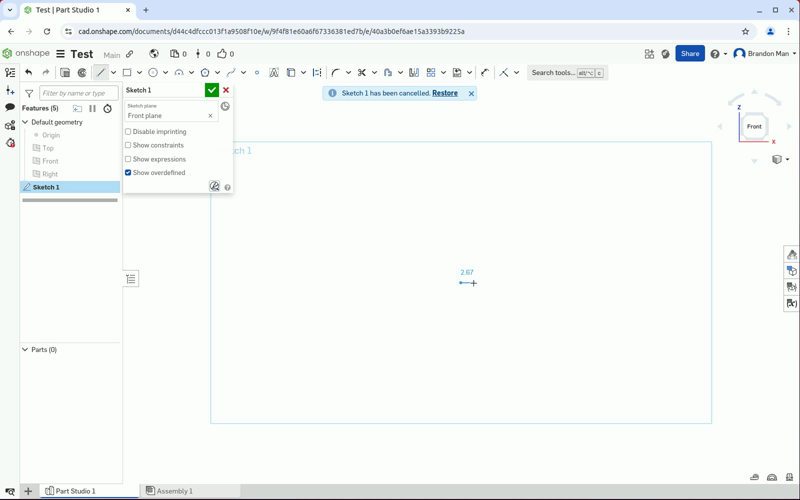
click(473, 282)
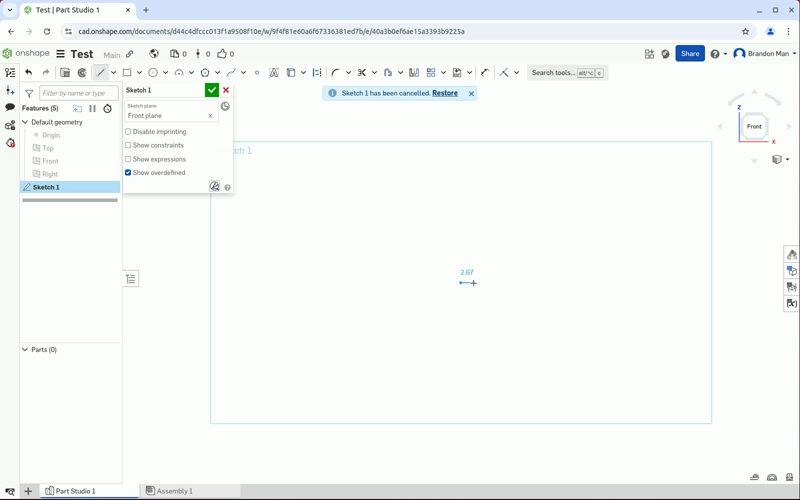
key_up(shift)
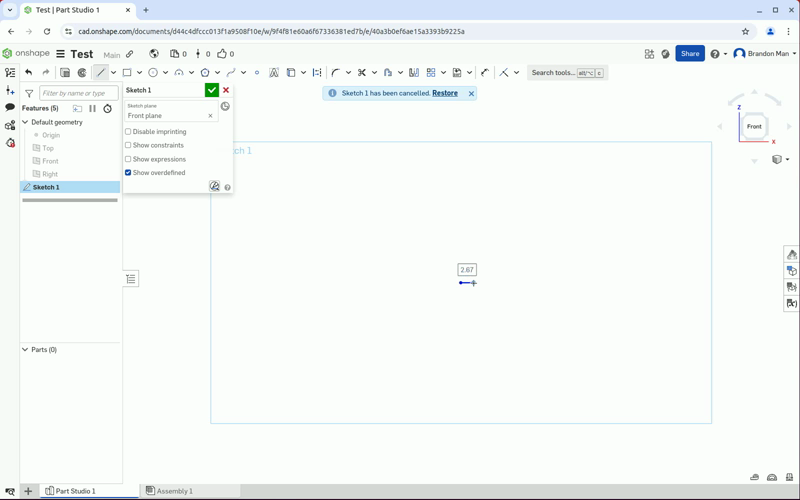
key_down(shift)
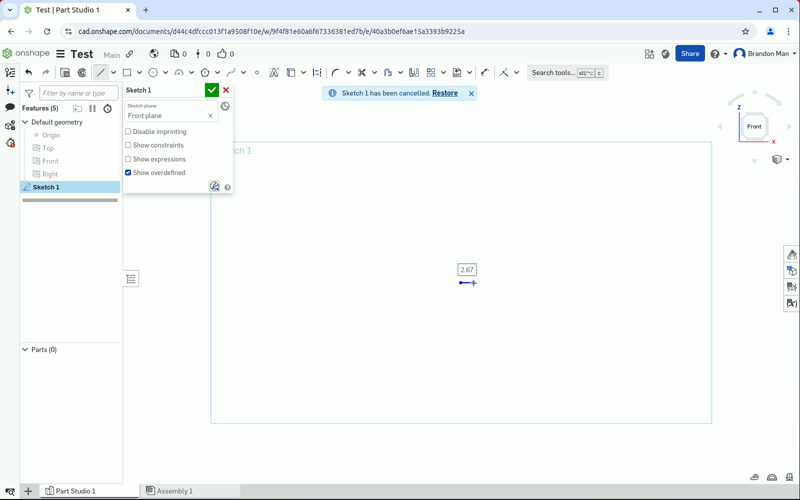
mouse_move(573, 183)
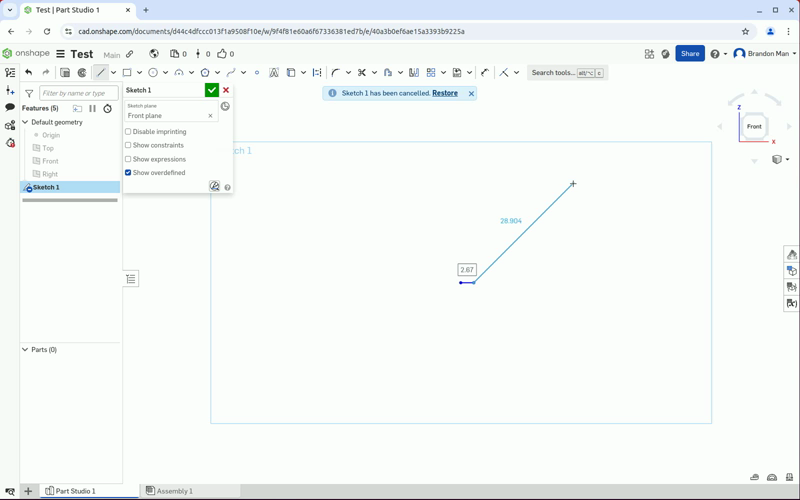
click(573, 183)
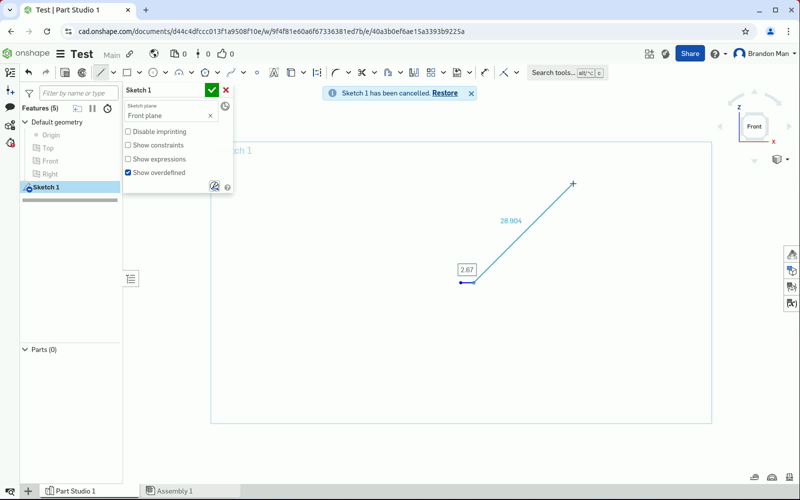
key_up(shift)
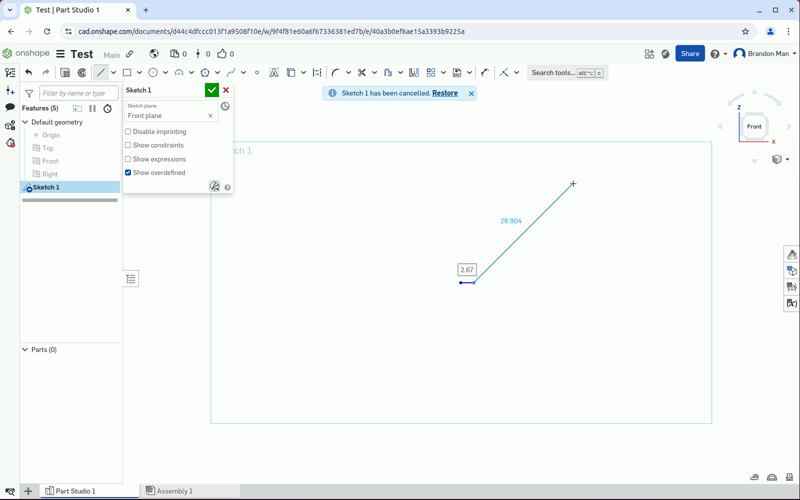
key_down(shift)
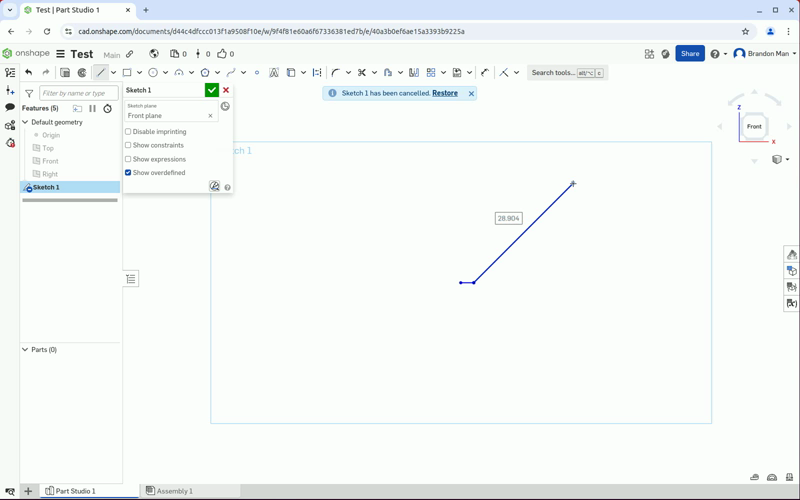
mouse_move(589, 183)
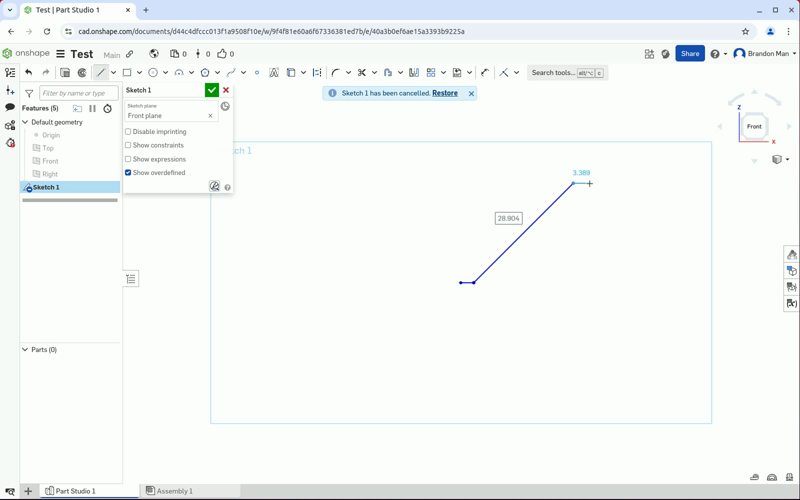
mouse_move(573, 175)
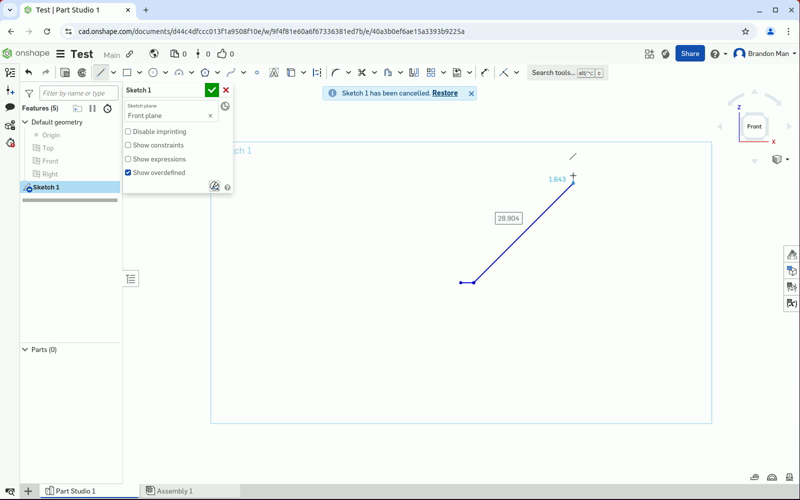
click(573, 175)
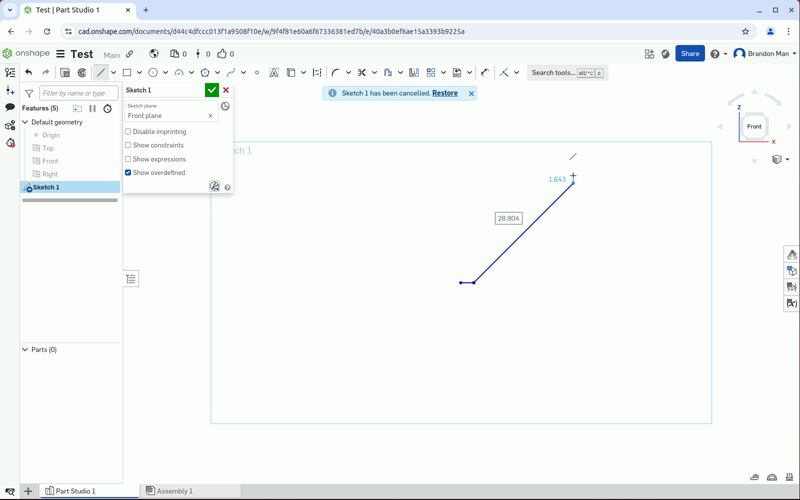
key_up(shift)
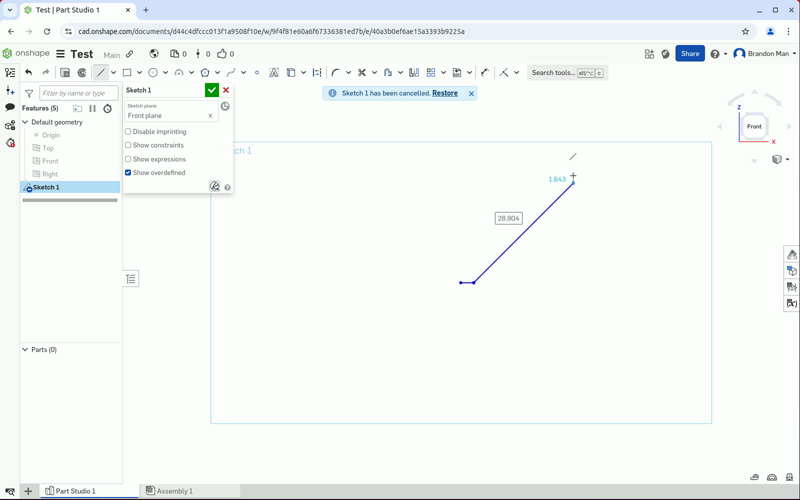
key_down(shift)
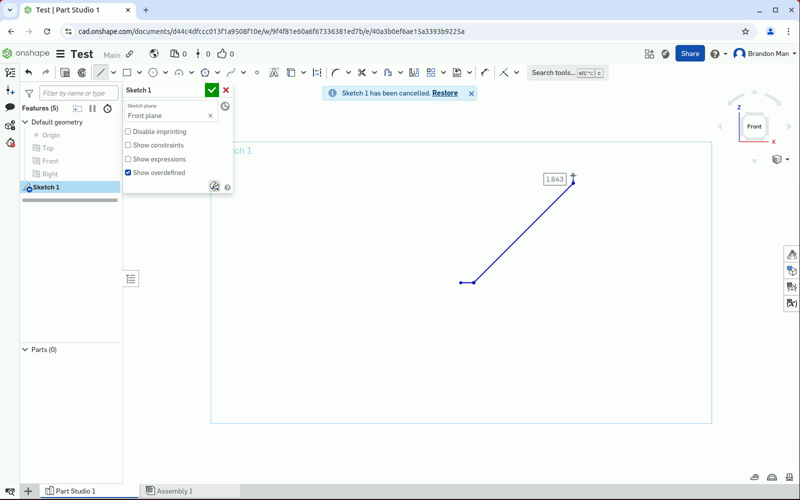
mouse_move(589, 175)
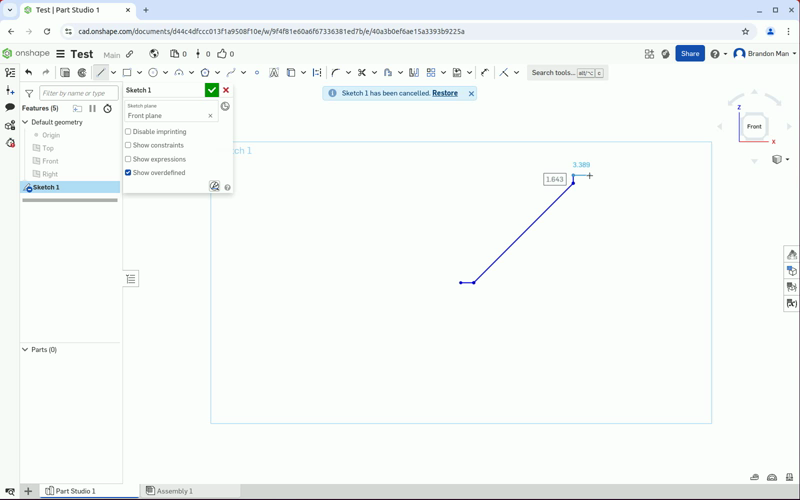
mouse_move(568, 175)
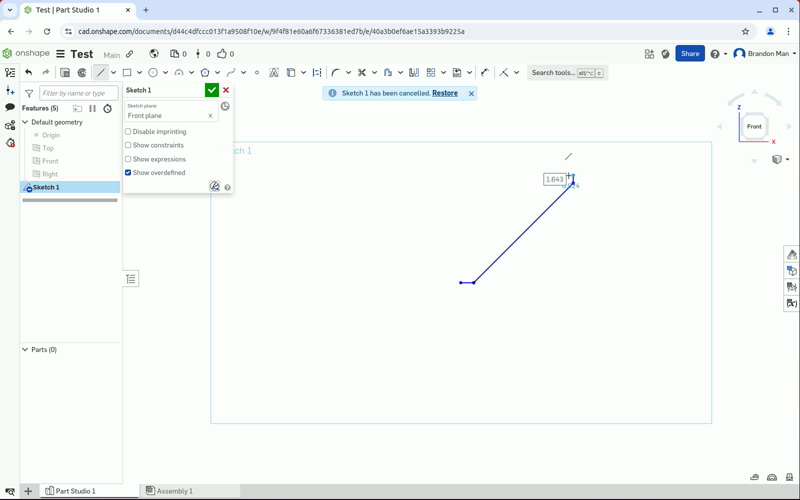
scroll(6)
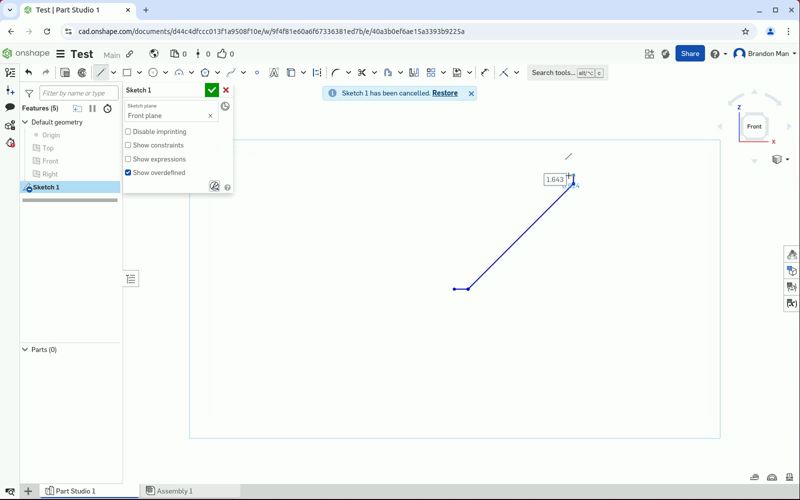
scroll(6)
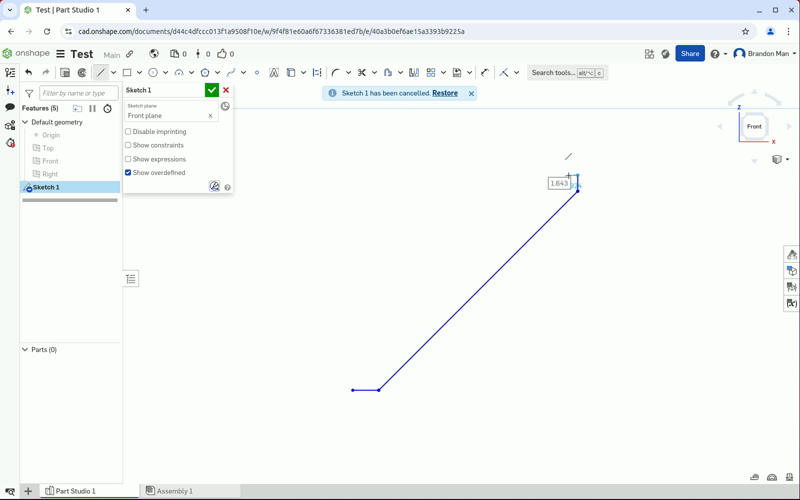
scroll(6)
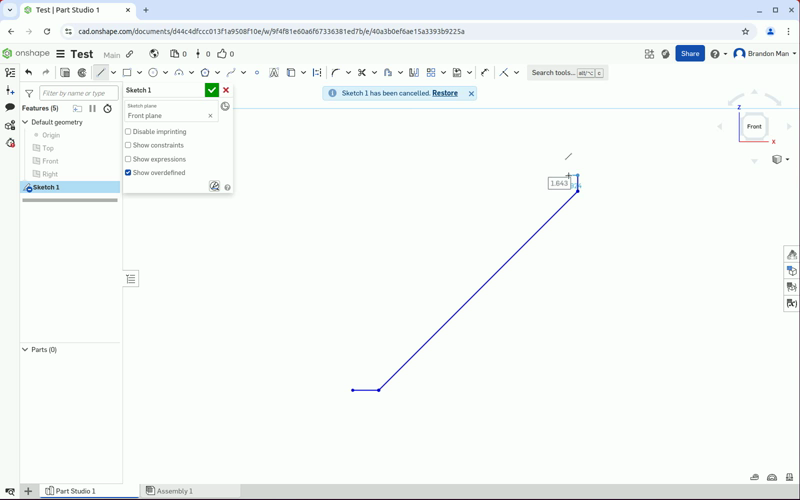
scroll(6)
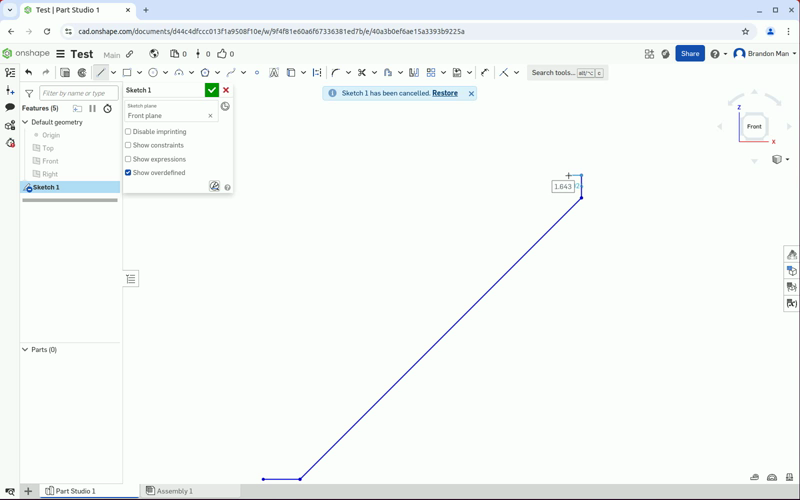
scroll(6)
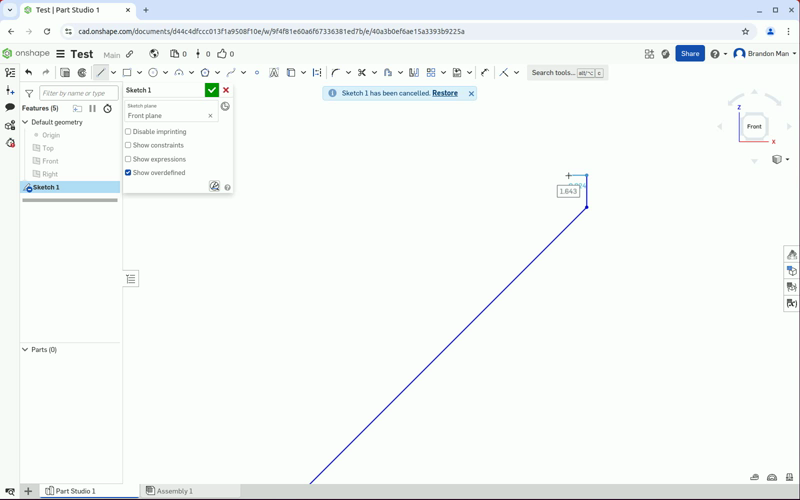
scroll(6)
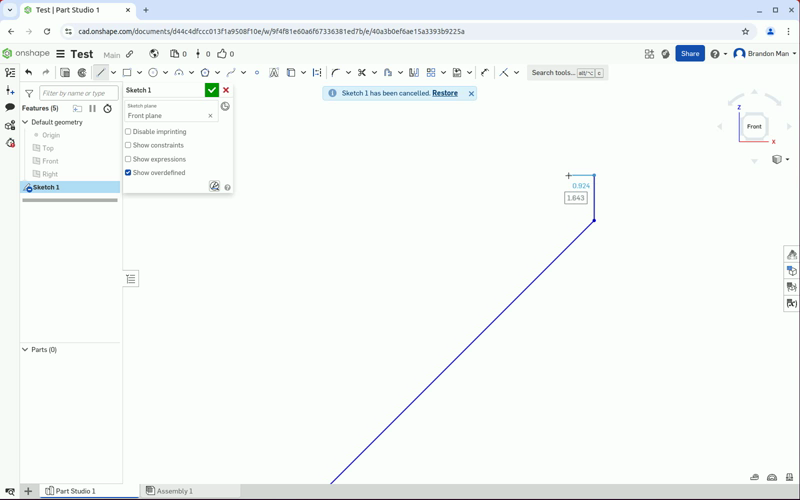
scroll(6)
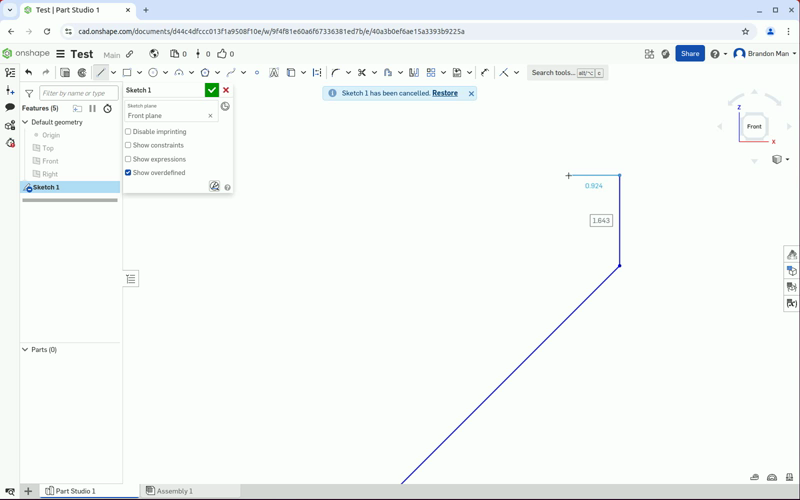
click(568, 175)
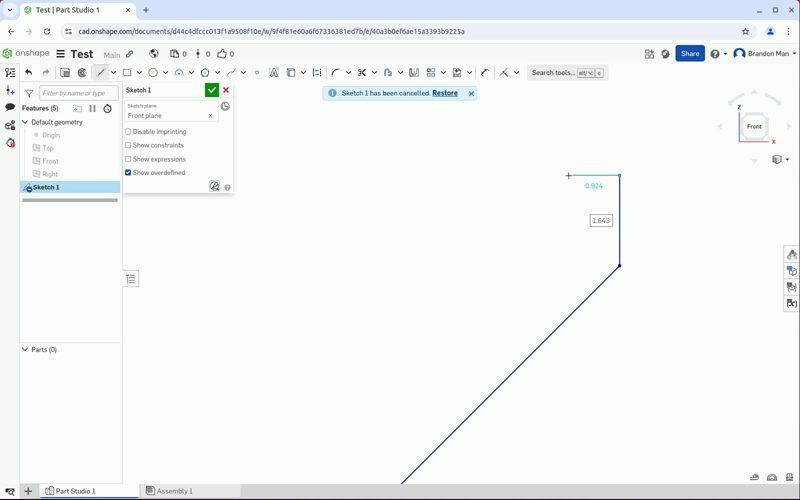
scroll(-6)
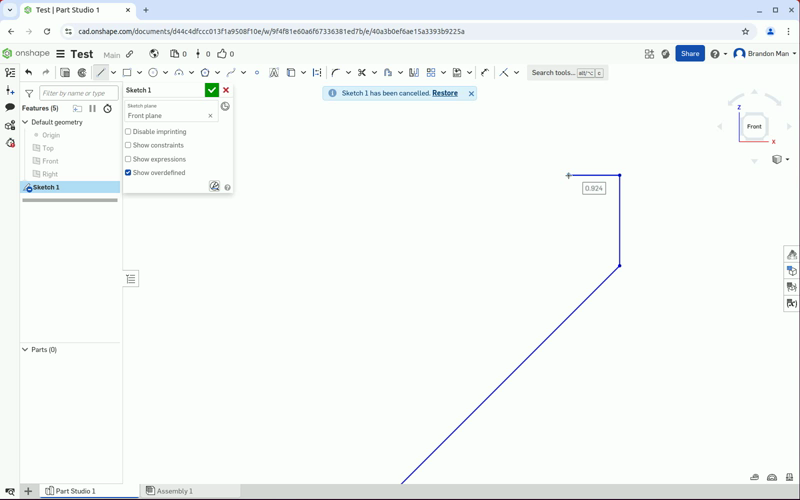
scroll(-6)
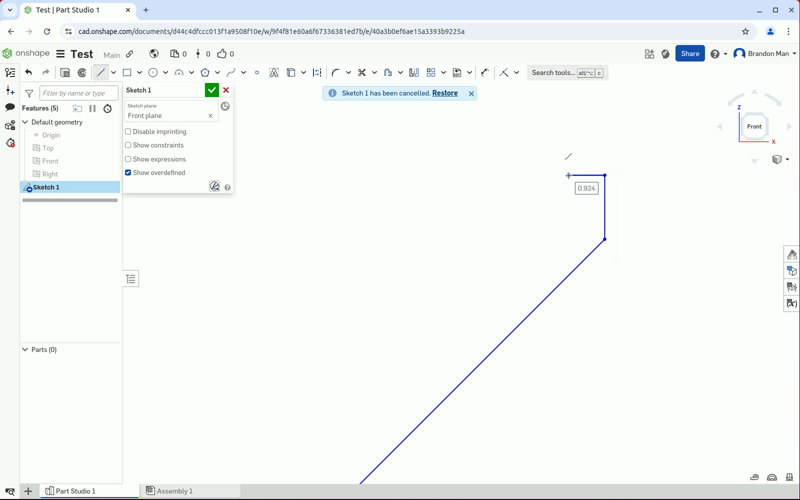
scroll(-6)
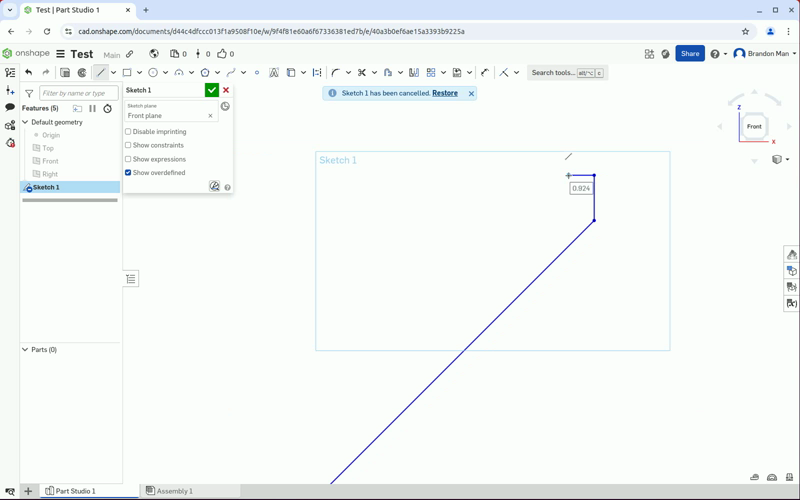
scroll(-6)
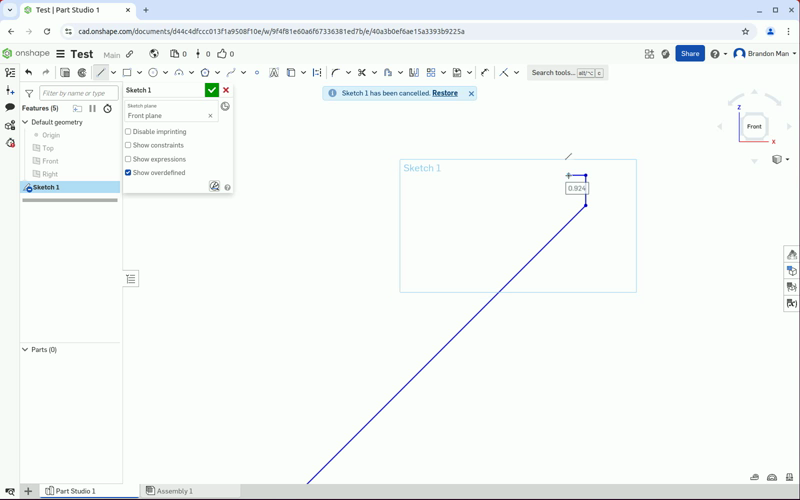
scroll(-6)
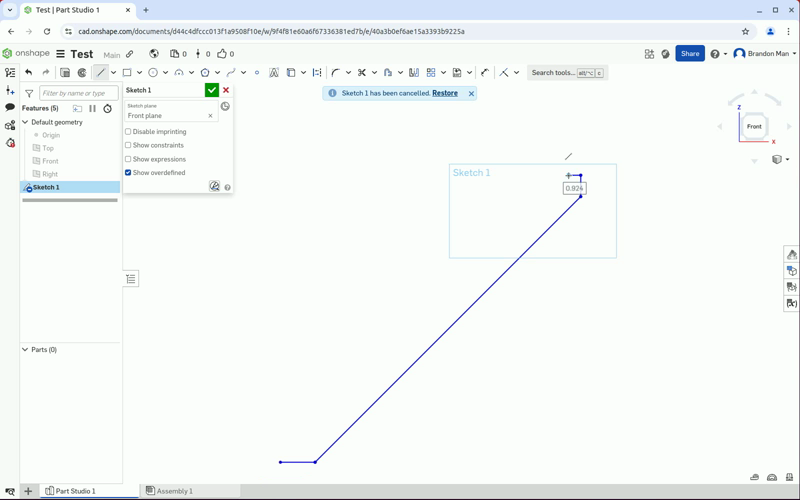
scroll(-6)
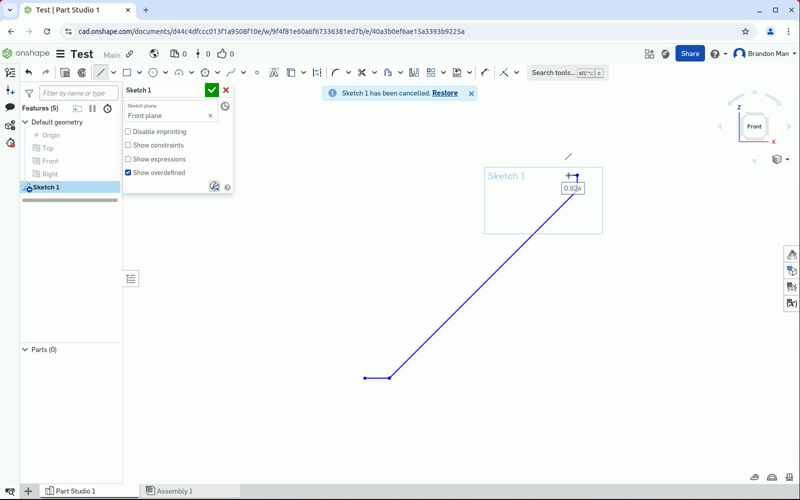
scroll(-6)
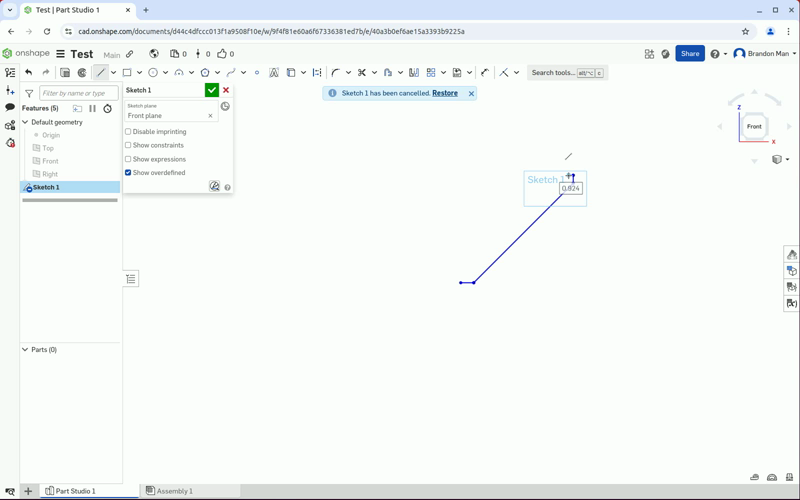
key_up(shift)
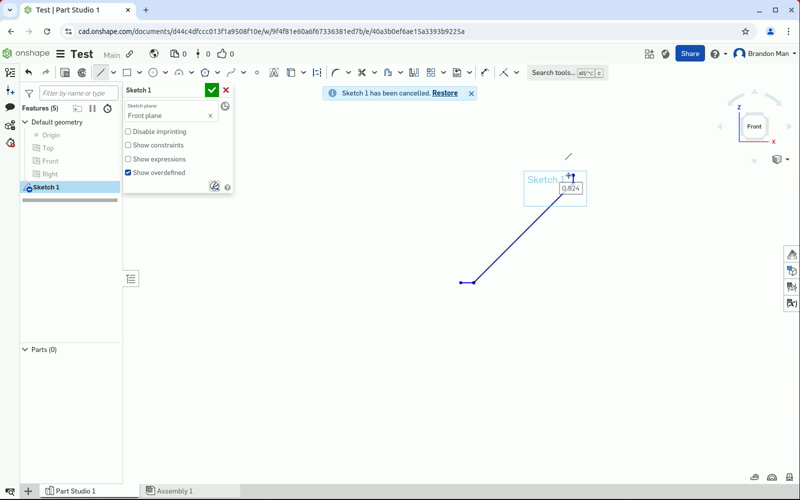
key_down(shift)
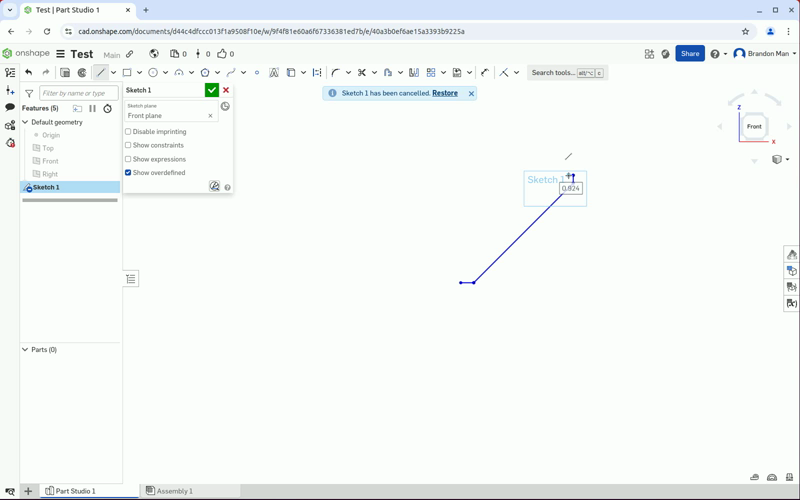
mouse_move(460, 282)
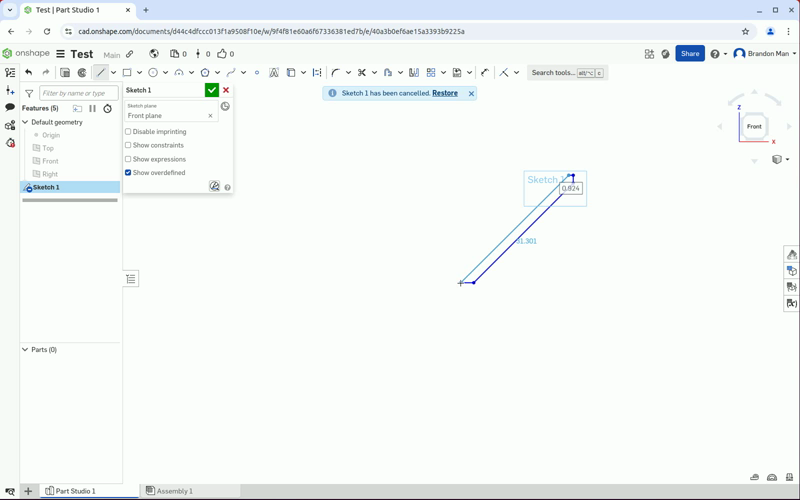
key_up(shift)
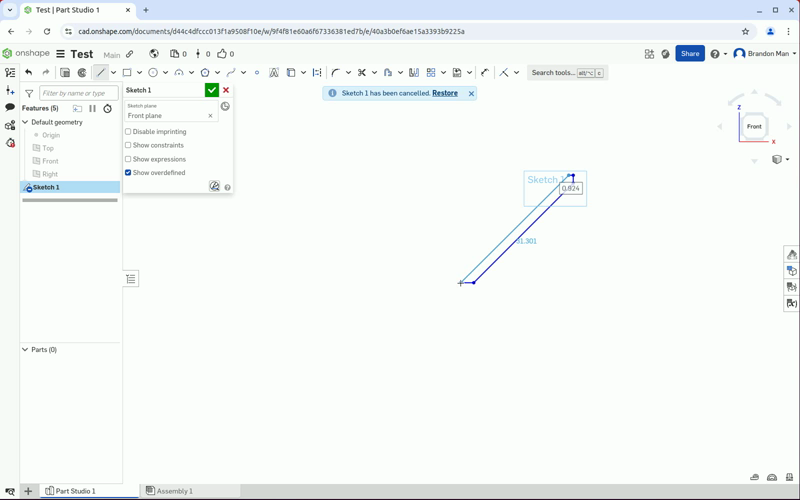
click(460, 282)
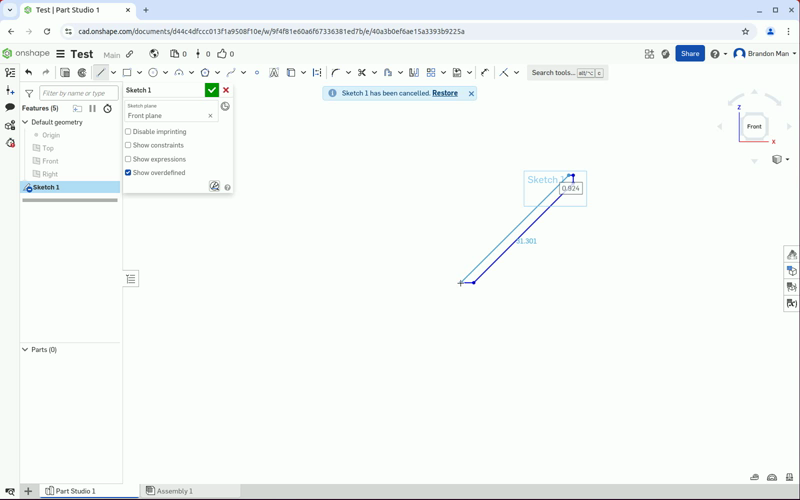
key(esc)
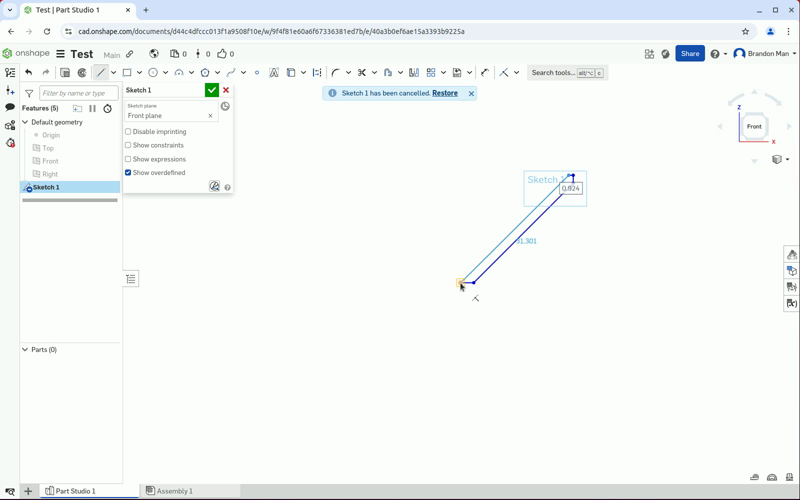
mouse_move(466, 279)
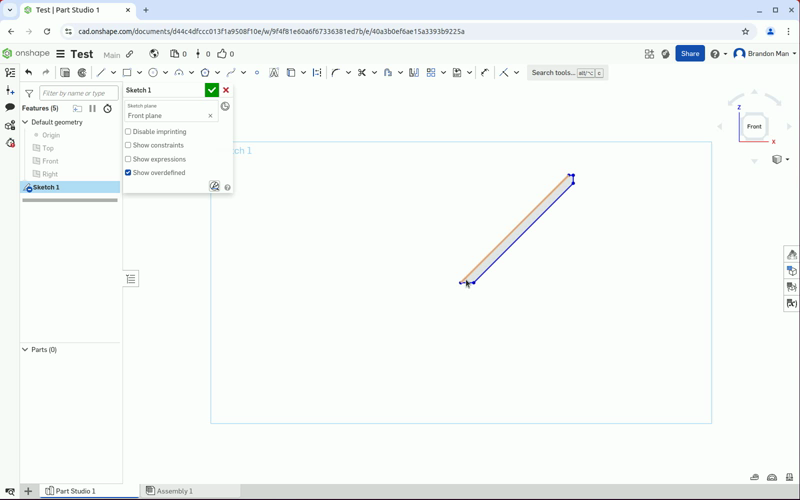
scroll(6)
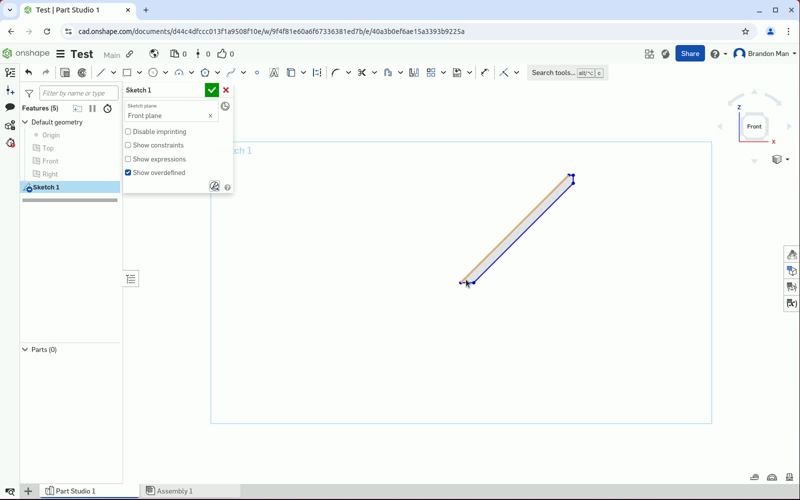
scroll(6)
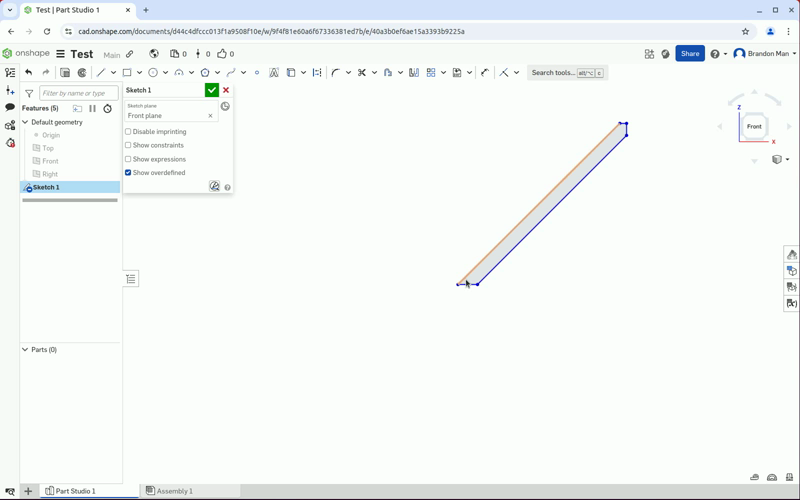
scroll(6)
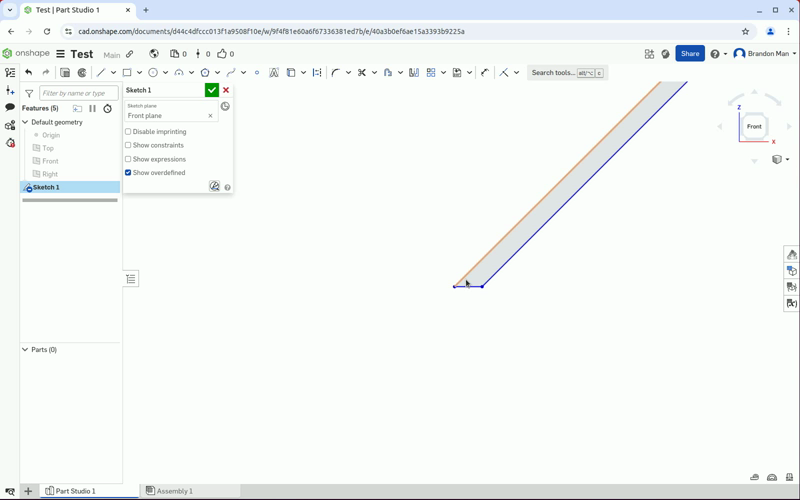
scroll(6)
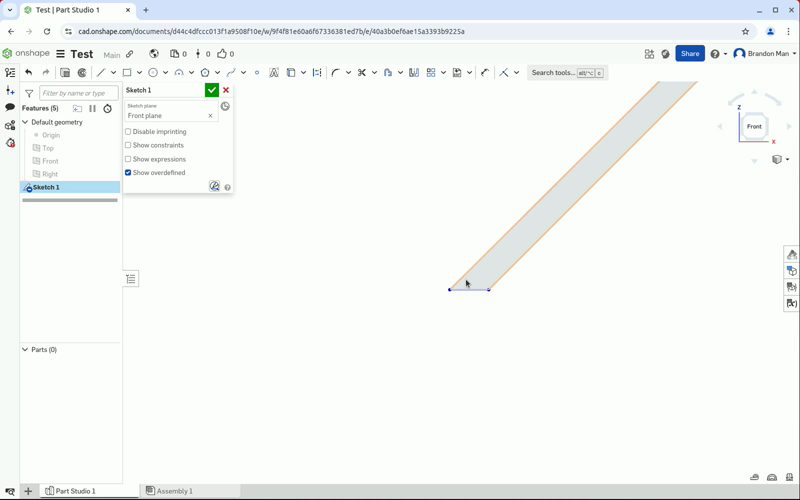
scroll(6)
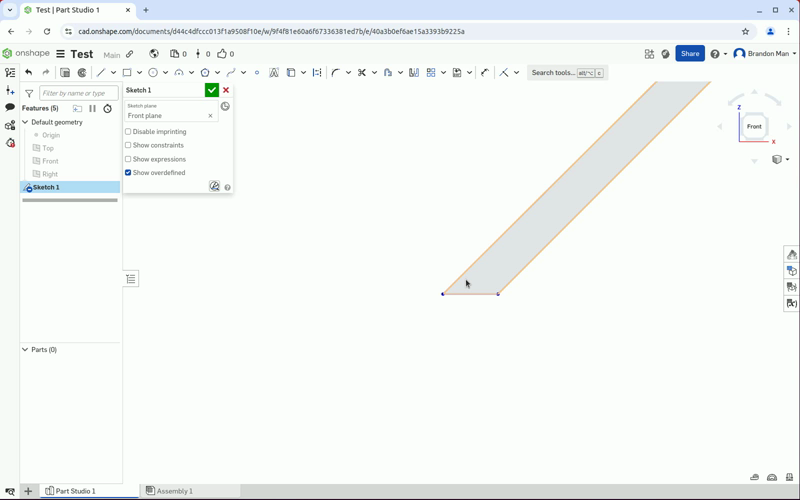
scroll(6)
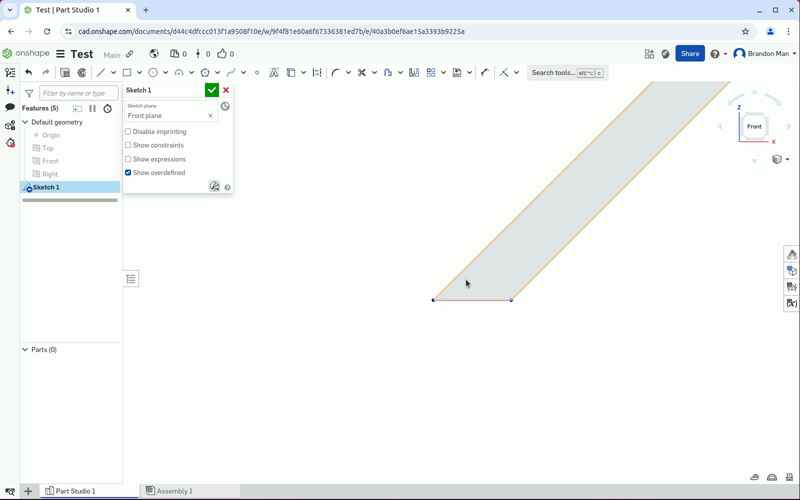
scroll(6)
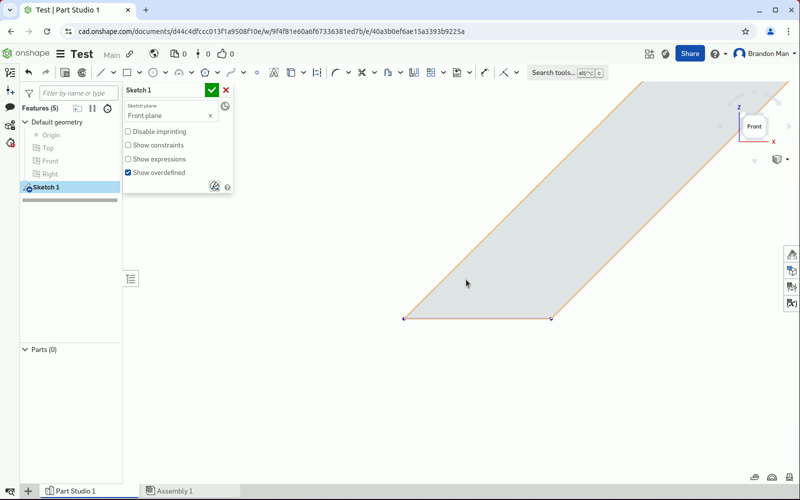
click(466, 279)
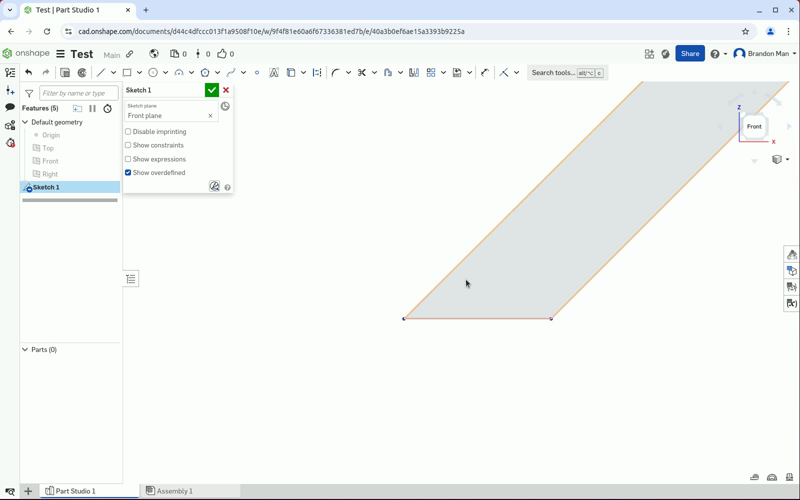
scroll(-6)
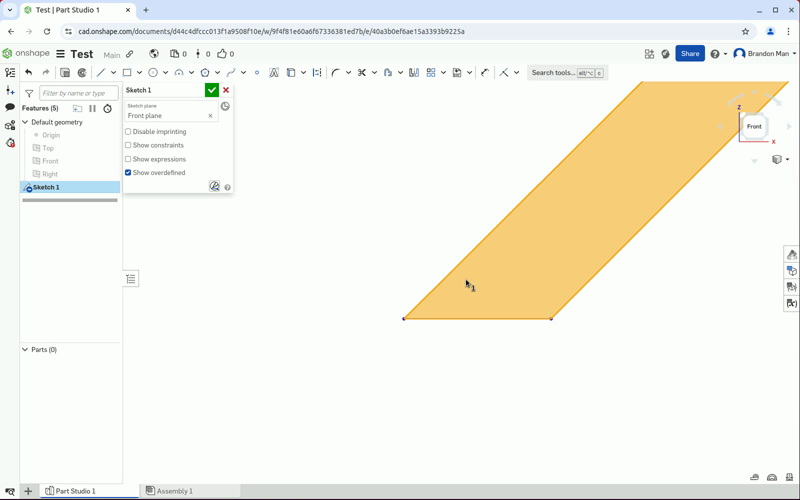
scroll(-6)
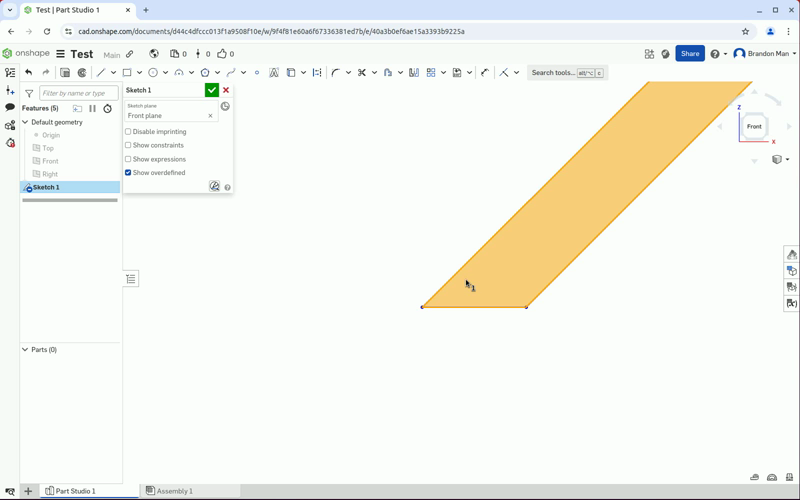
scroll(-6)
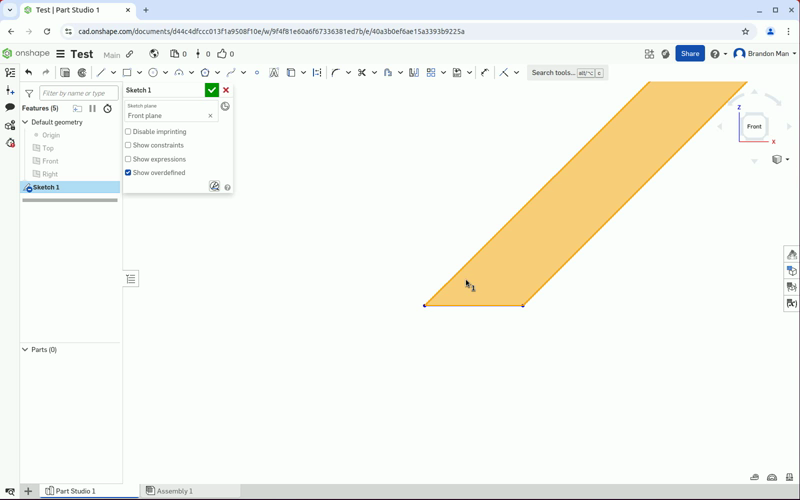
scroll(-6)
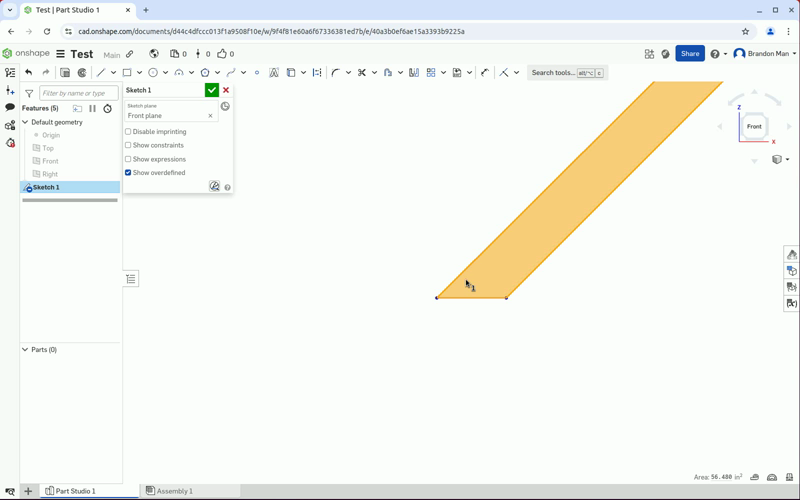
scroll(-6)
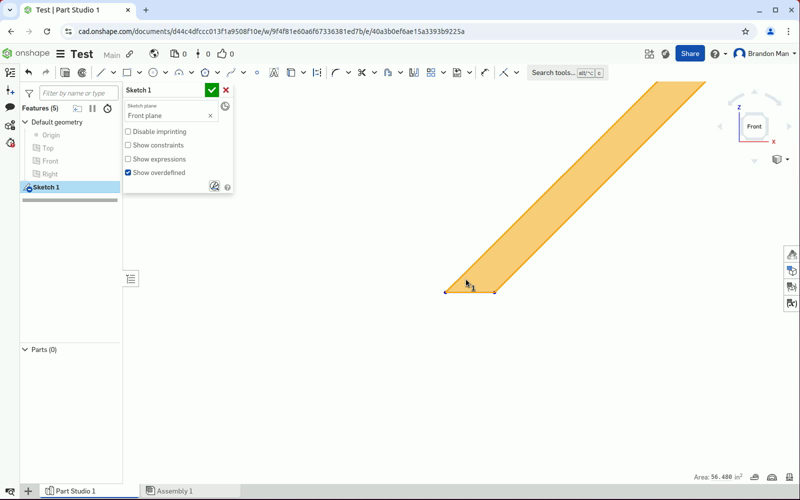
scroll(-6)
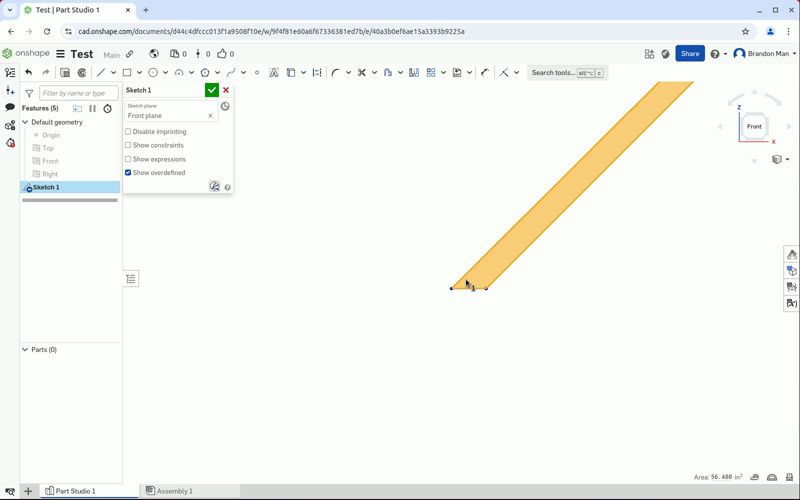
scroll(-6)
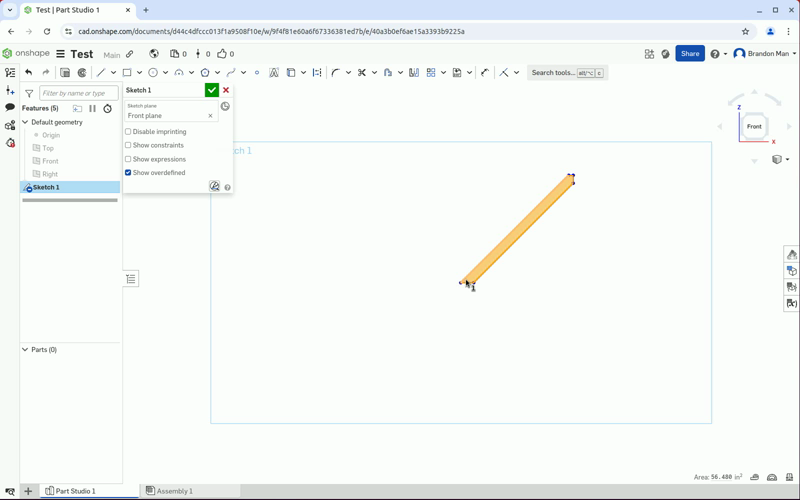
mouse_move(73, 352)
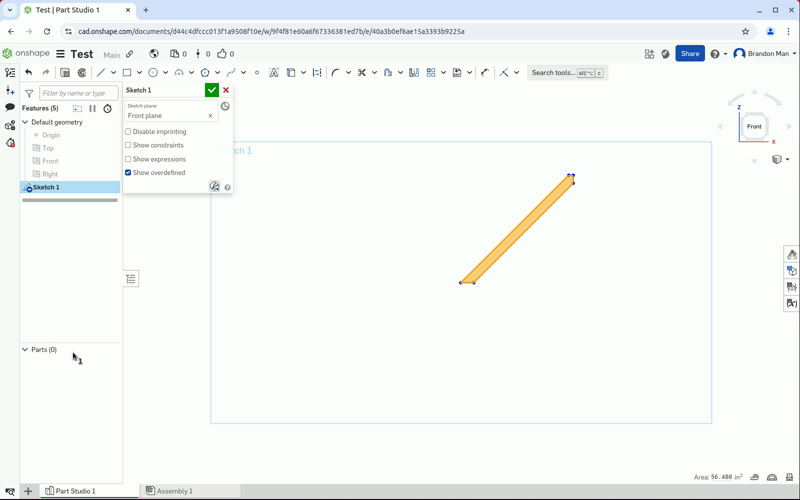
key(shift+y)
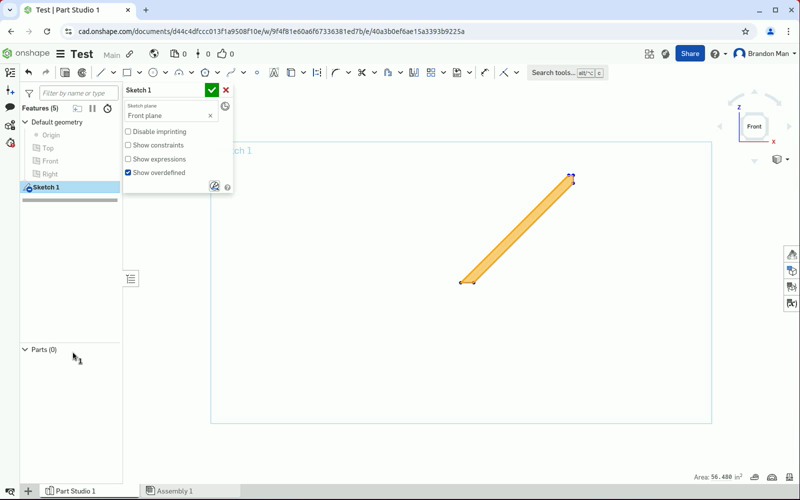
key(shift+e)
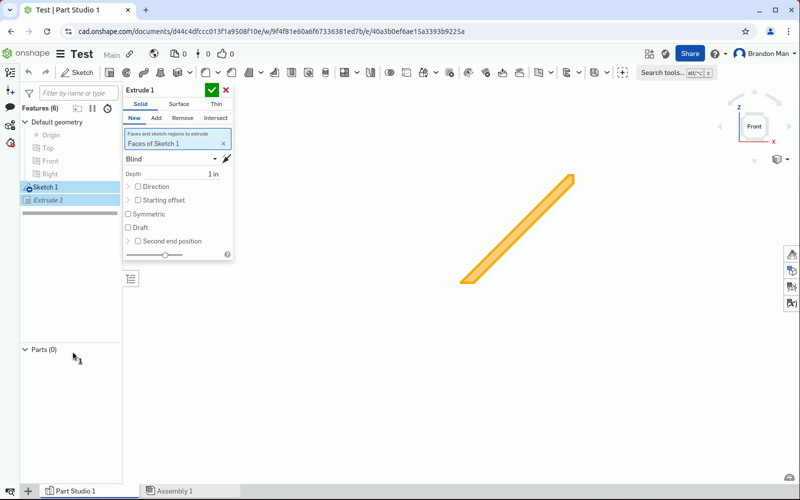
mouse_move(143, 106)
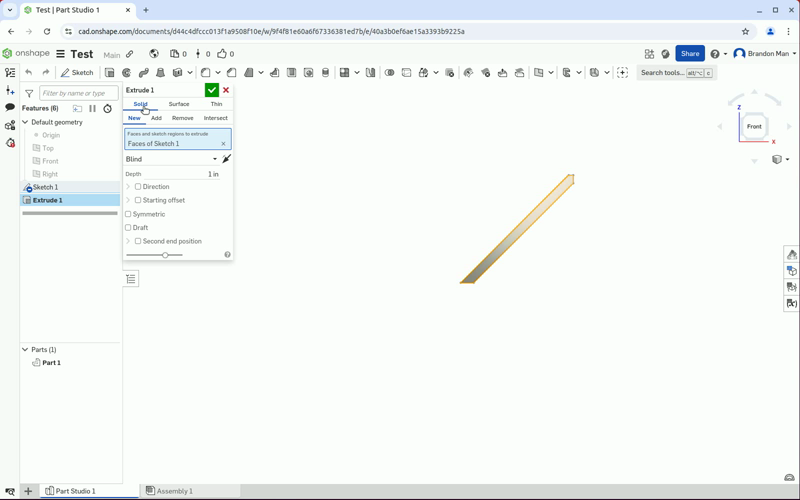
click(143, 106)
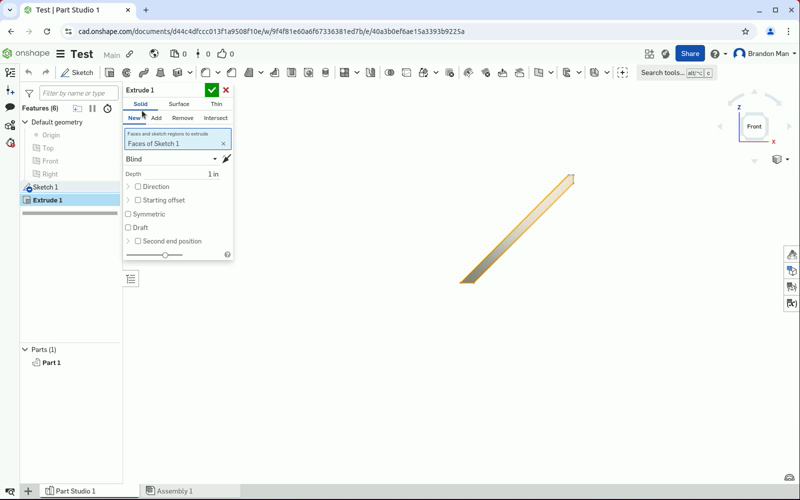
mouse_move(137, 120)
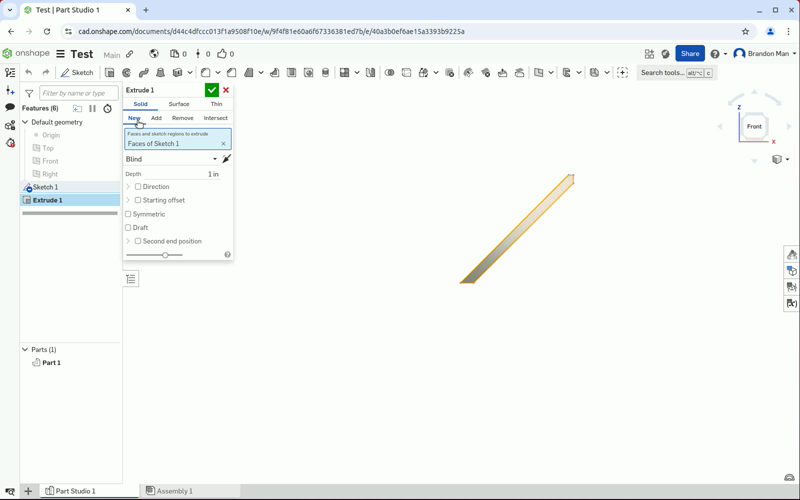
click(137, 120)
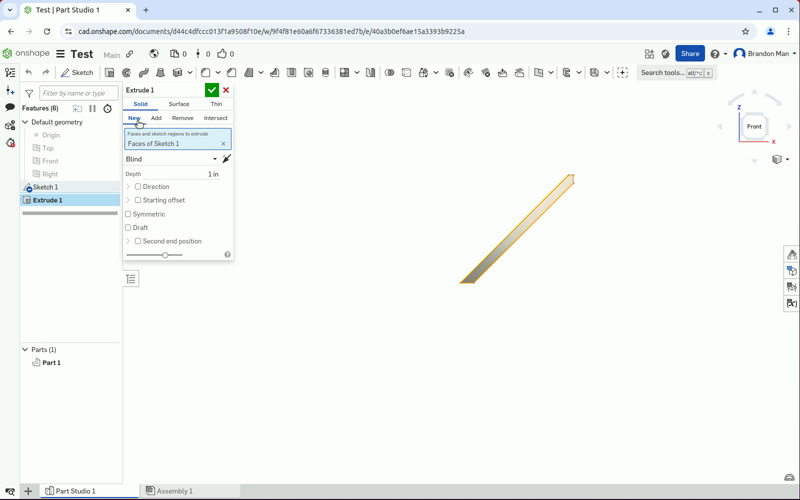
key(tab, 4)
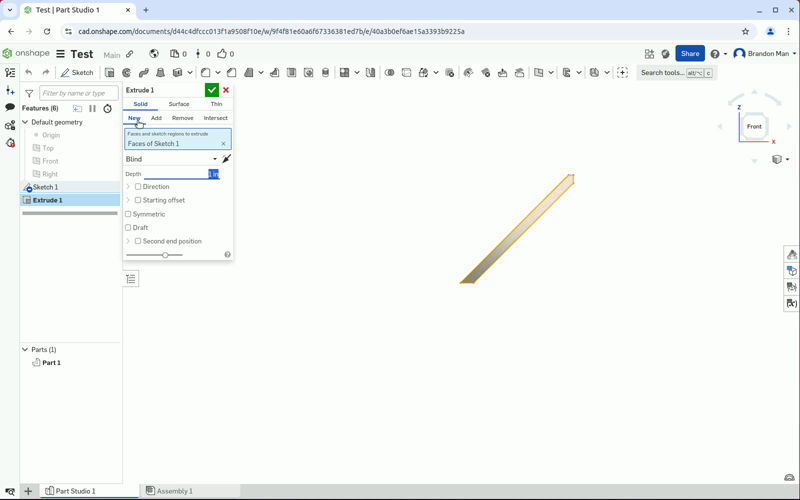
text(3.611)
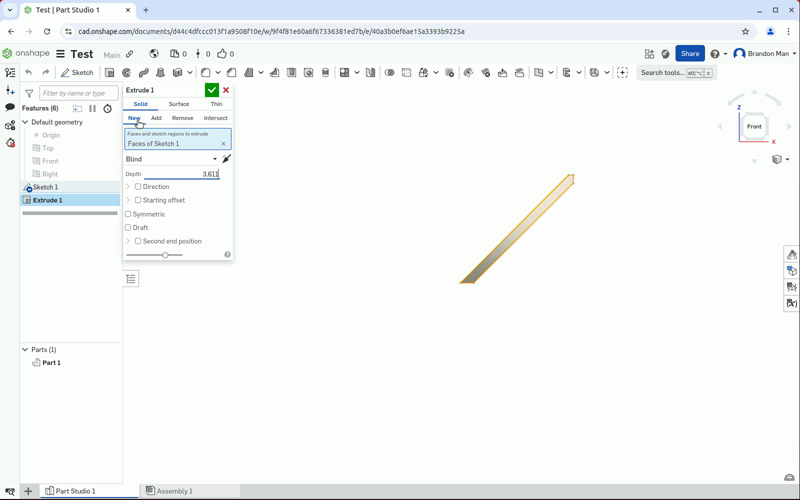
key(enter)
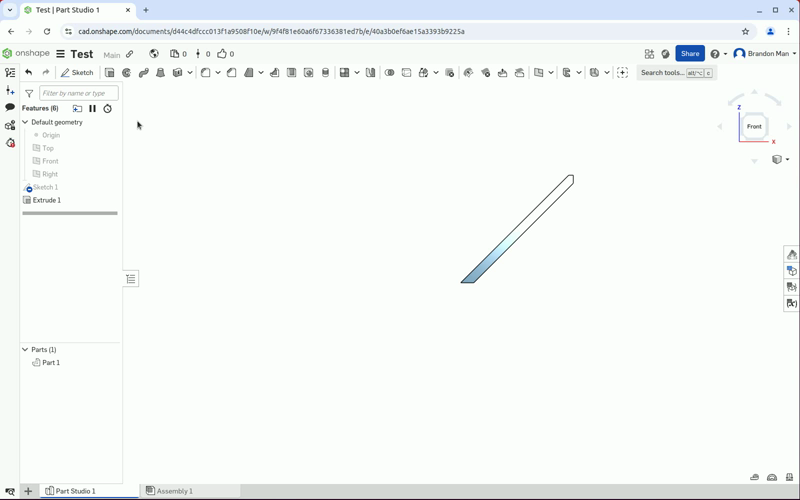
key(shift+h)
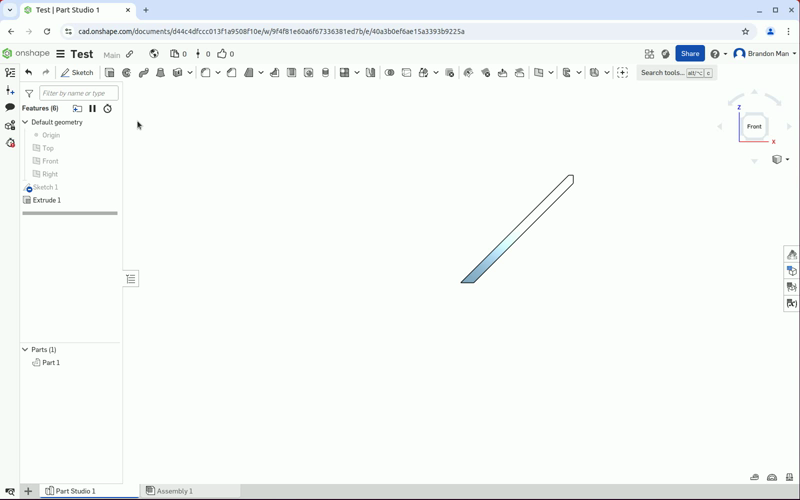
key(shift+h)
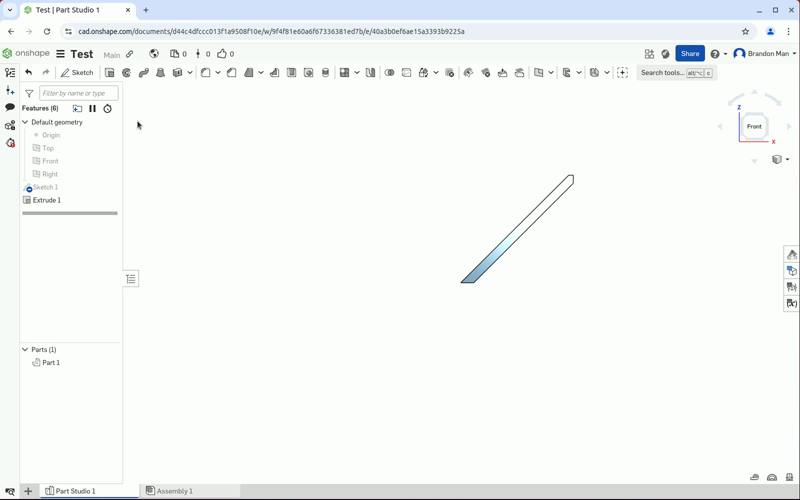
mouse_move(73, 189)
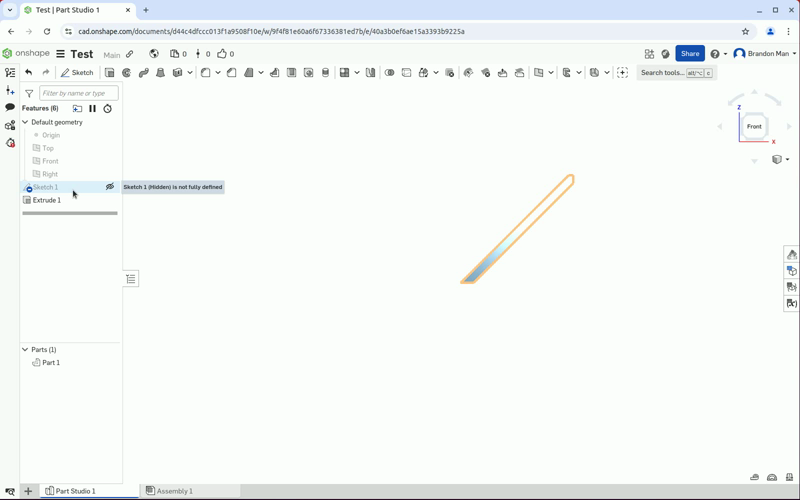
click(73, 189)
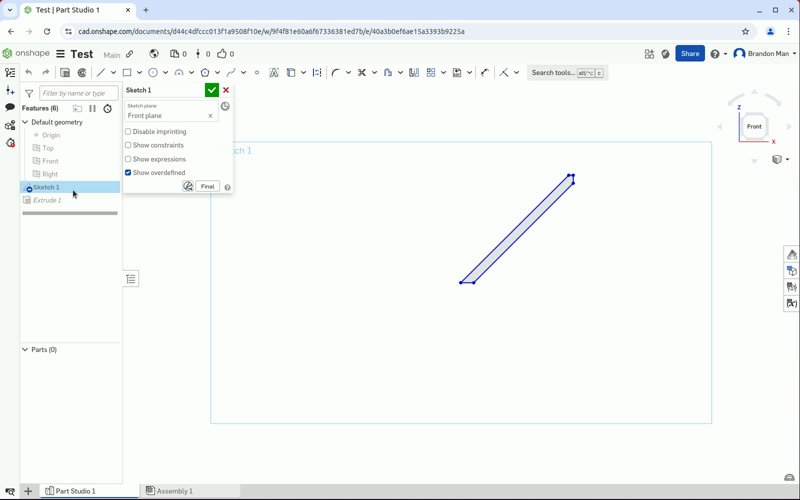
mouse_move(229, 92)
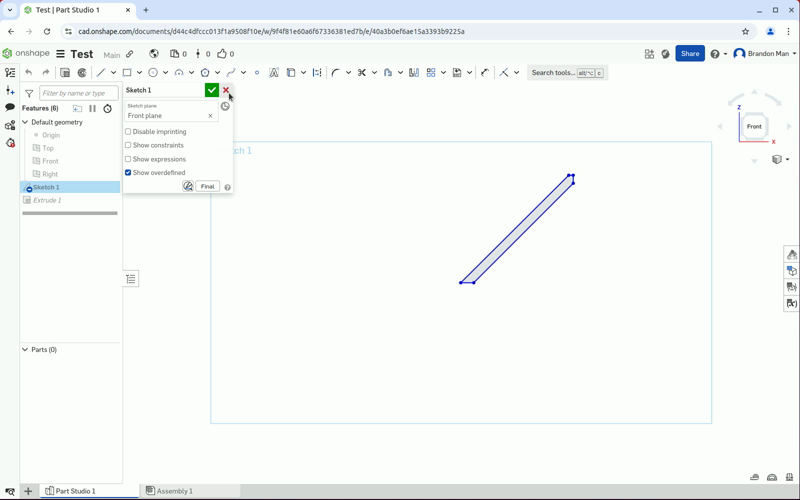
click(229, 92)
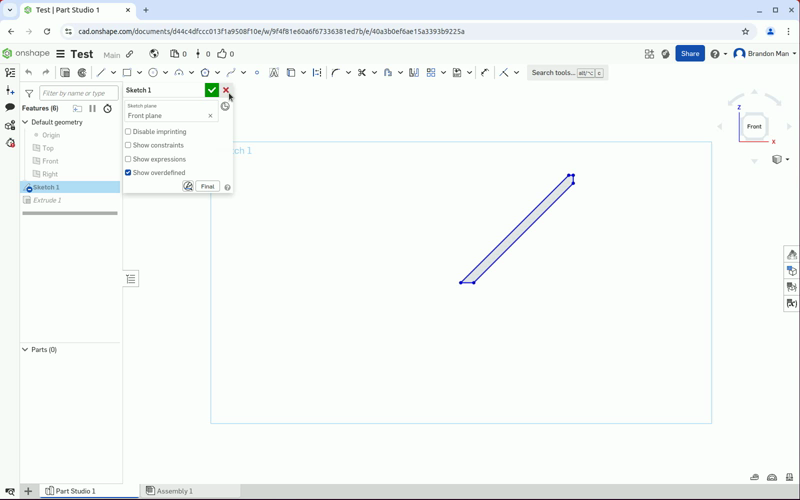
key(shift+s)
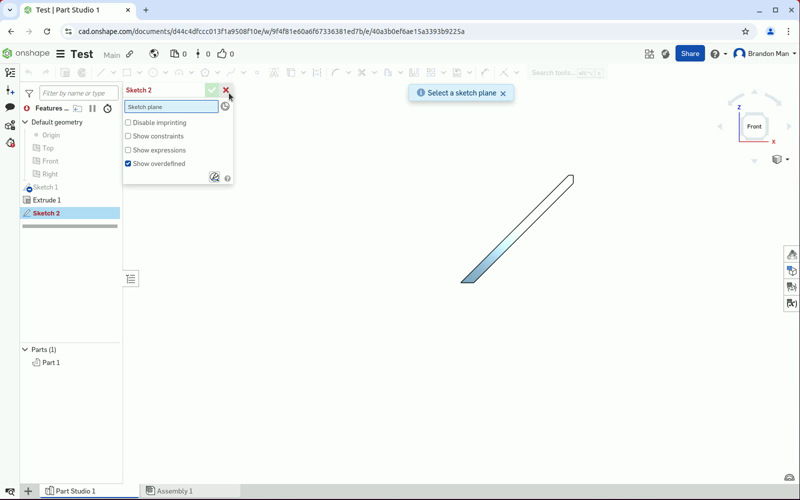
mouse_move(73, 163)
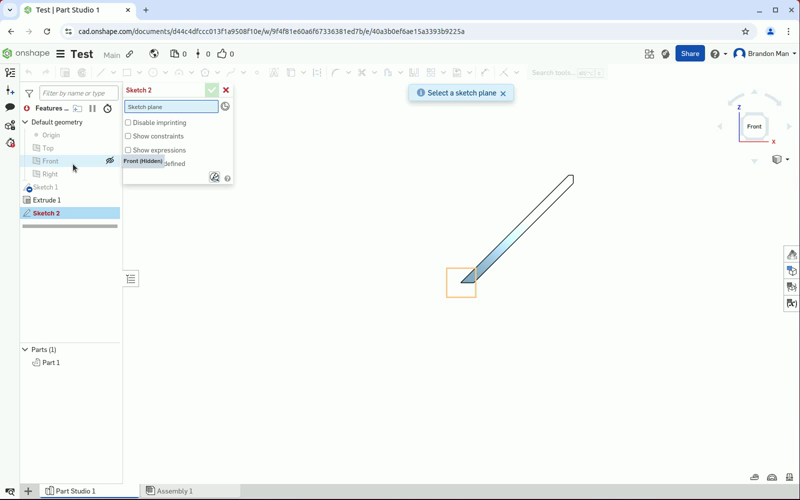
click(73, 163)
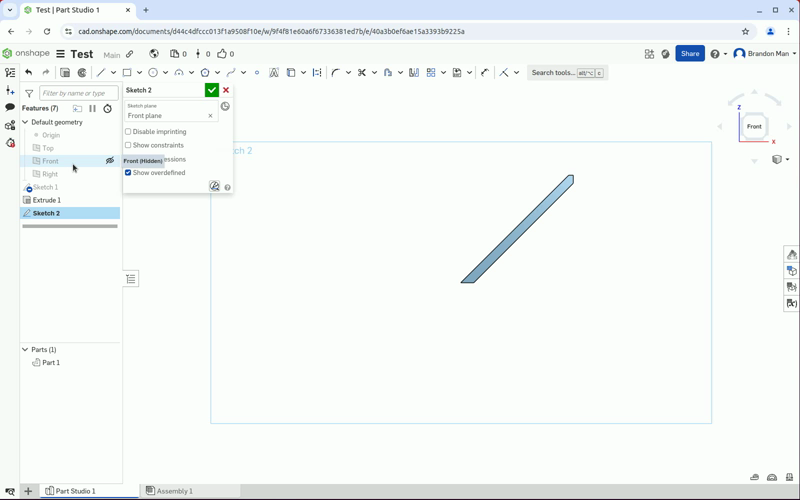
mouse_move(73, 352)
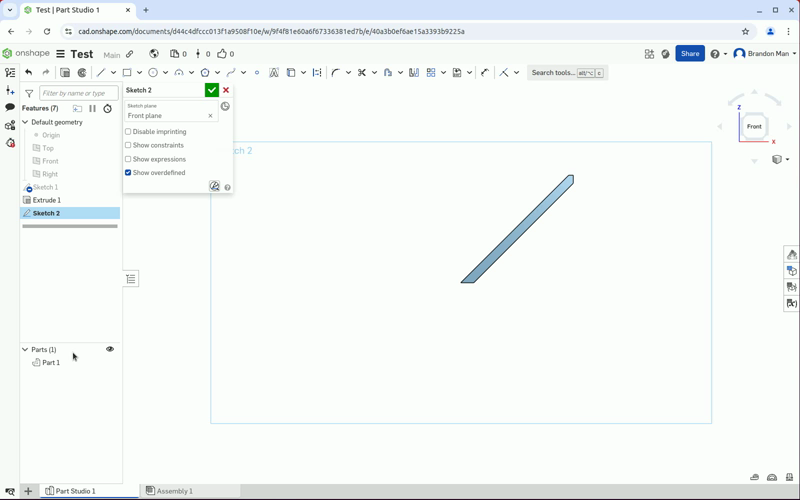
key(y)
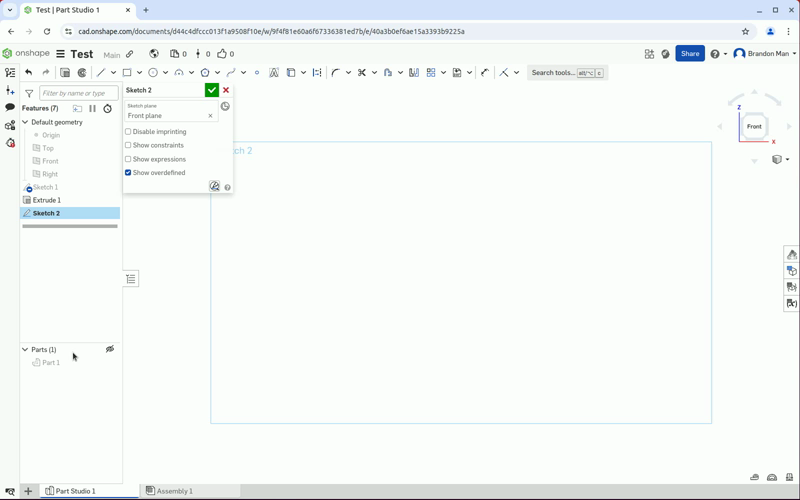
key(l)
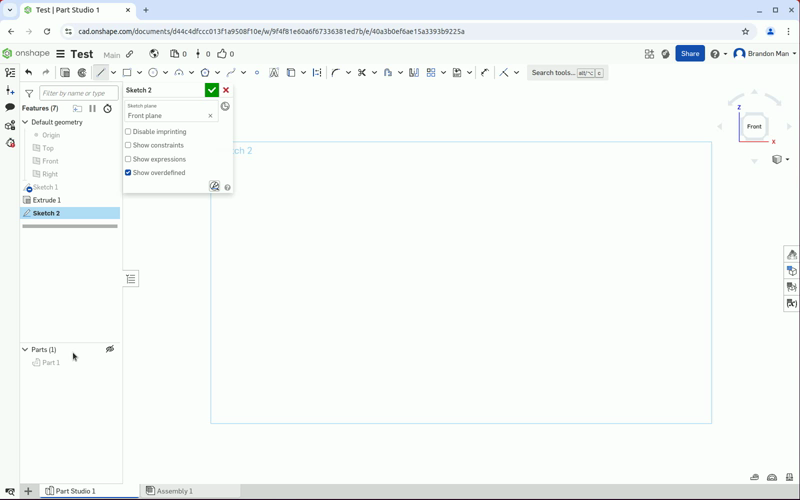
key_down(shift)
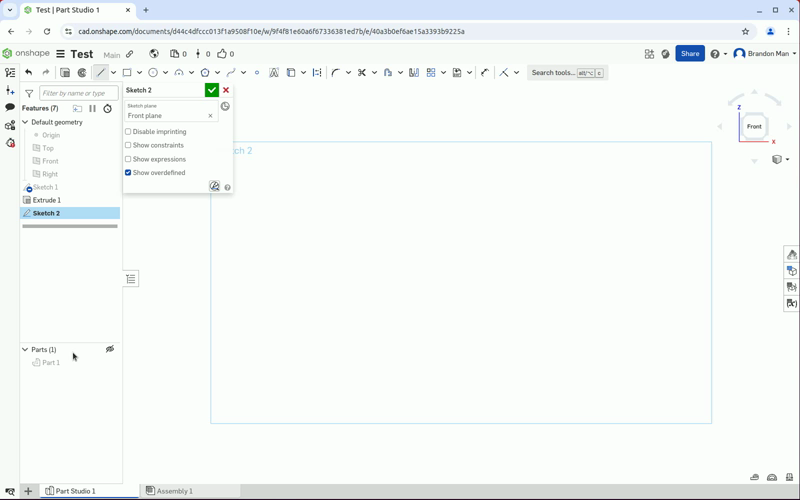
mouse_move(538, 195)
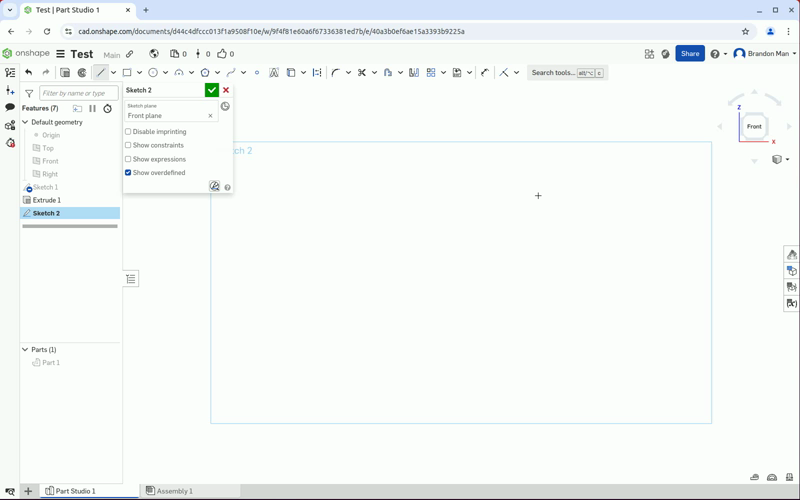
click(538, 195)
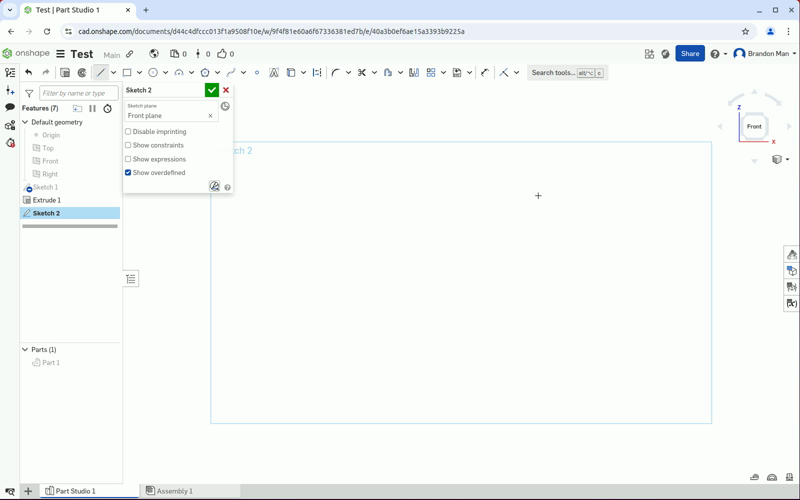
key_up(shift)
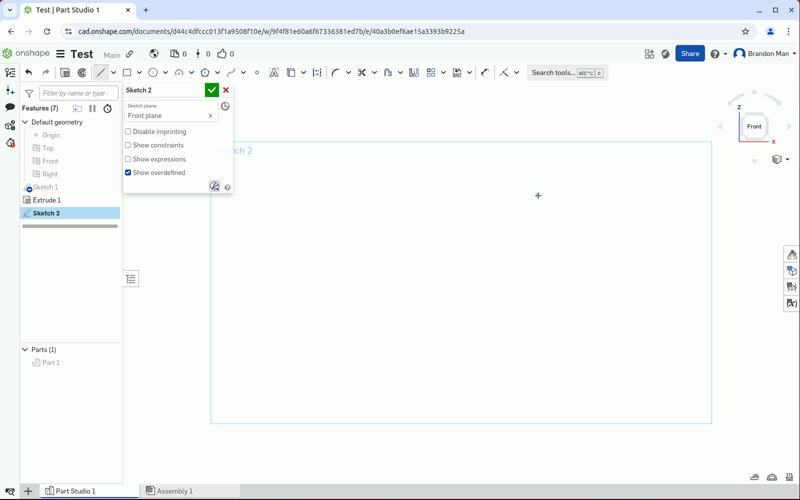
key_down(shift)
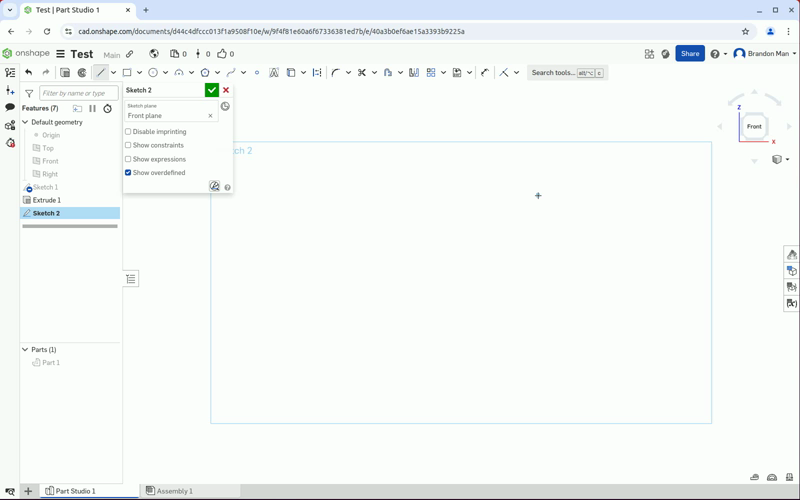
mouse_move(568, 195)
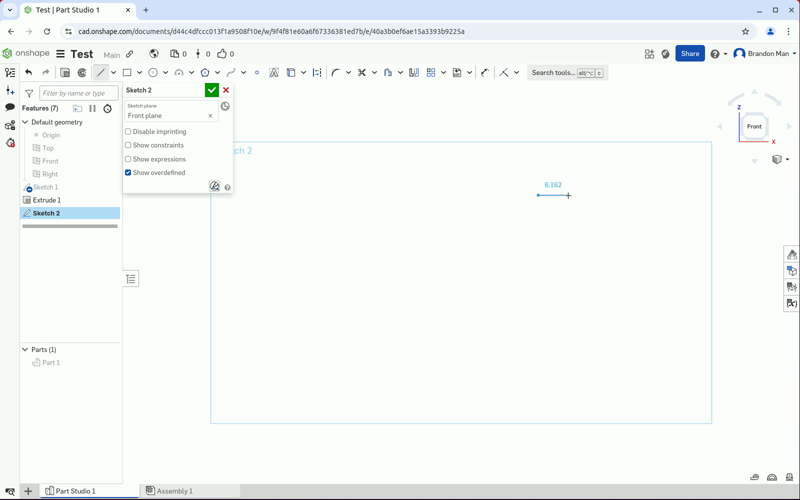
mouse_move(556, 213)
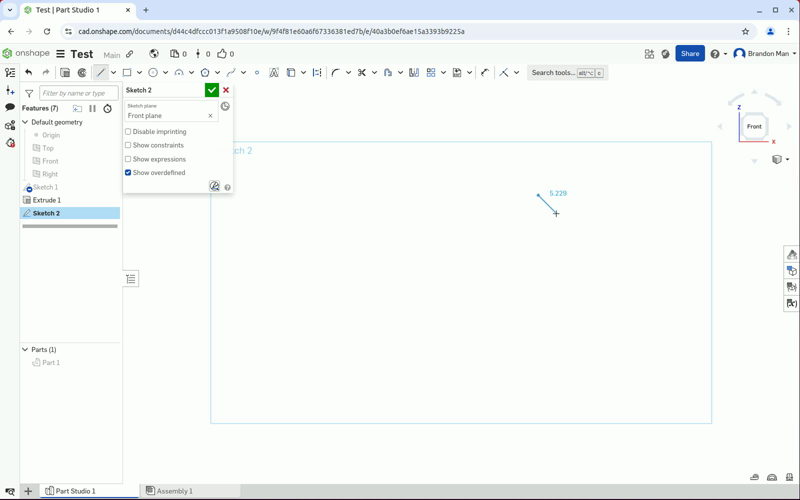
click(556, 213)
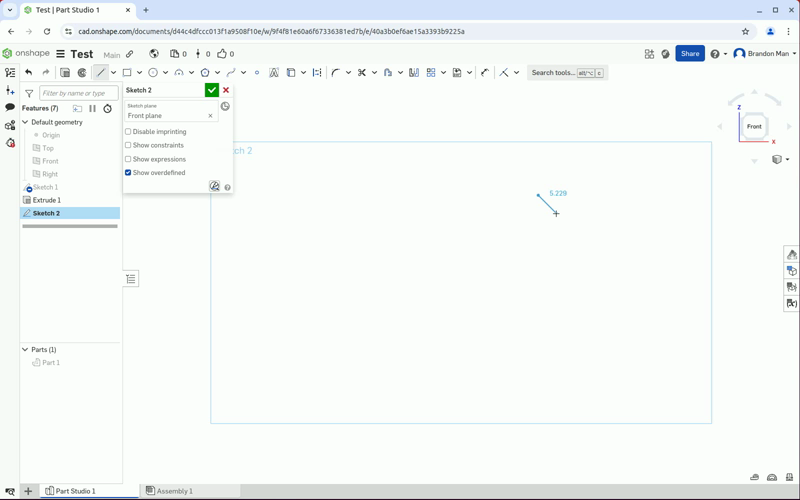
key_up(shift)
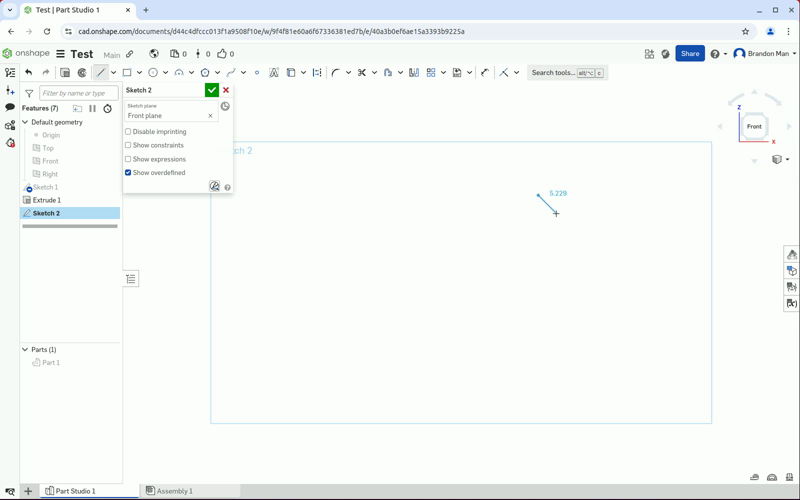
key_down(shift)
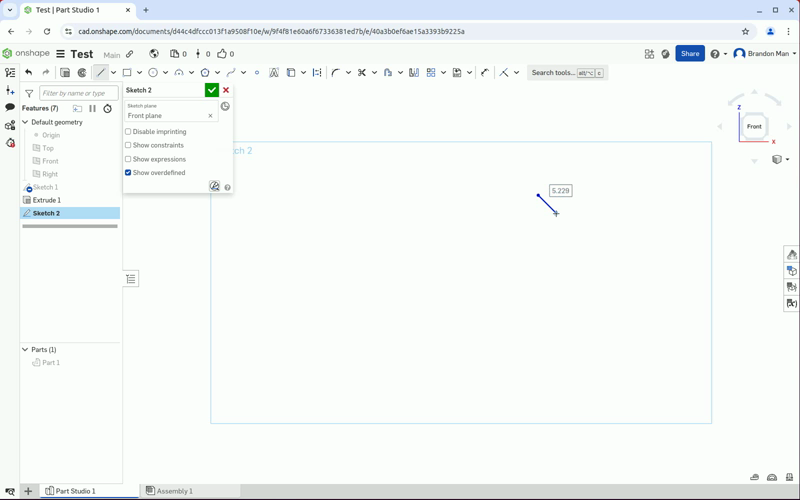
mouse_move(586, 213)
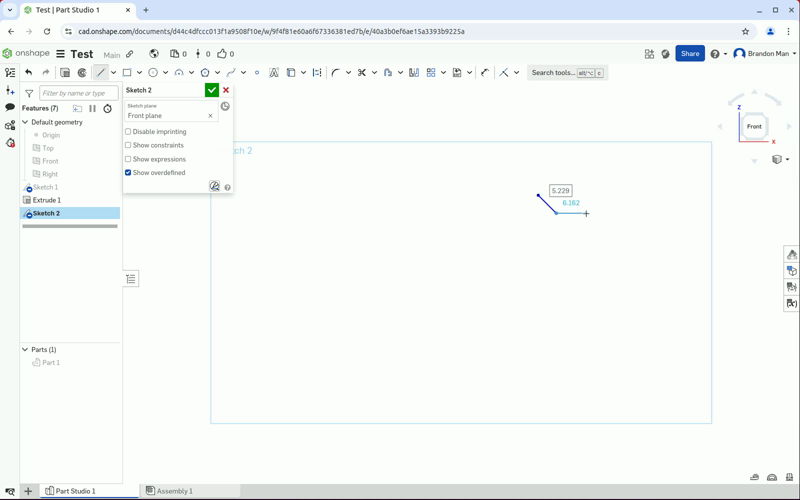
mouse_move(562, 206)
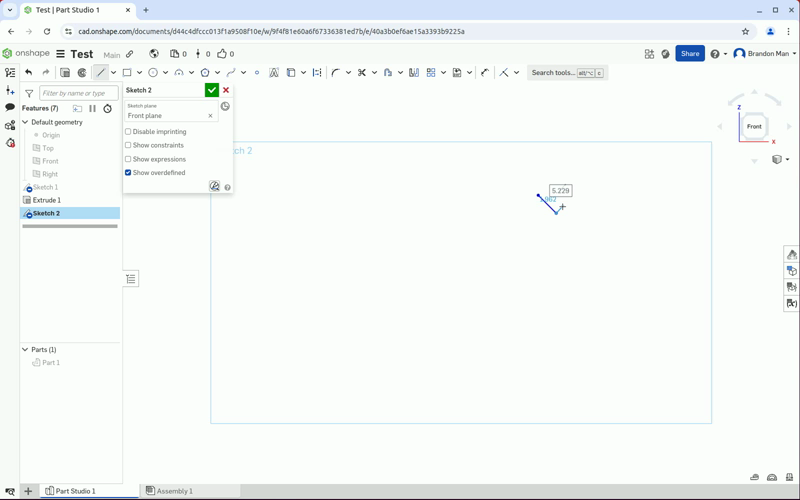
click(562, 206)
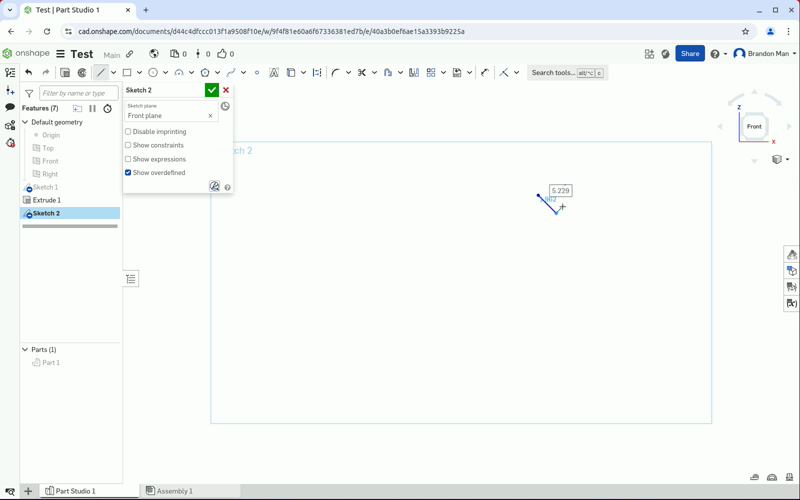
key_up(shift)
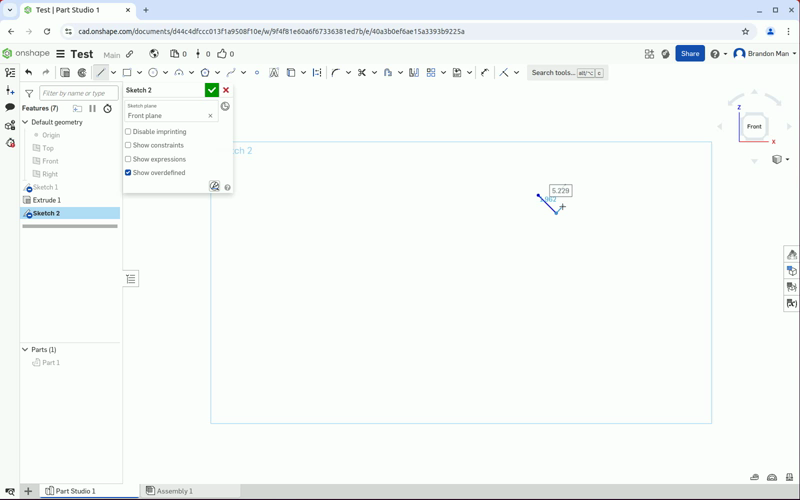
key_down(shift)
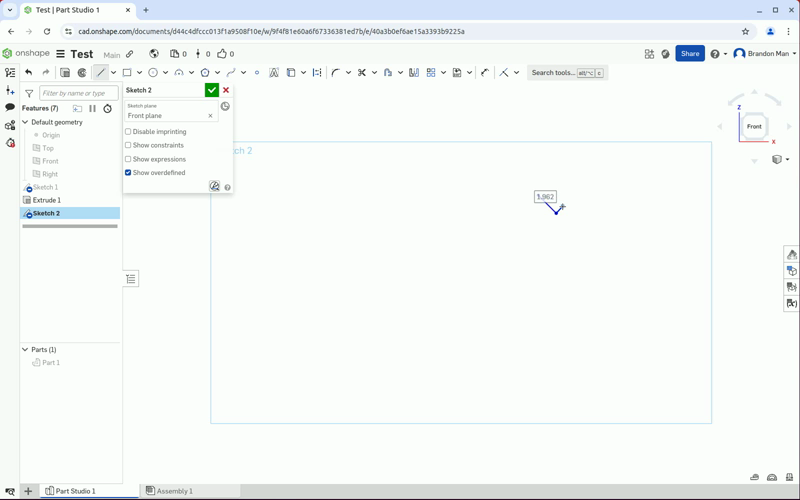
mouse_move(589, 206)
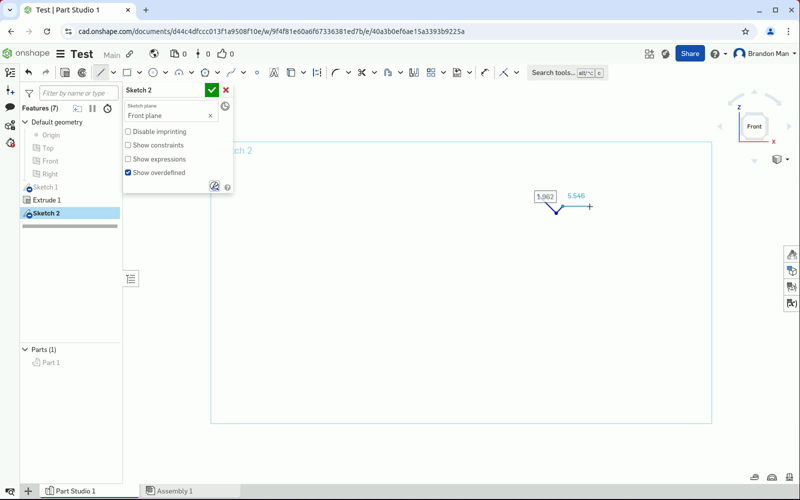
mouse_move(544, 188)
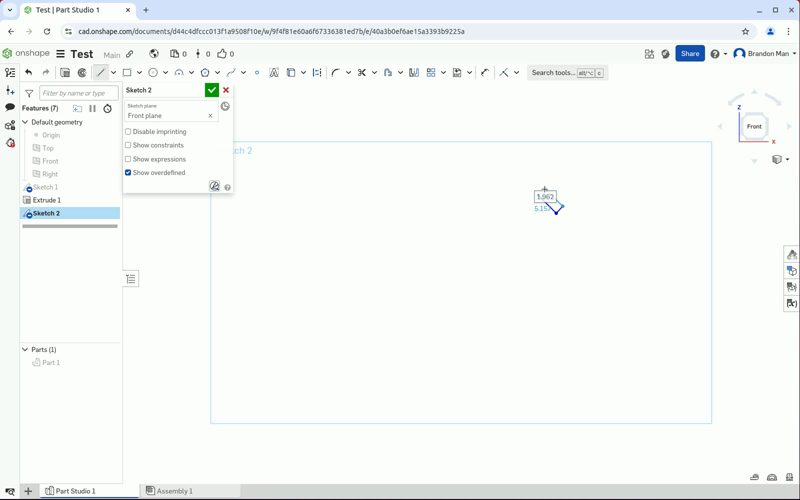
click(544, 188)
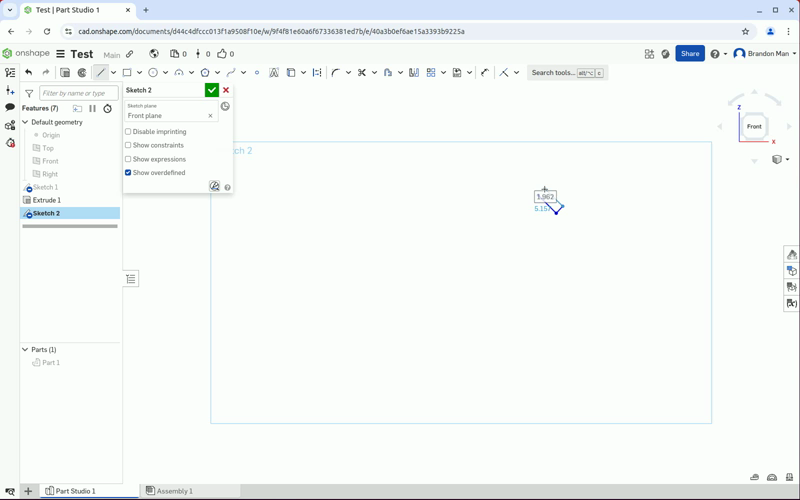
key_up(shift)
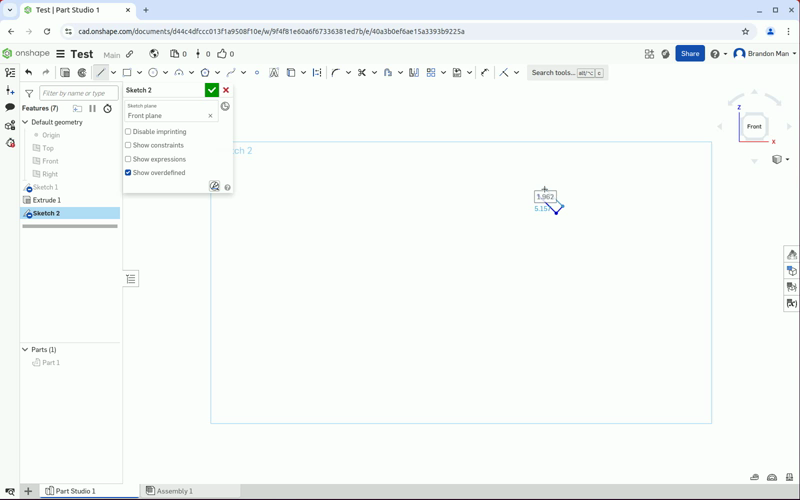
mouse_move(574, 188)
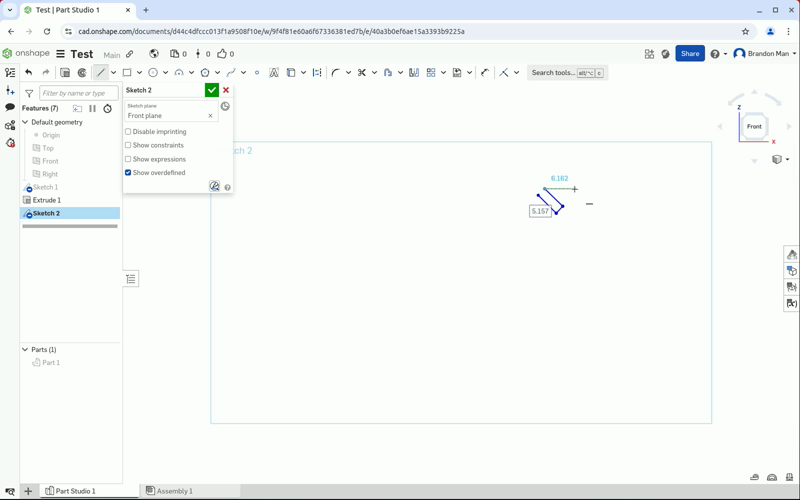
key_down(shift)
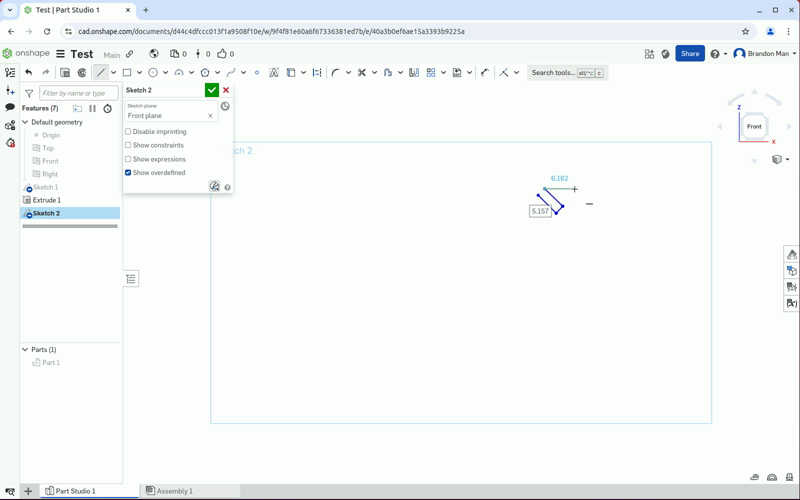
mouse_move(538, 195)
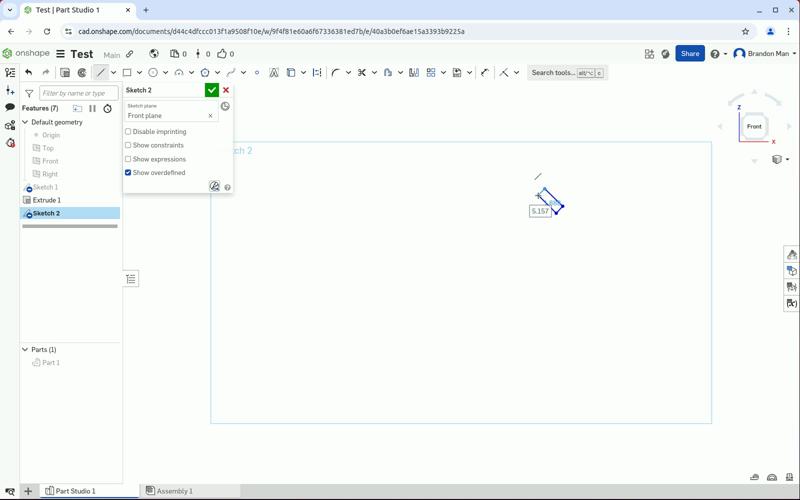
key_up(shift)
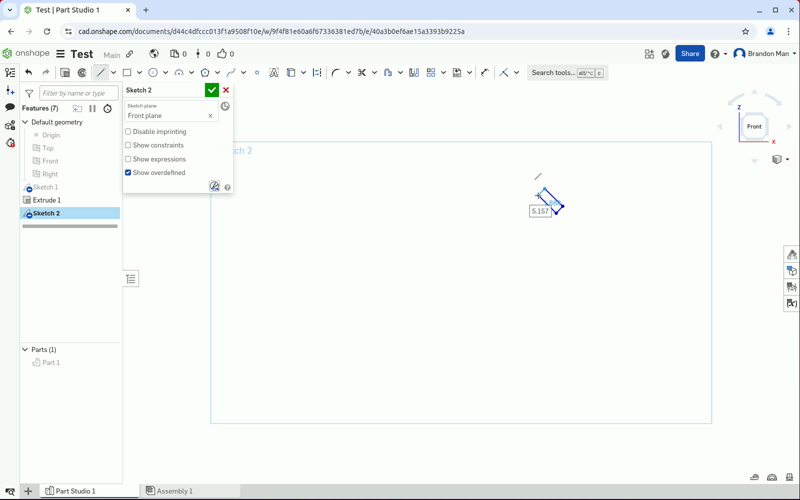
click(538, 195)
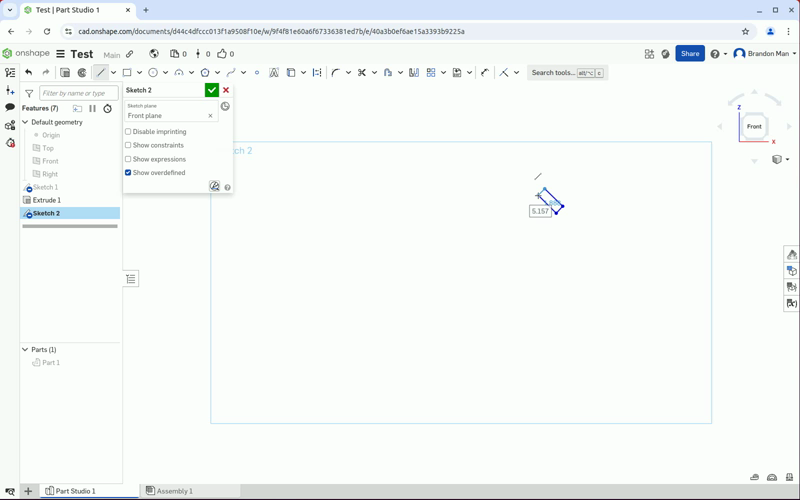
key(esc)
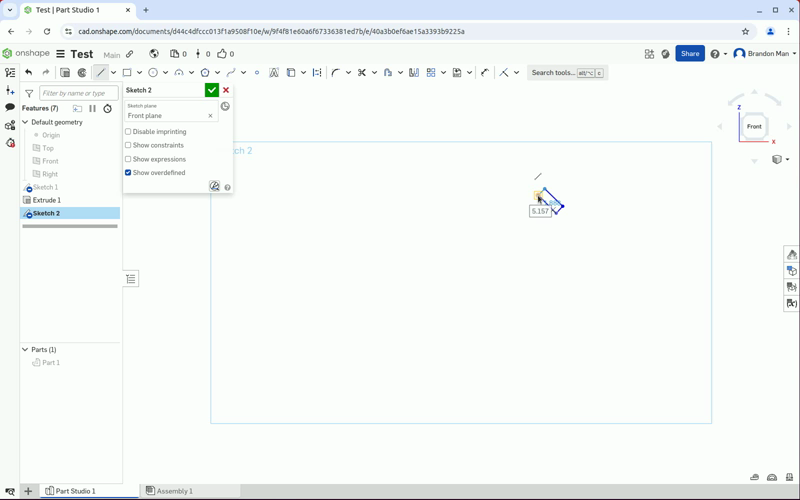
mouse_move(548, 201)
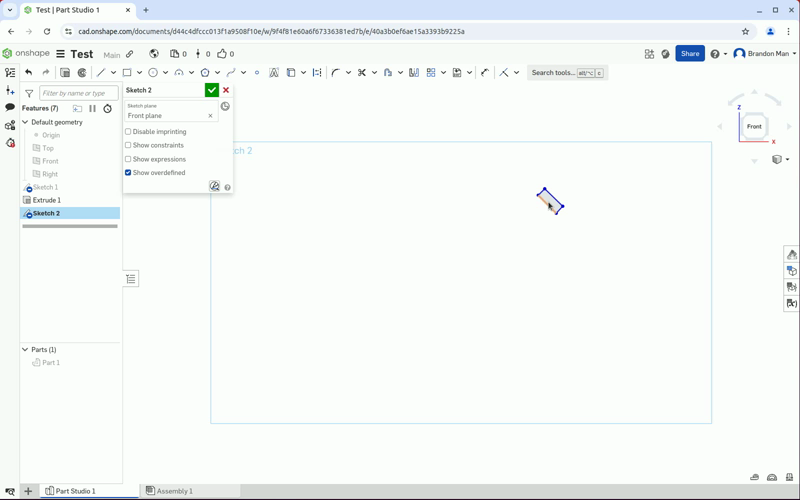
scroll(6)
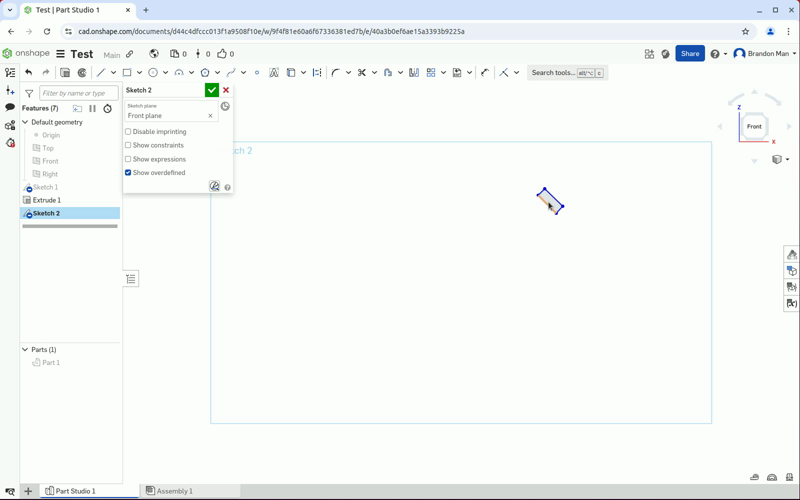
scroll(6)
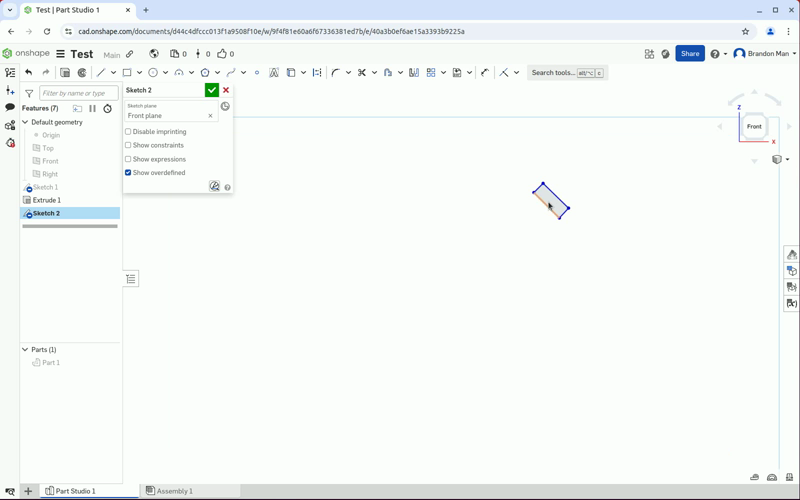
scroll(6)
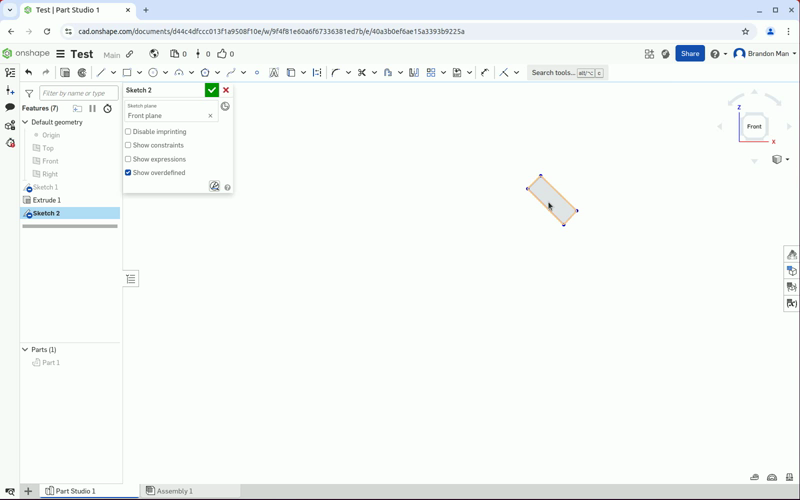
scroll(6)
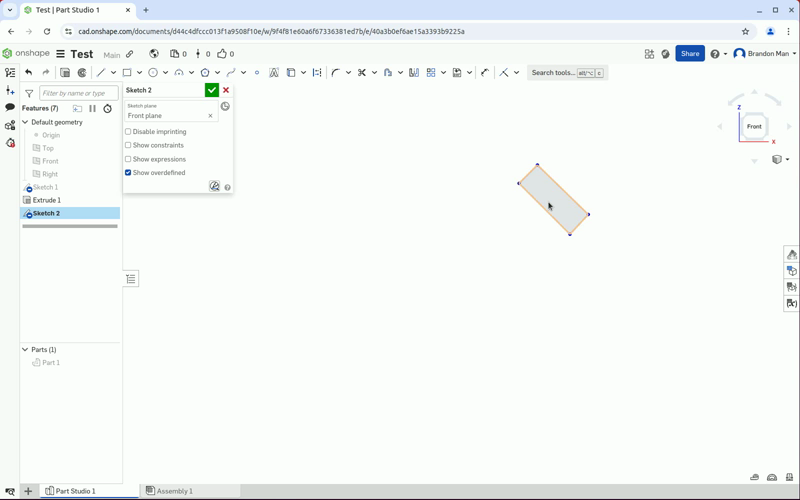
scroll(6)
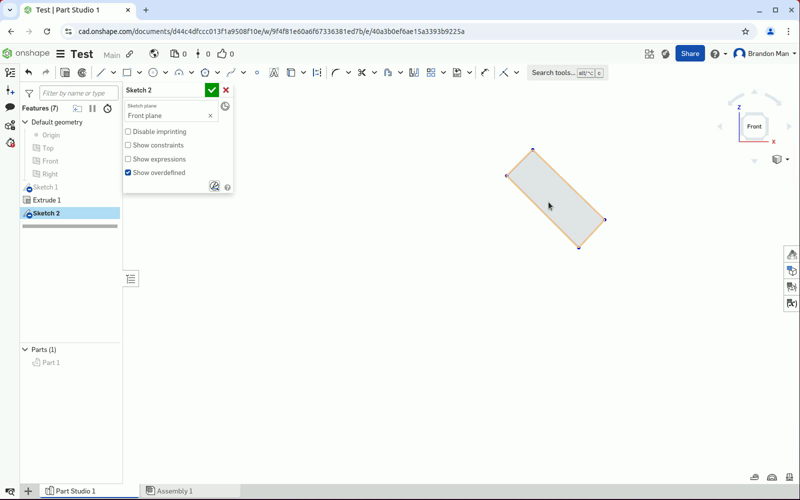
scroll(6)
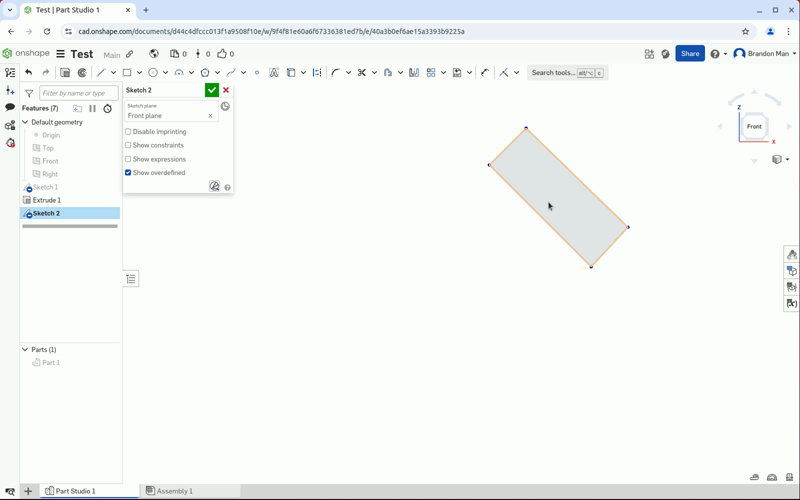
scroll(6)
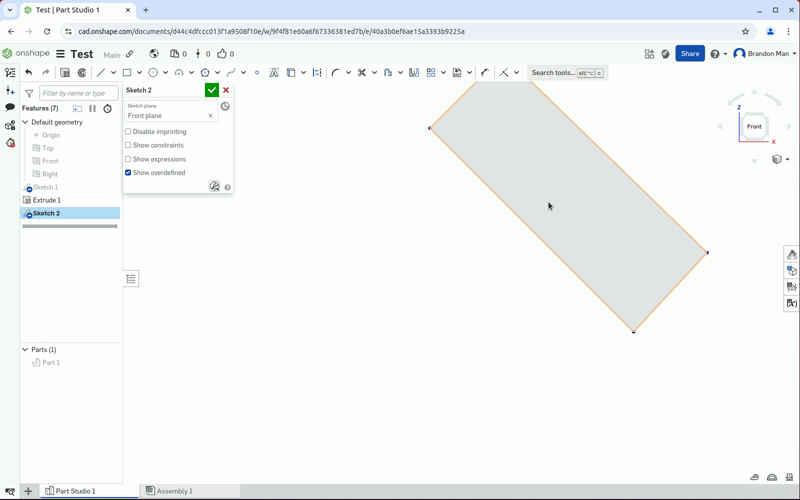
click(548, 201)
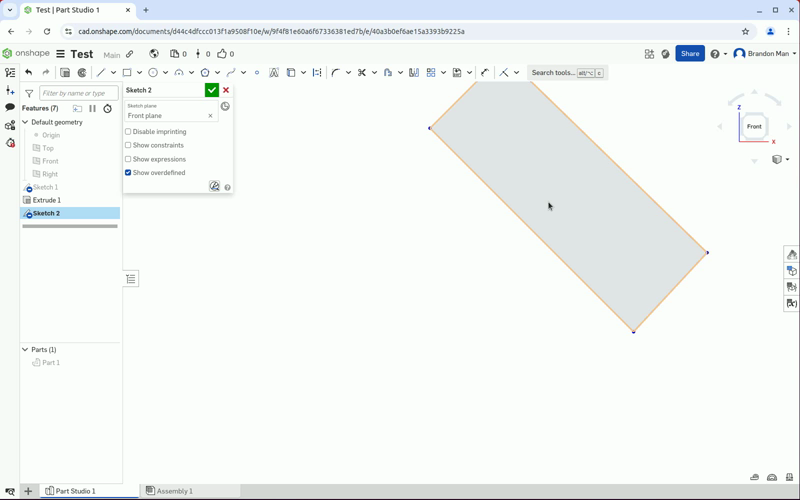
scroll(-6)
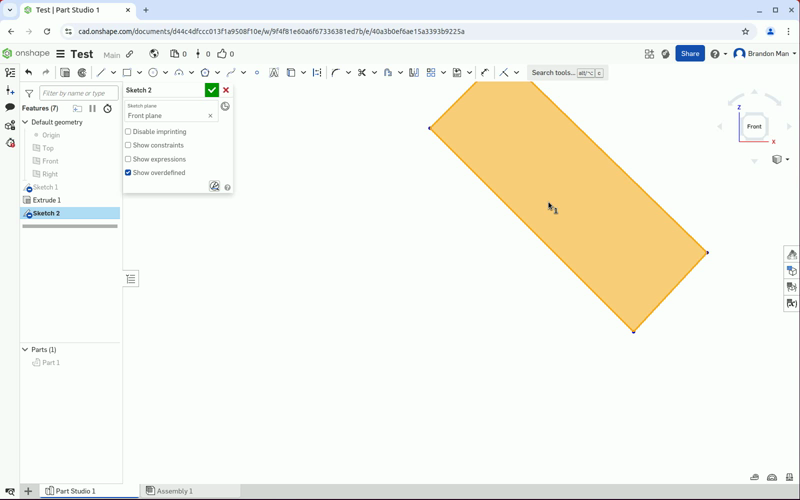
scroll(-6)
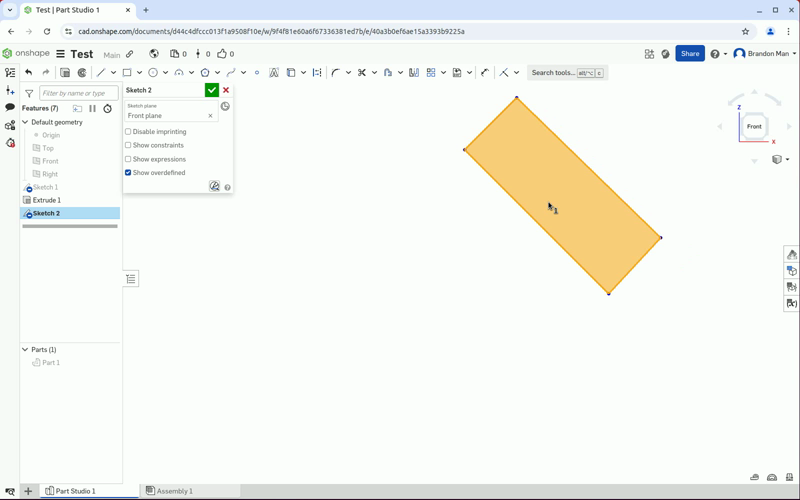
scroll(-6)
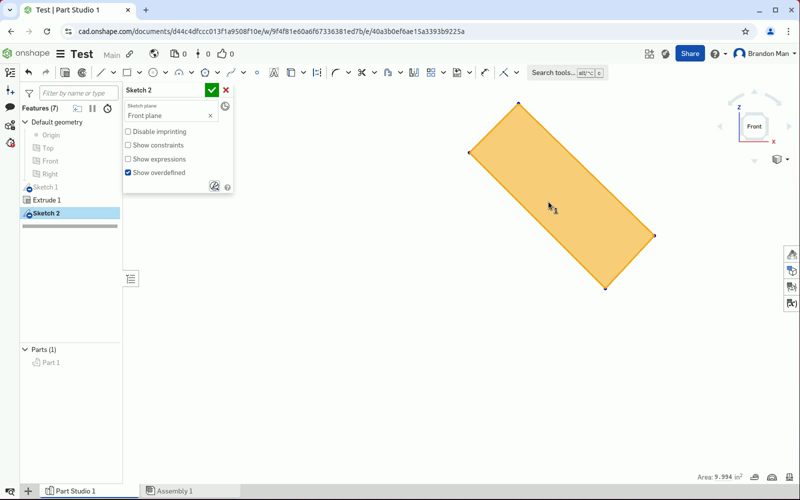
scroll(-6)
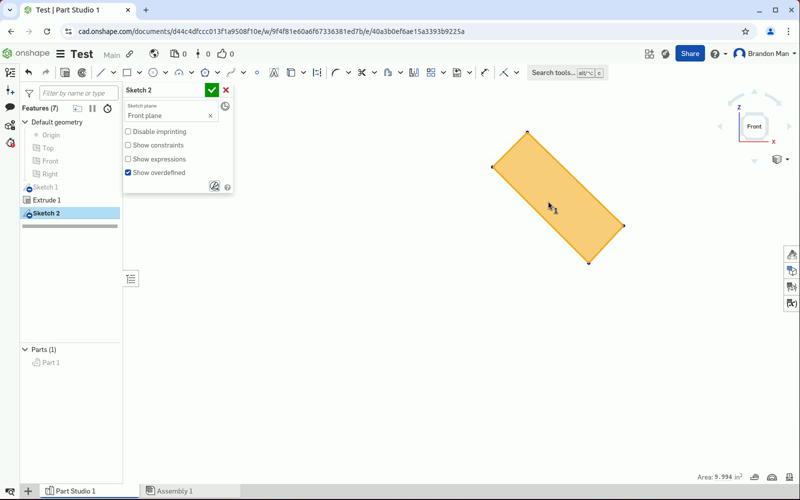
scroll(-6)
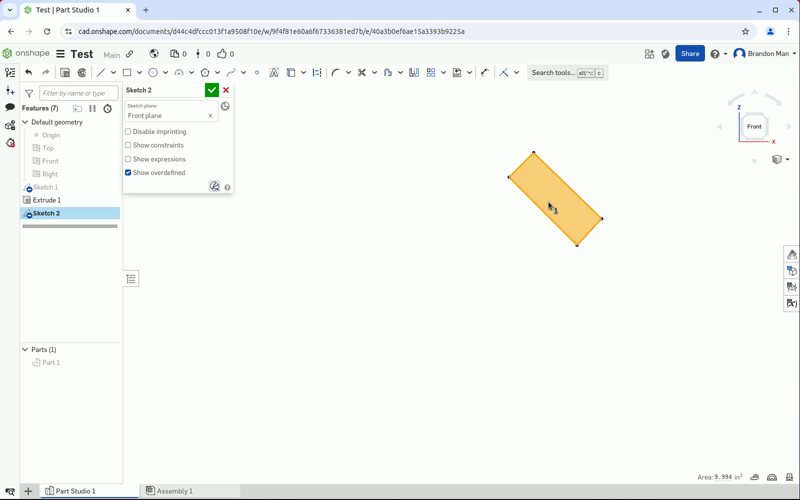
scroll(-6)
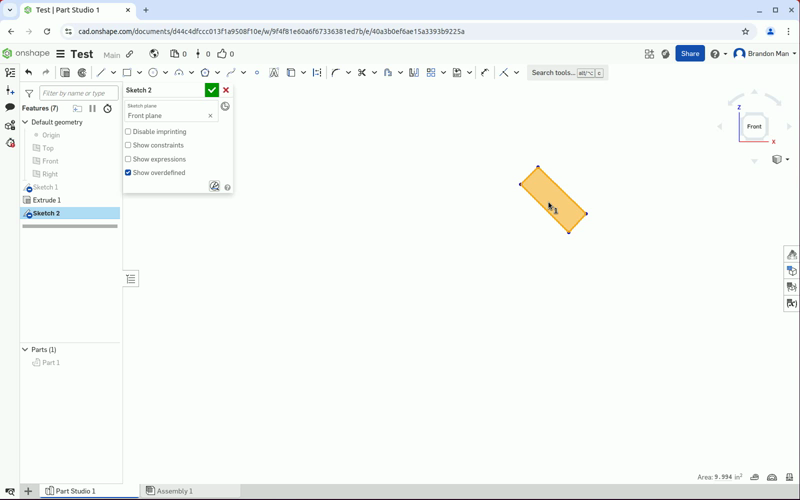
scroll(-6)
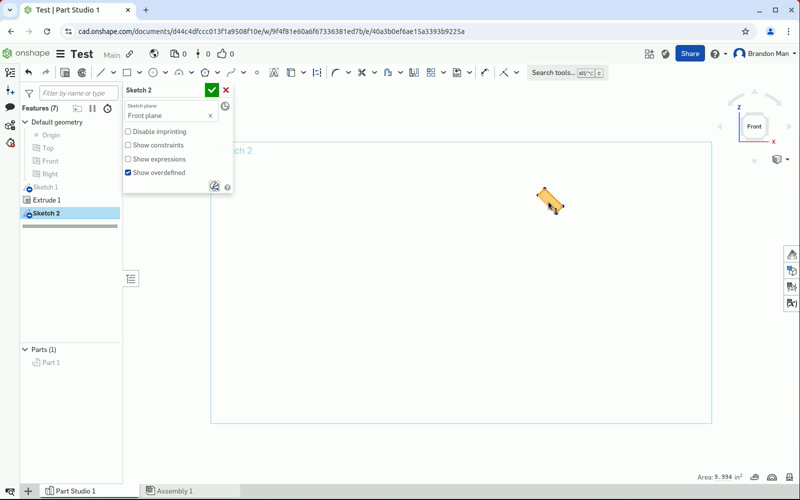
mouse_move(73, 352)
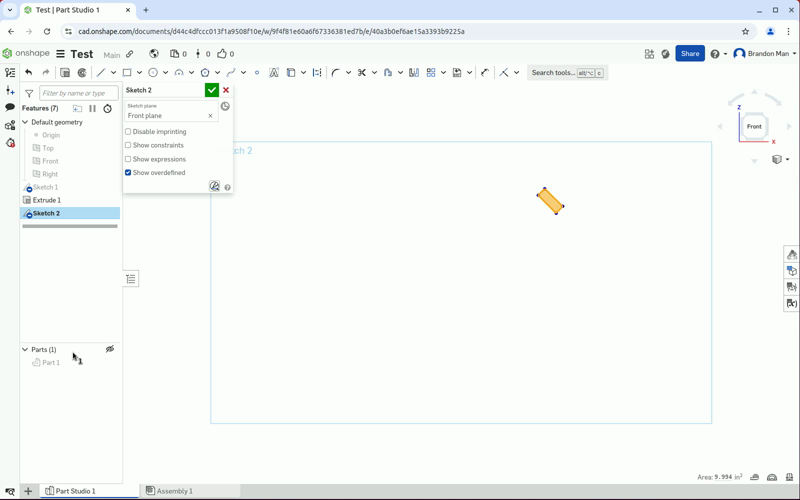
key(shift+y)
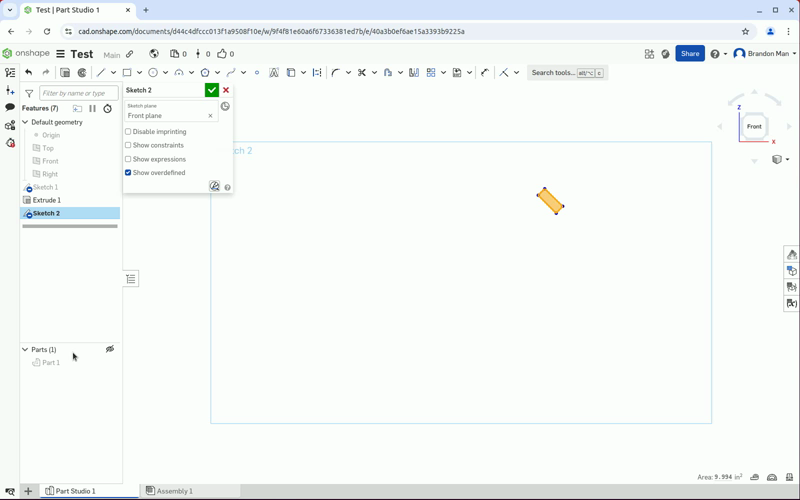
key(shift+e)
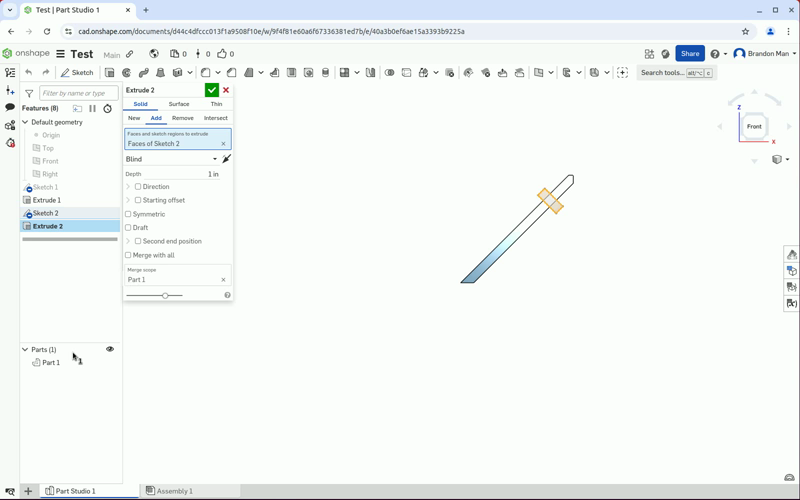
mouse_move(143, 106)
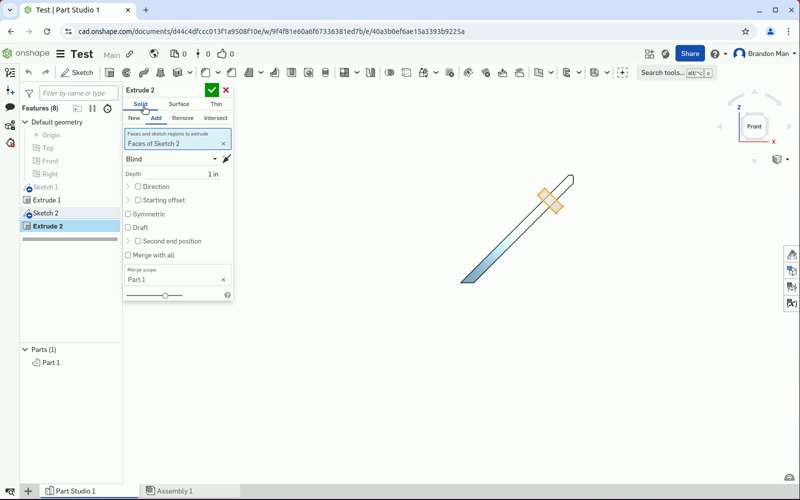
click(143, 106)
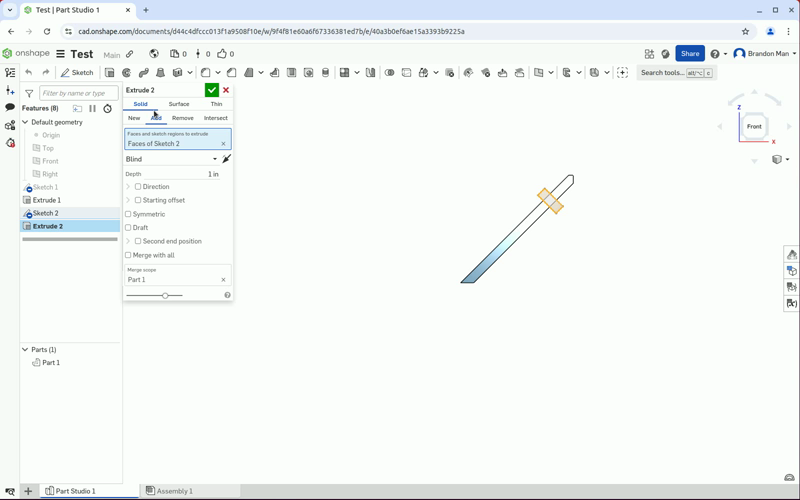
mouse_move(186, 120)
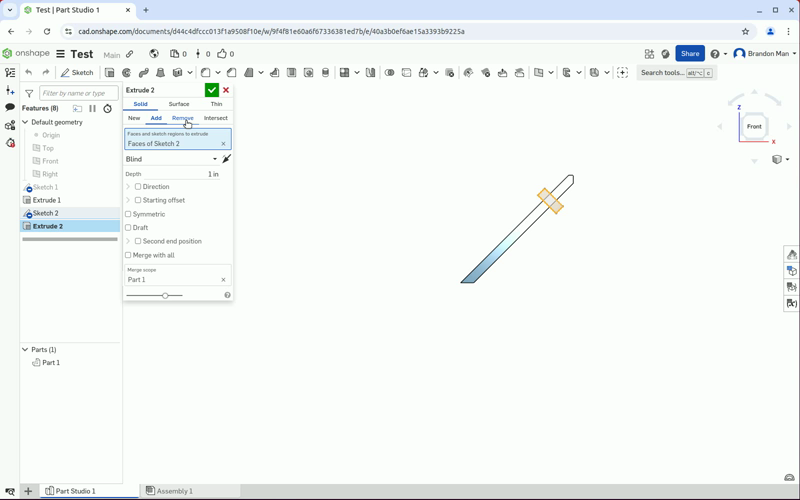
click(186, 120)
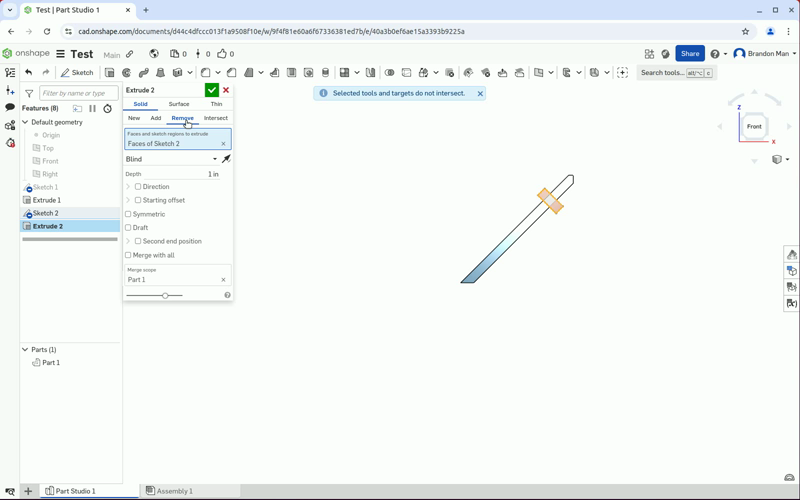
key(tab, 4)
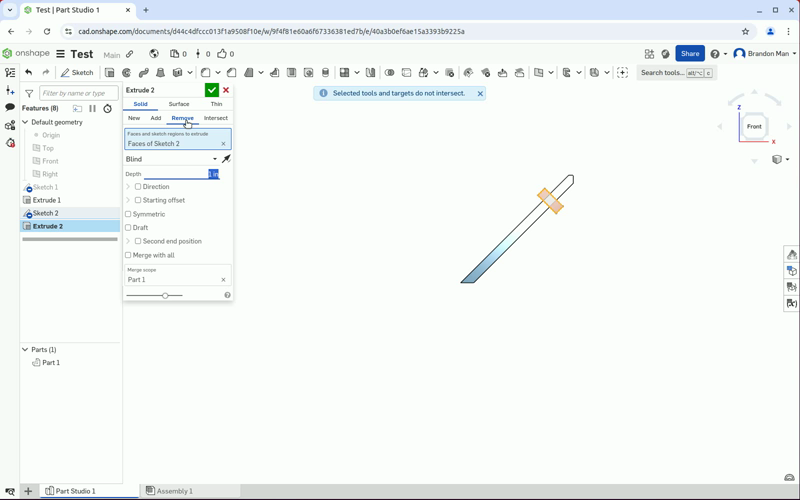
text(-1.926)
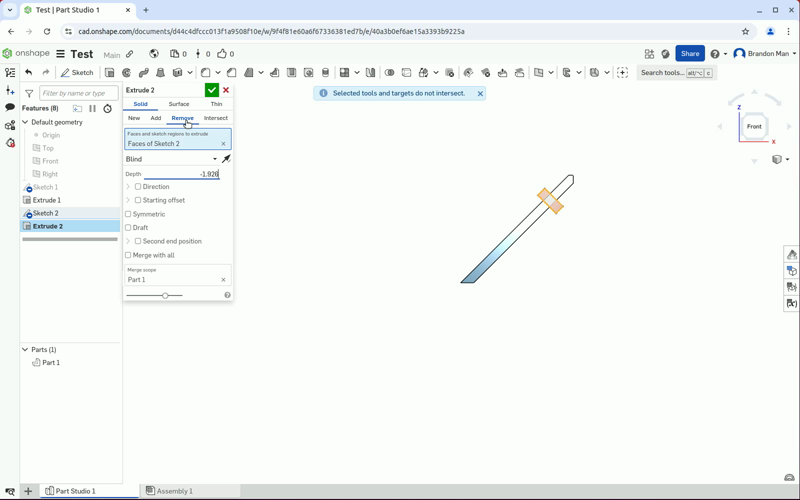
key(tab, 6)
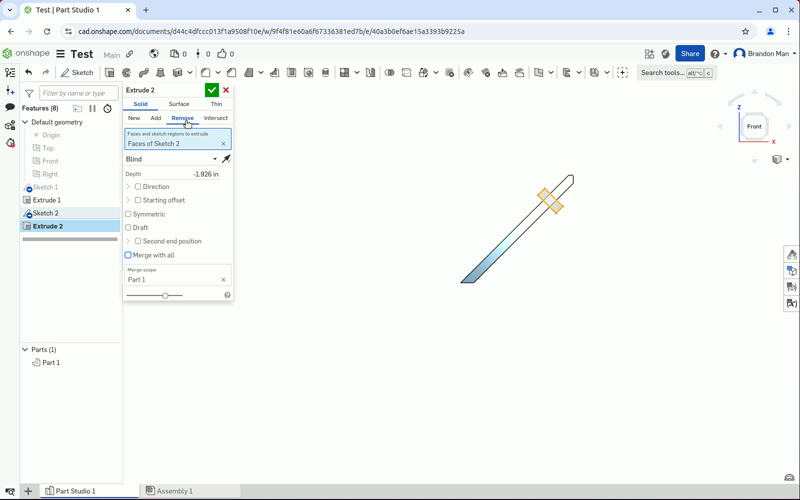
key(space)
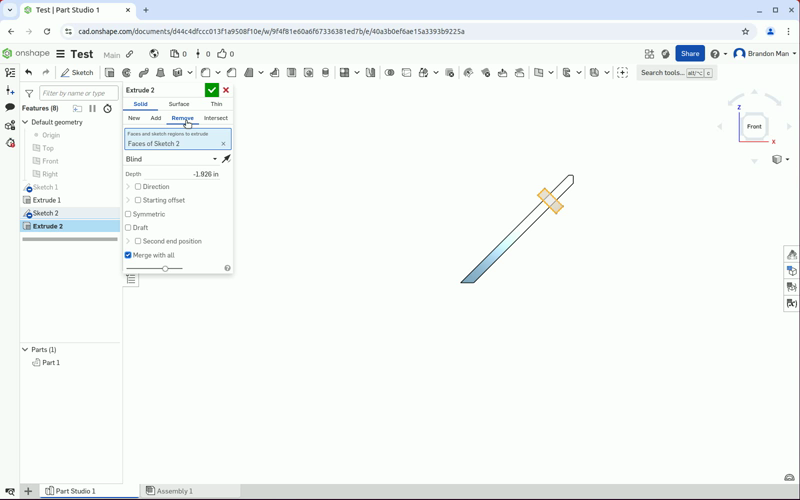
key(enter)
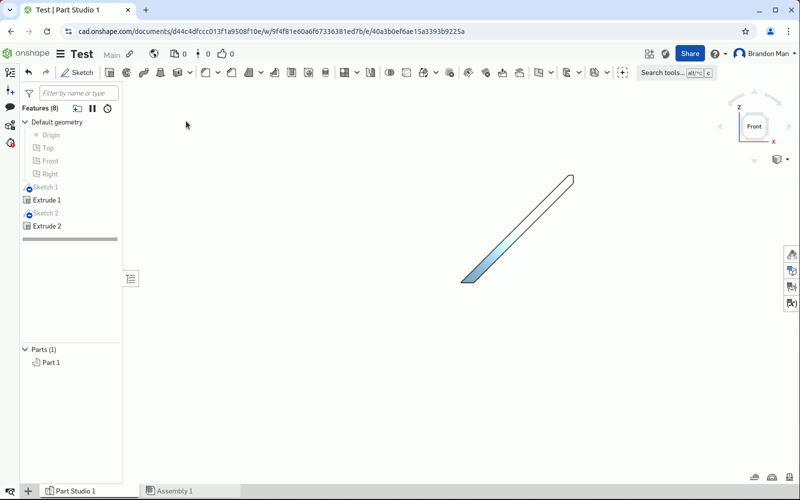
key(shift+h)
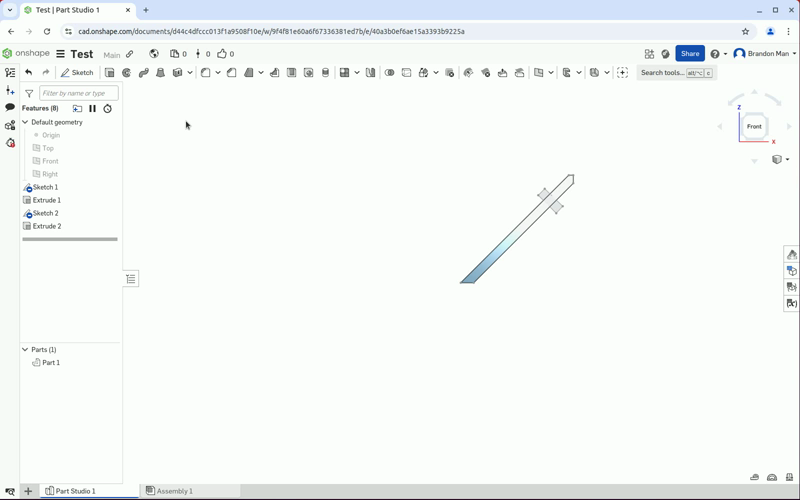
key(shift+h)
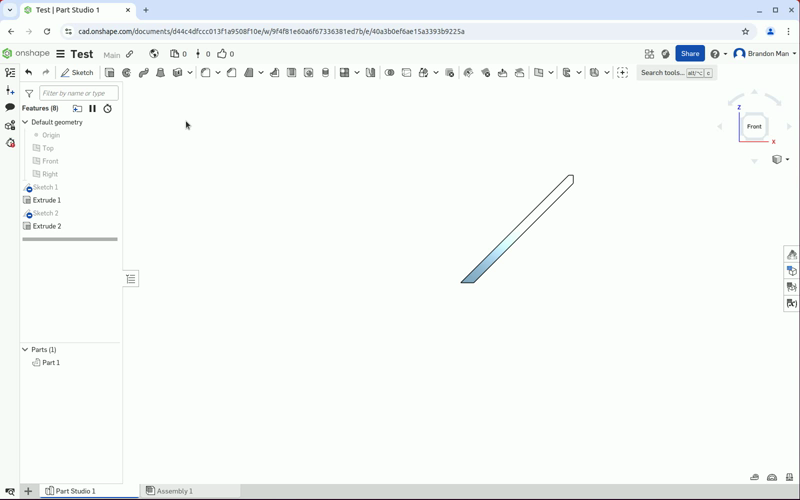
mouse_move(73, 189)
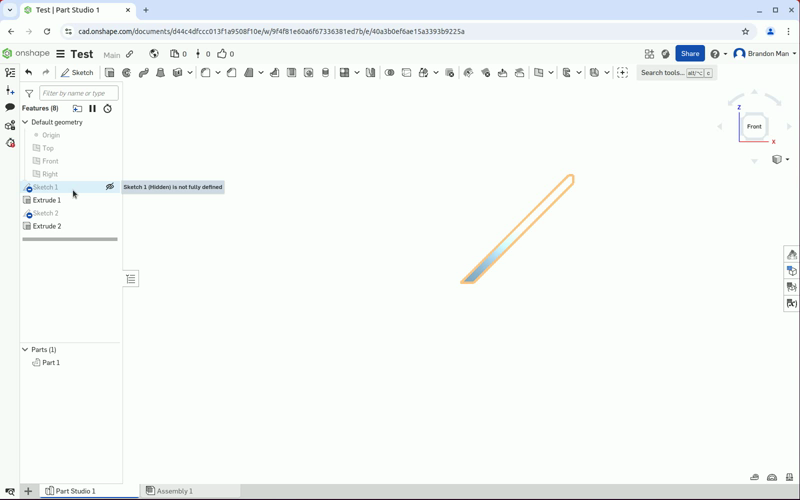
click(73, 189)
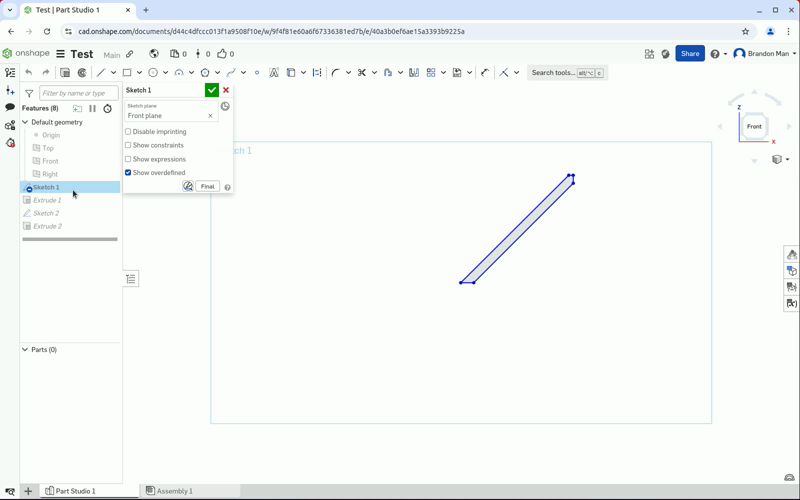
mouse_move(229, 92)
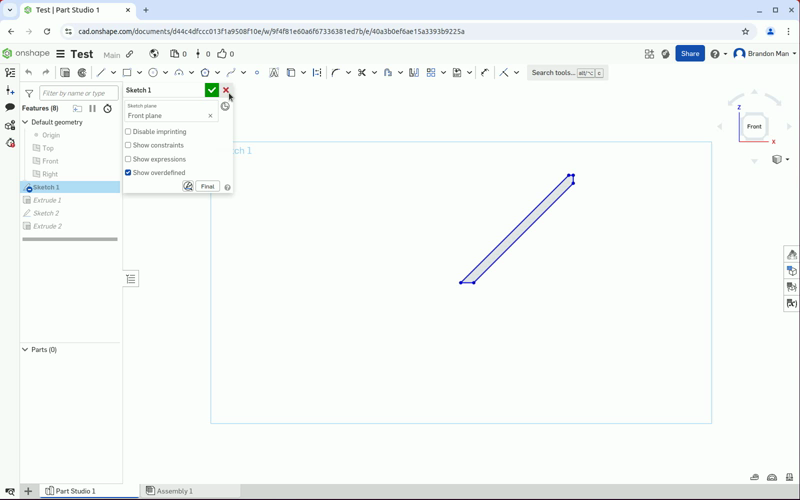
click(229, 92)
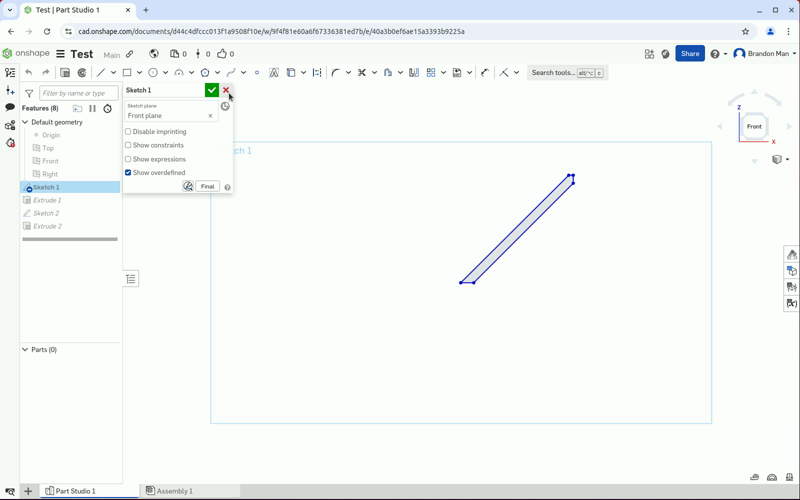
key(shift+s)
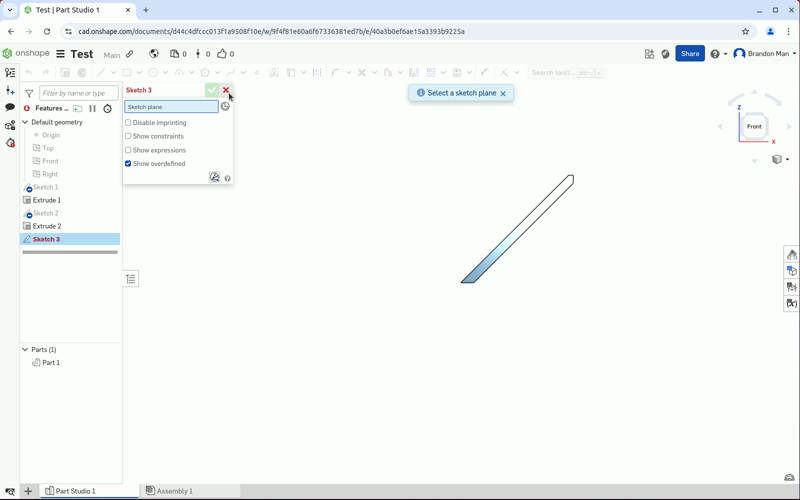
mouse_move(73, 163)
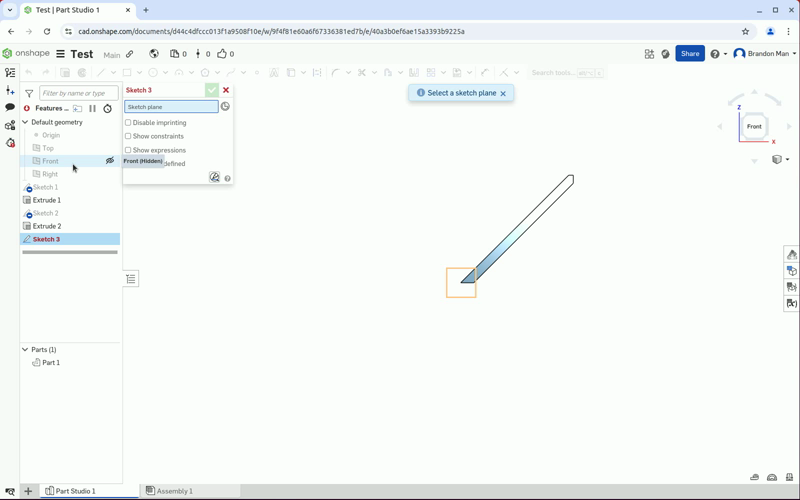
click(73, 163)
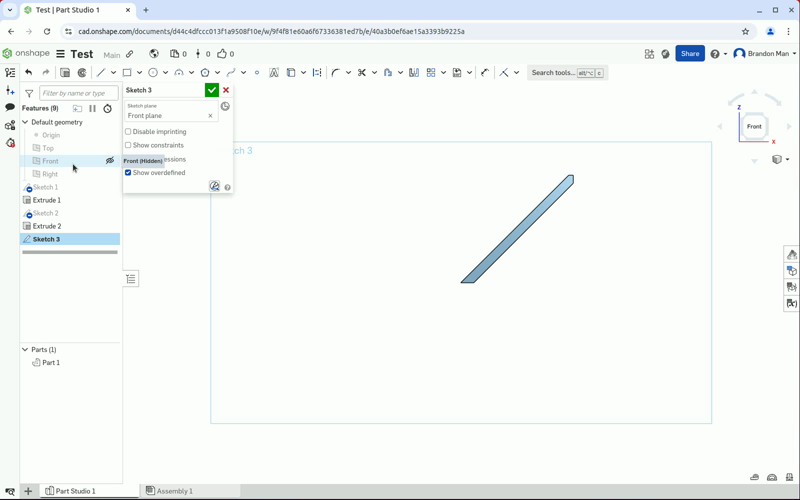
mouse_move(73, 352)
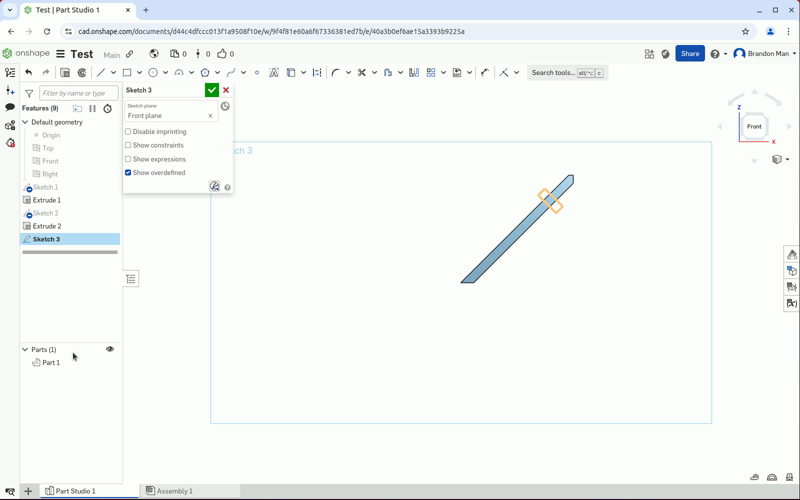
key(y)
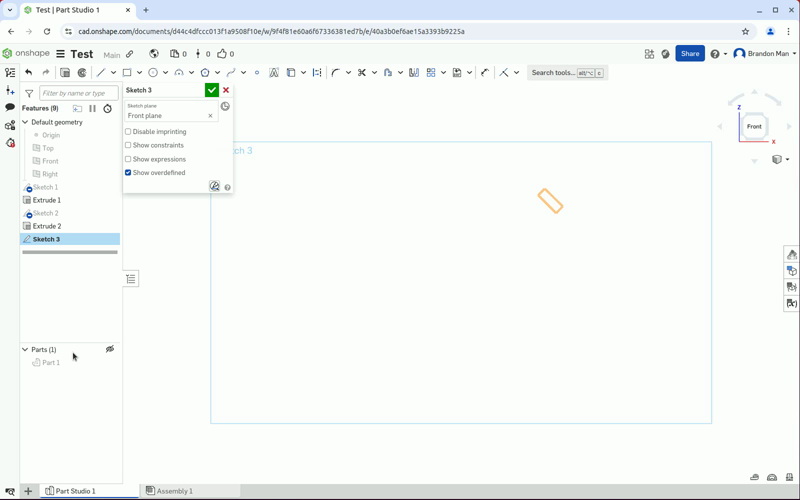
key(l)
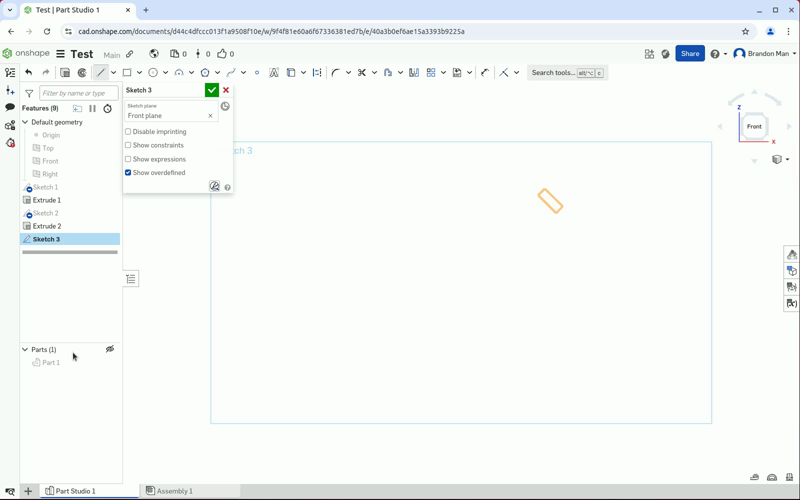
key_down(shift)
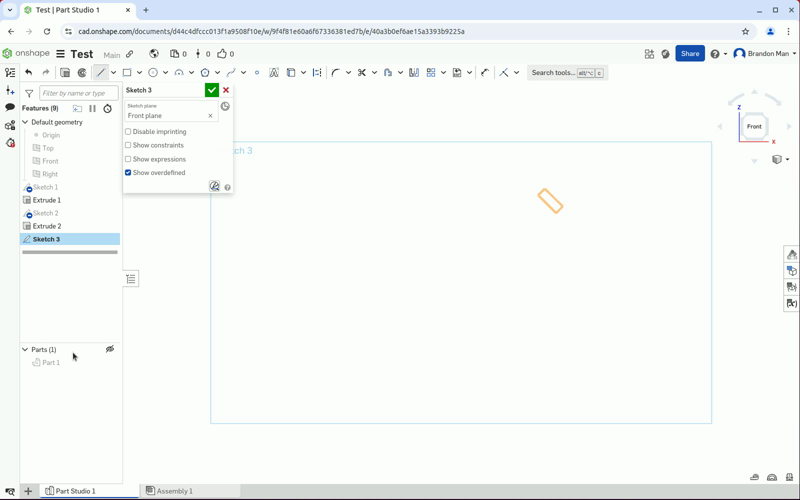
mouse_move(481, 253)
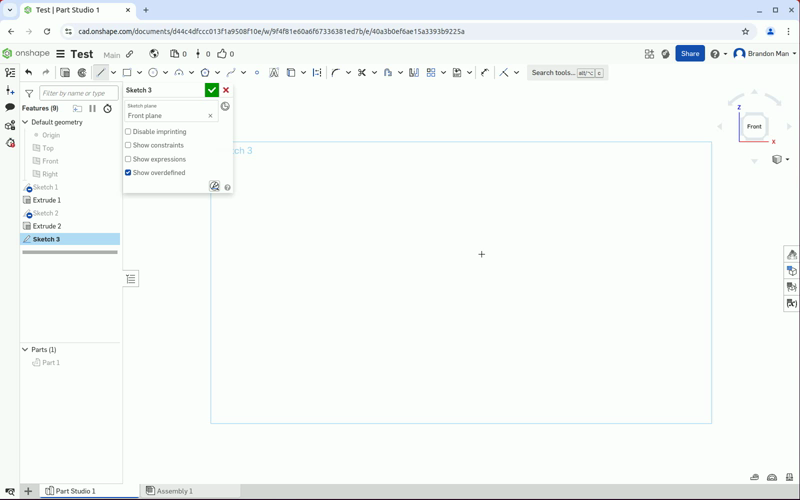
click(481, 253)
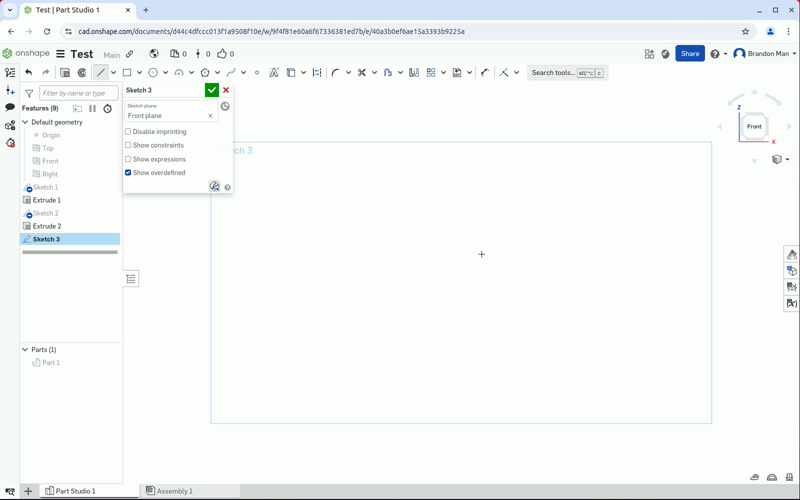
key_up(shift)
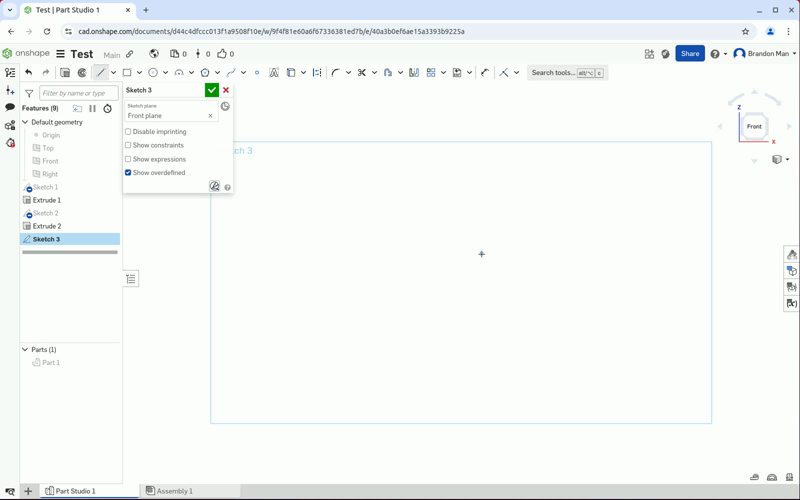
key_down(shift)
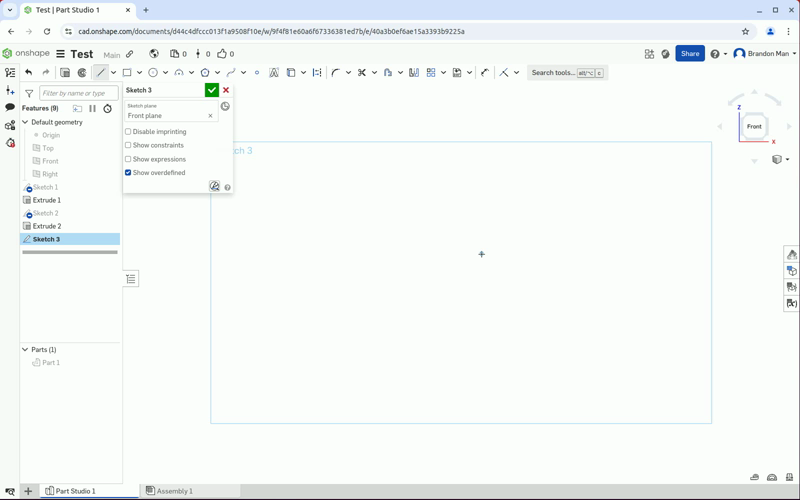
mouse_move(511, 253)
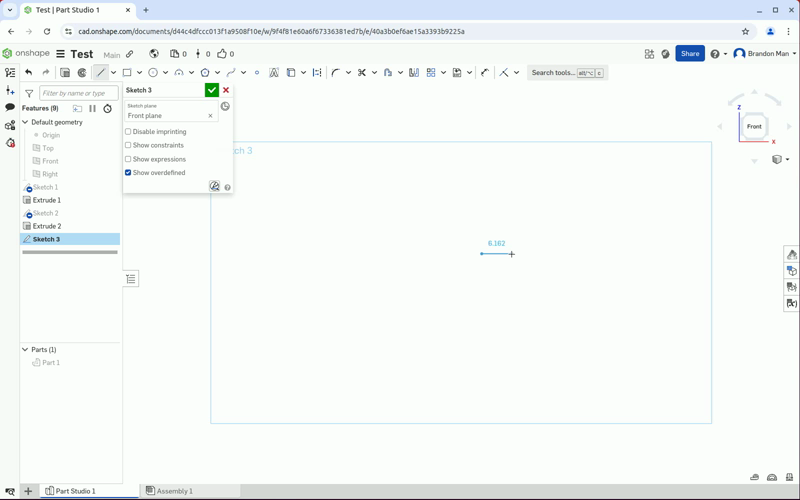
mouse_move(499, 271)
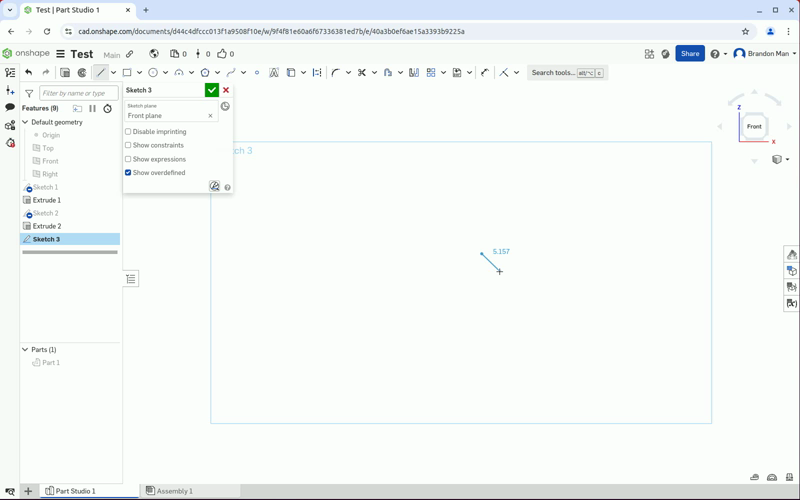
click(499, 271)
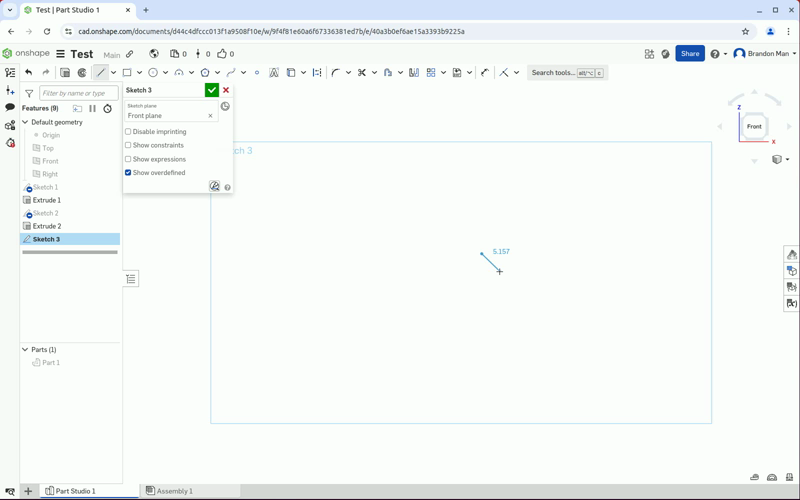
key_up(shift)
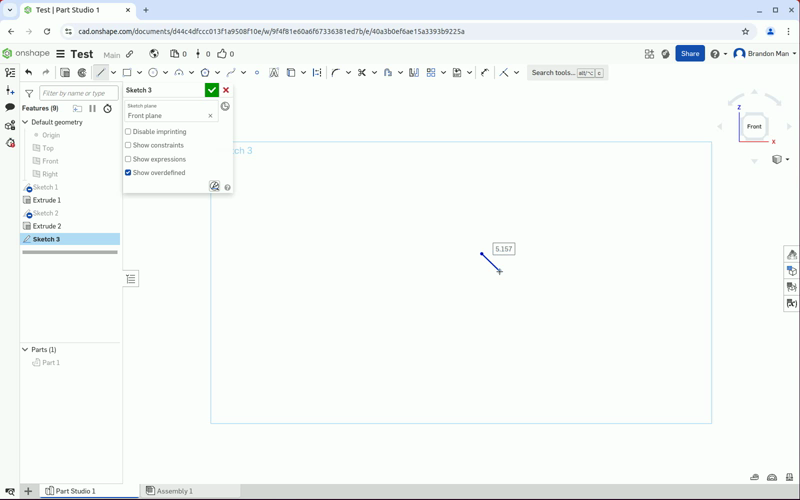
key_down(shift)
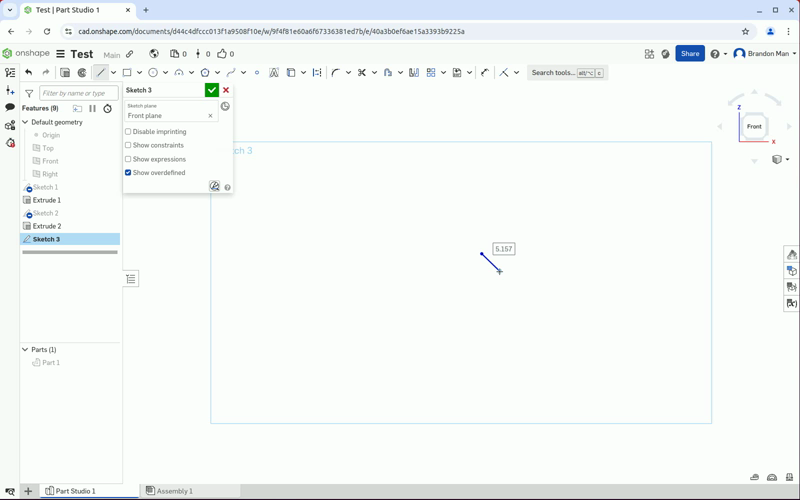
mouse_move(529, 271)
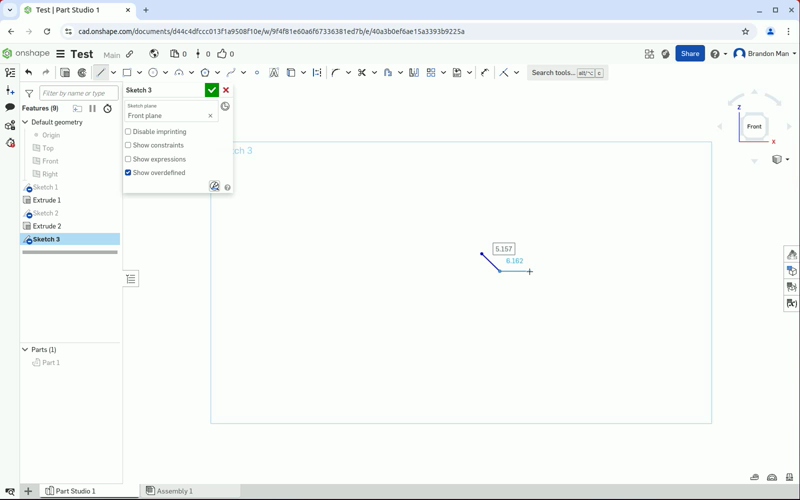
mouse_move(506, 264)
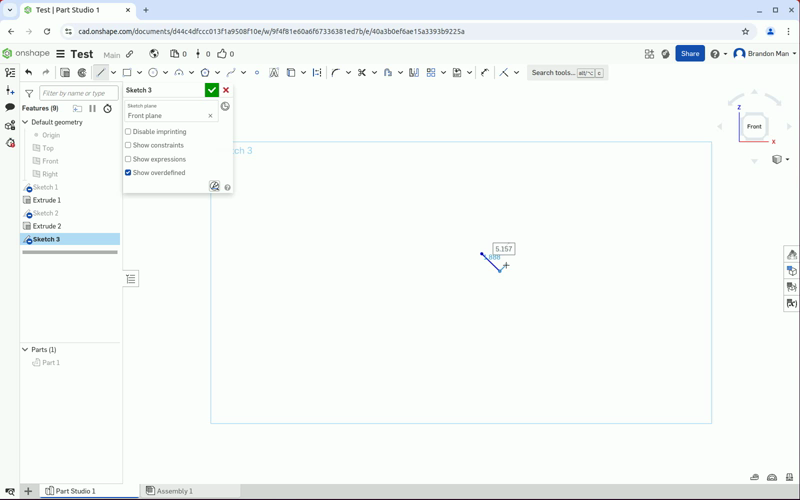
click(506, 264)
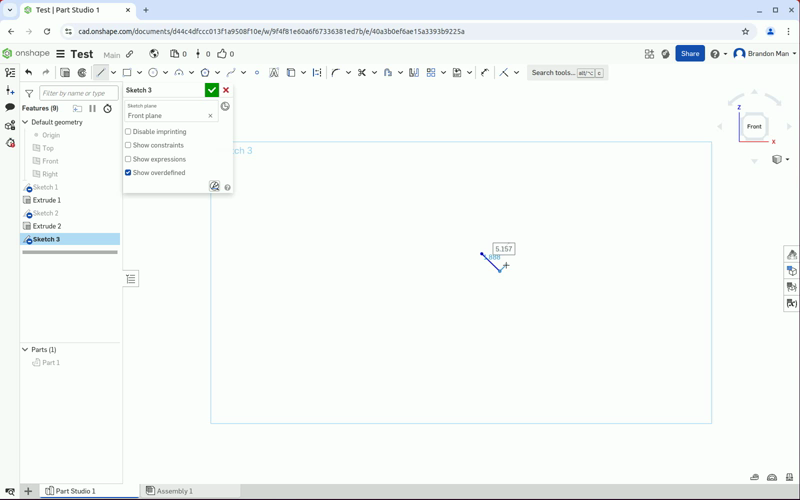
key_up(shift)
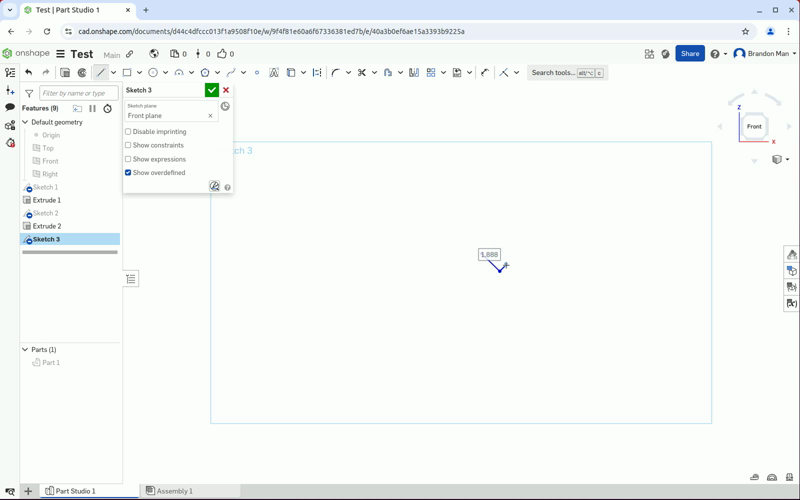
key_down(shift)
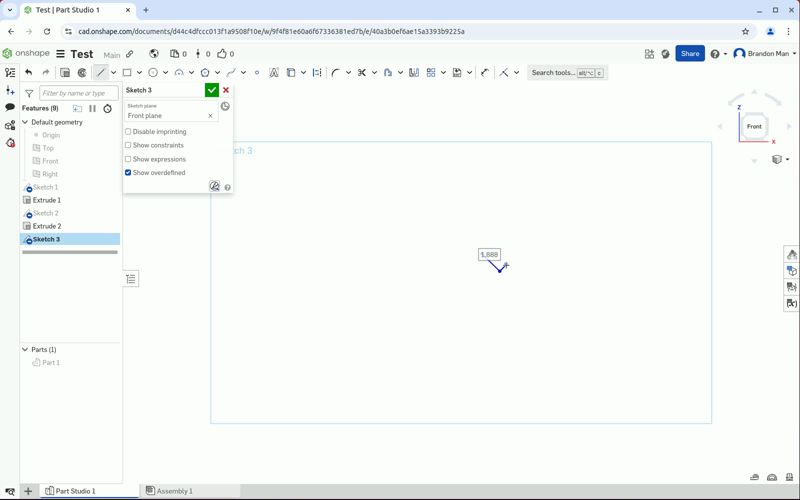
mouse_move(536, 264)
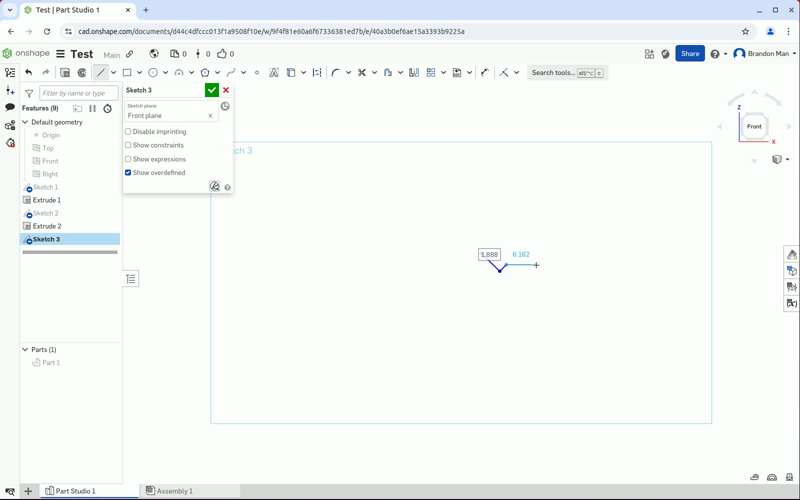
mouse_move(488, 246)
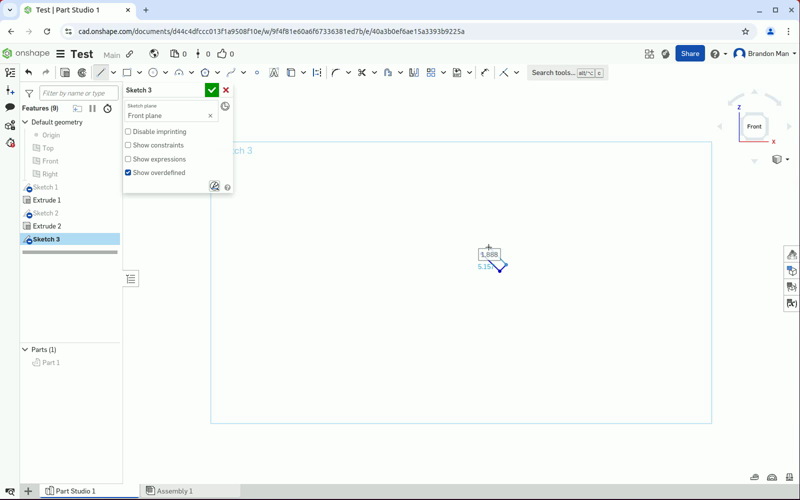
click(488, 246)
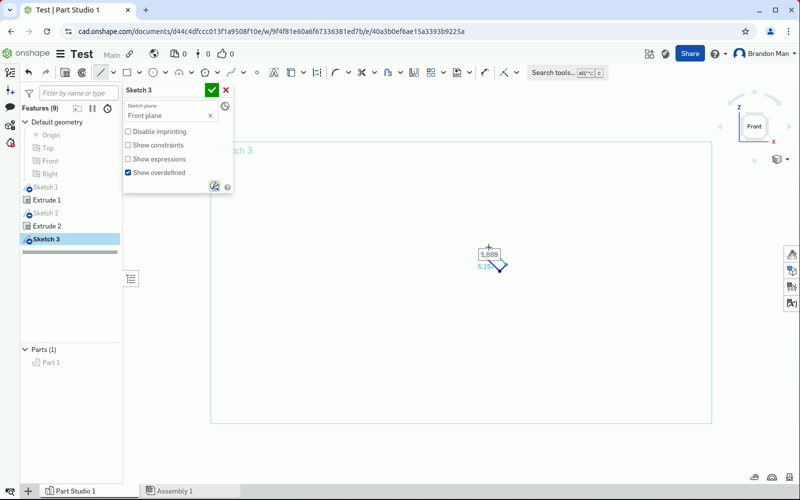
key_up(shift)
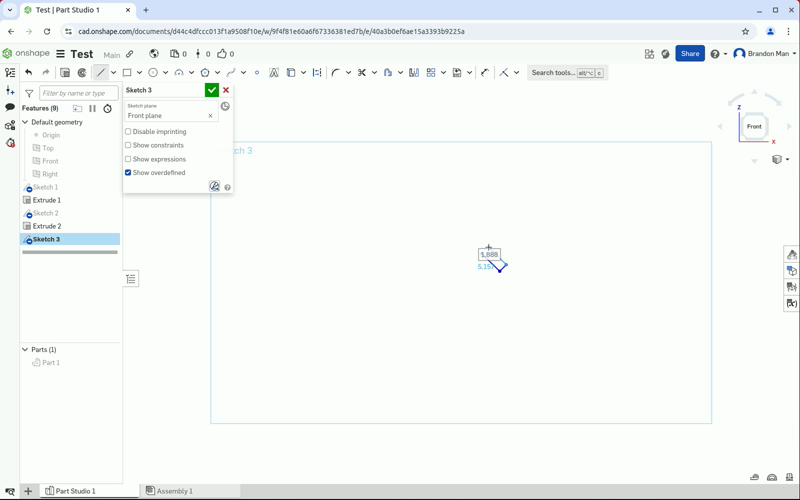
mouse_move(518, 246)
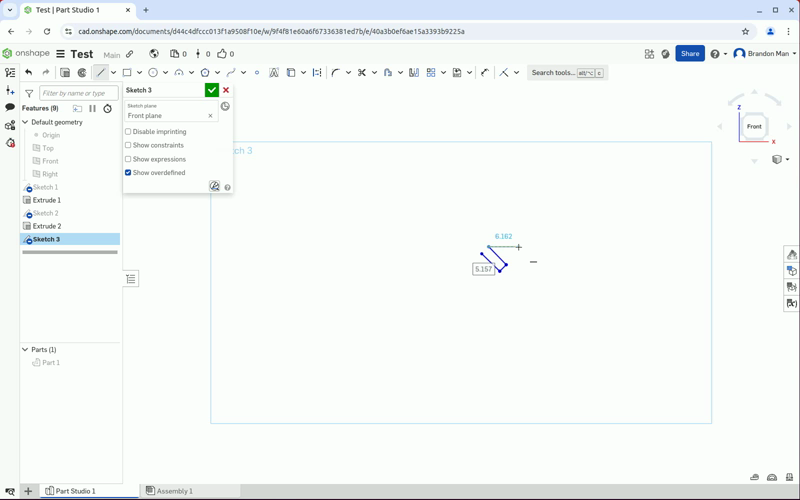
key_down(shift)
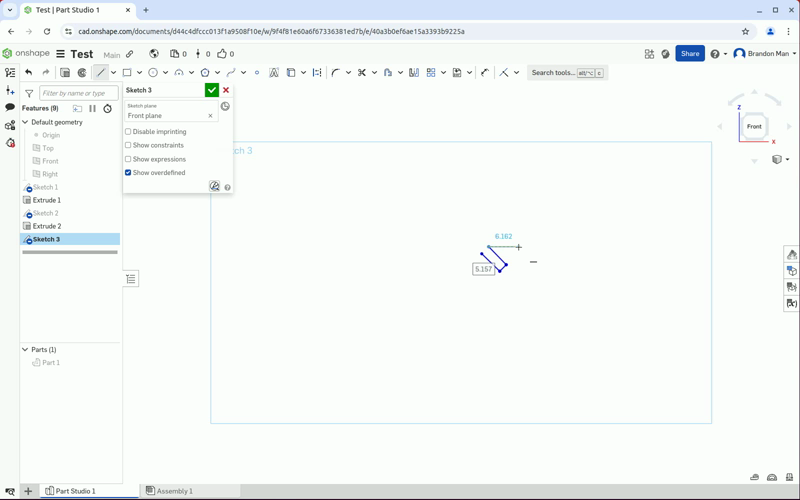
mouse_move(481, 253)
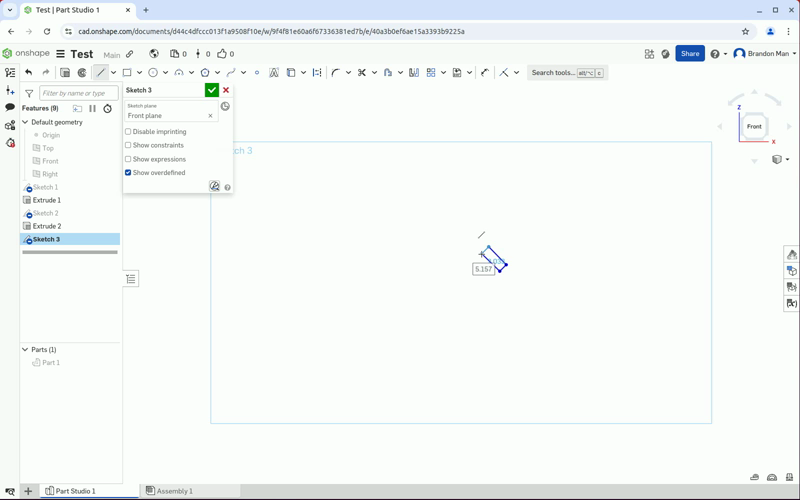
key_up(shift)
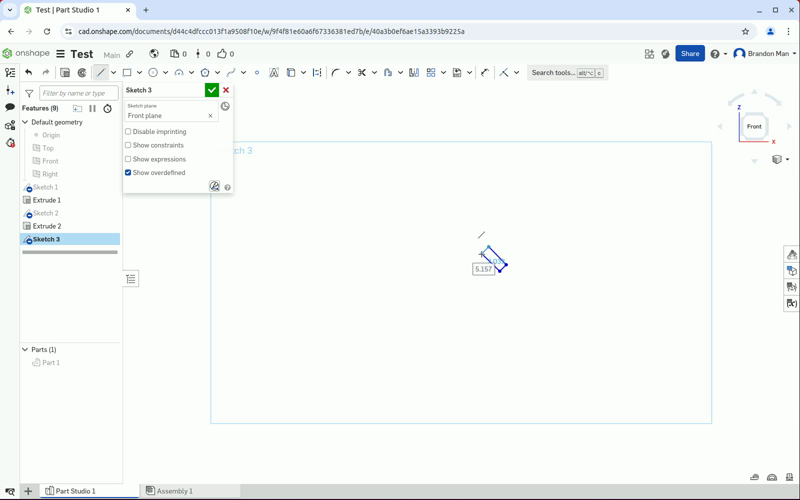
click(481, 253)
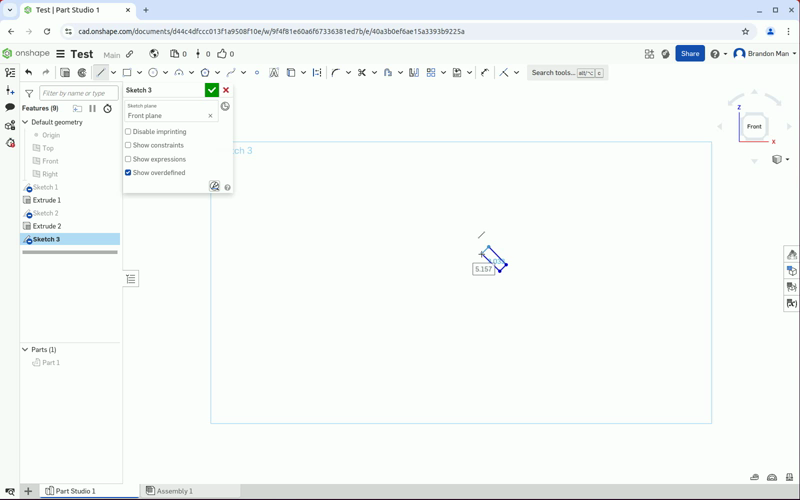
key(esc)
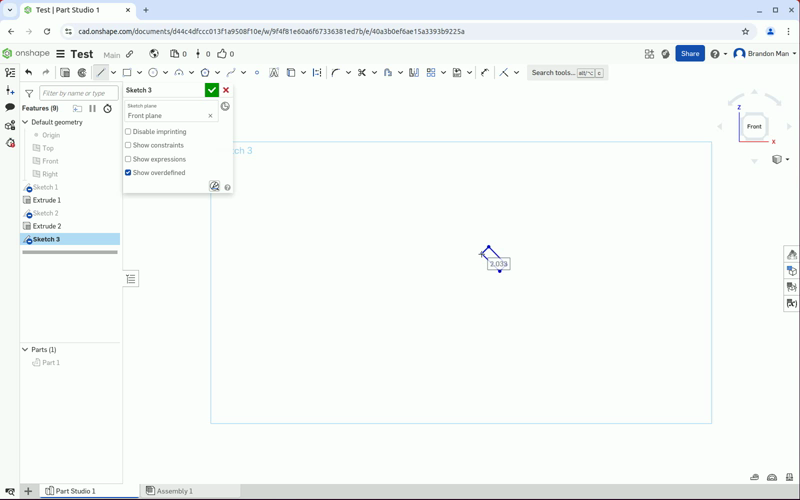
mouse_move(499, 259)
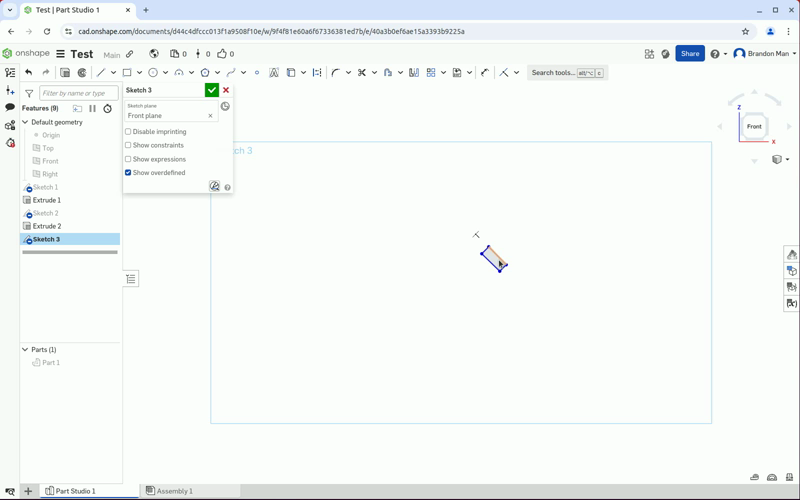
scroll(6)
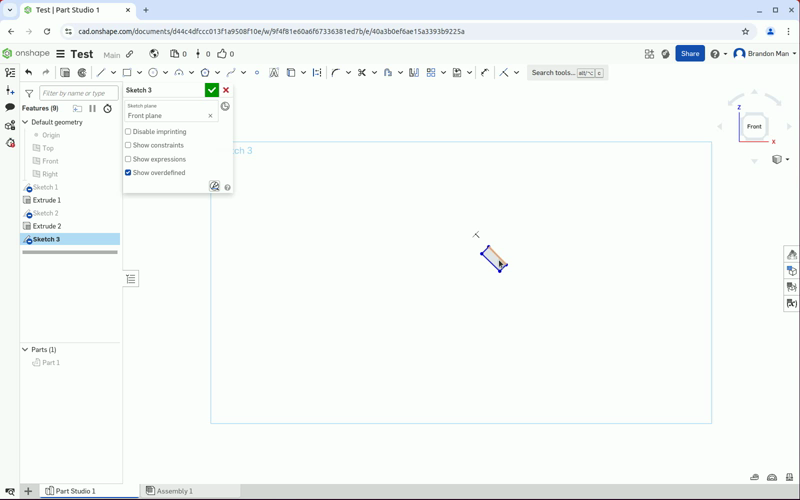
scroll(6)
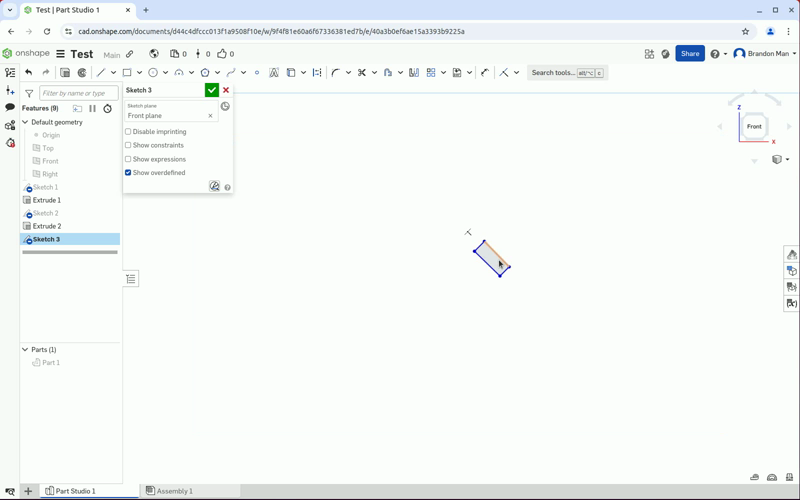
scroll(6)
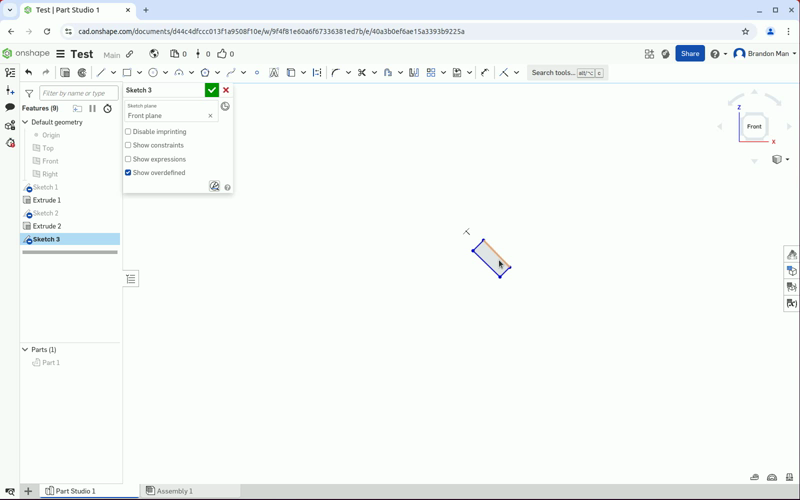
scroll(6)
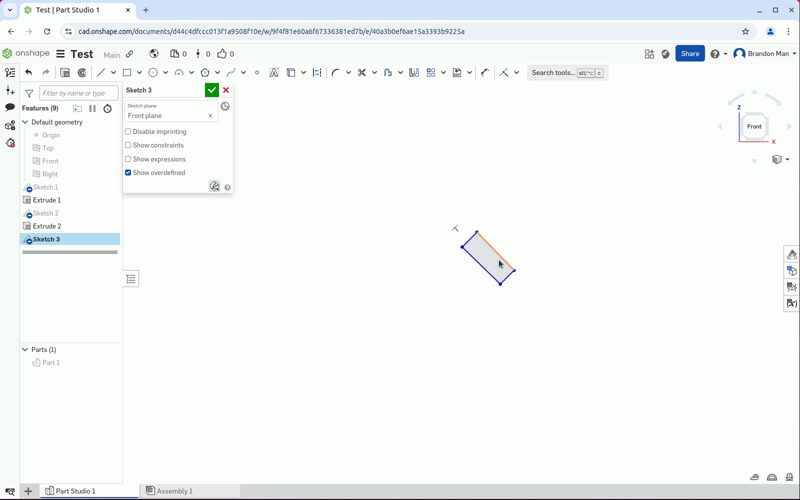
scroll(6)
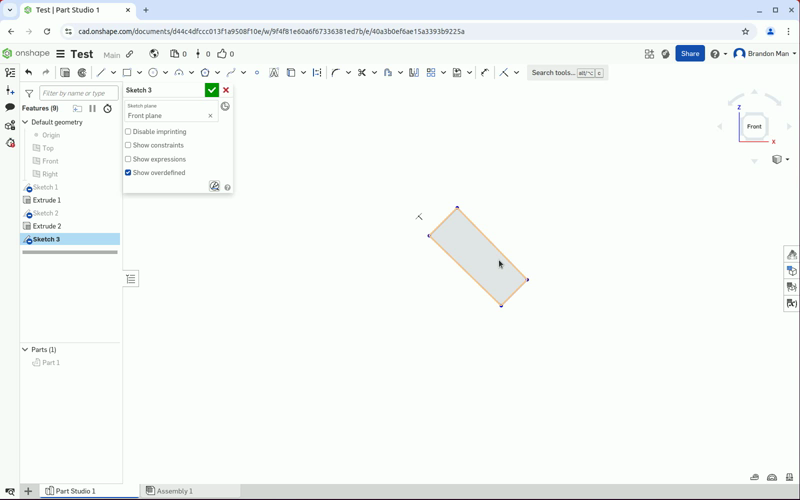
scroll(6)
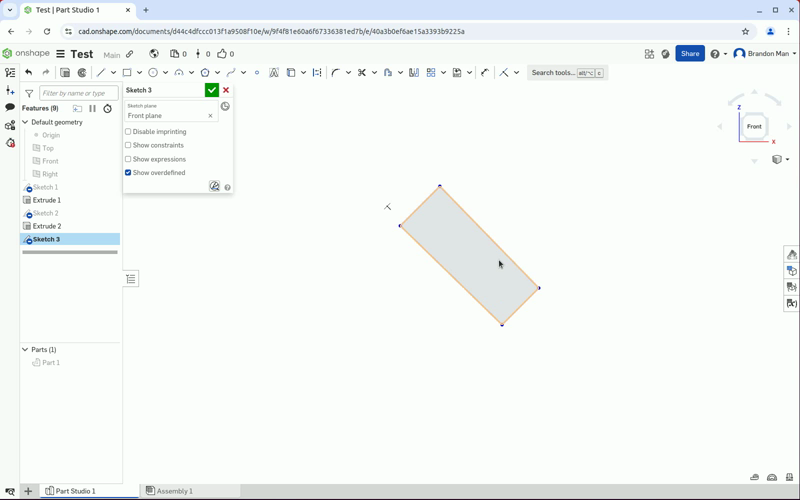
scroll(6)
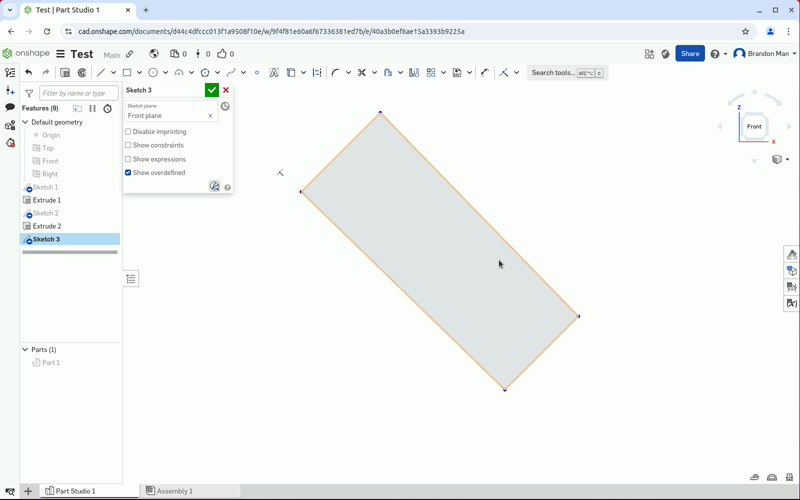
click(499, 259)
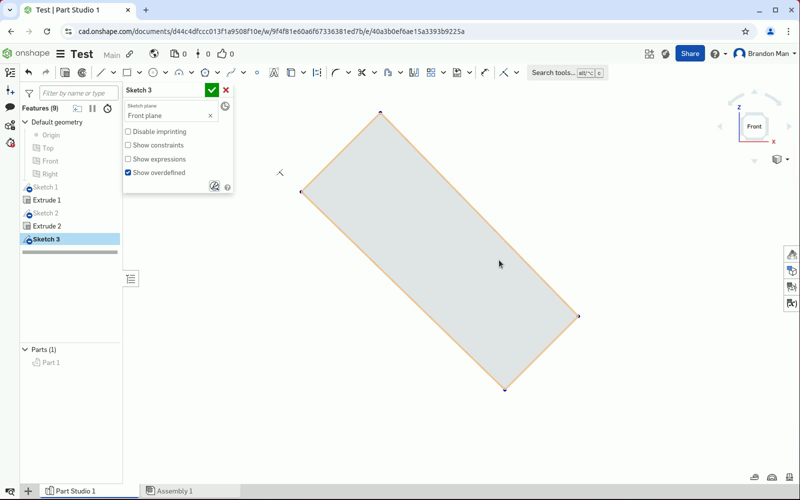
scroll(-6)
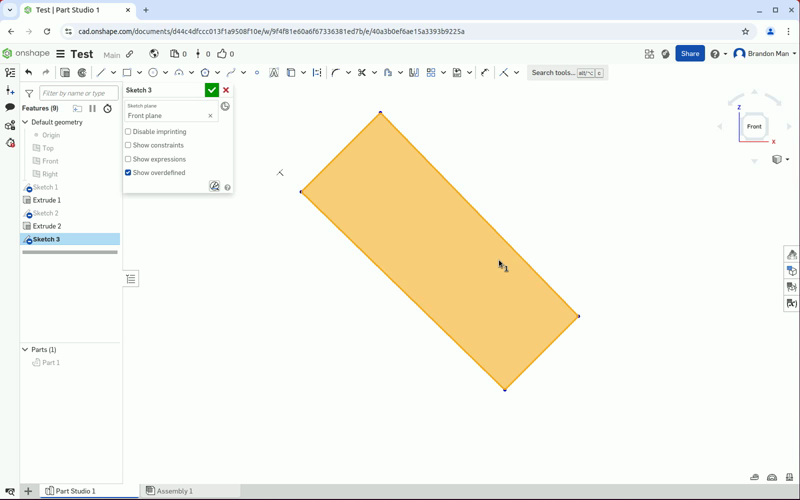
scroll(-6)
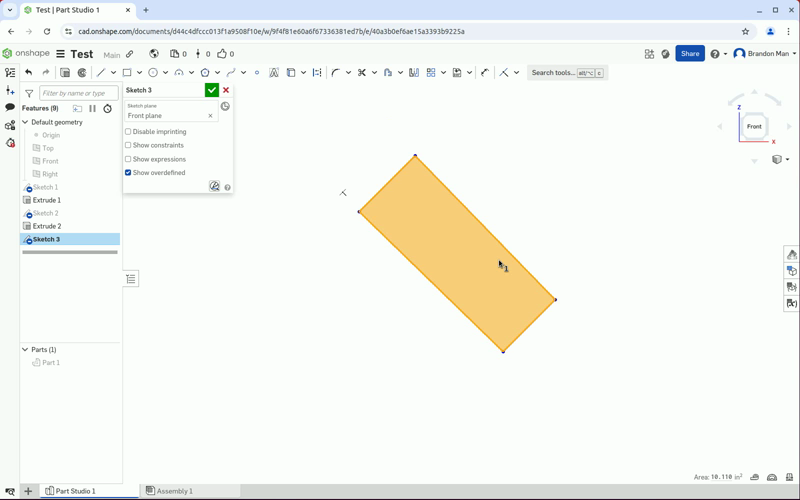
scroll(-6)
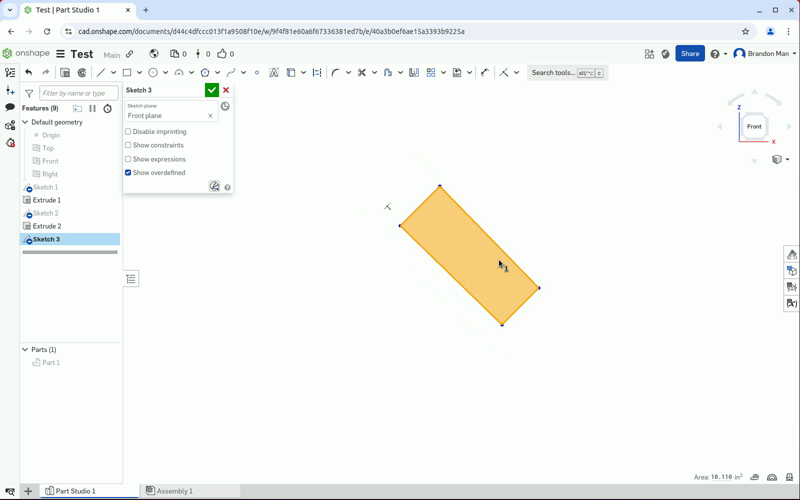
scroll(-6)
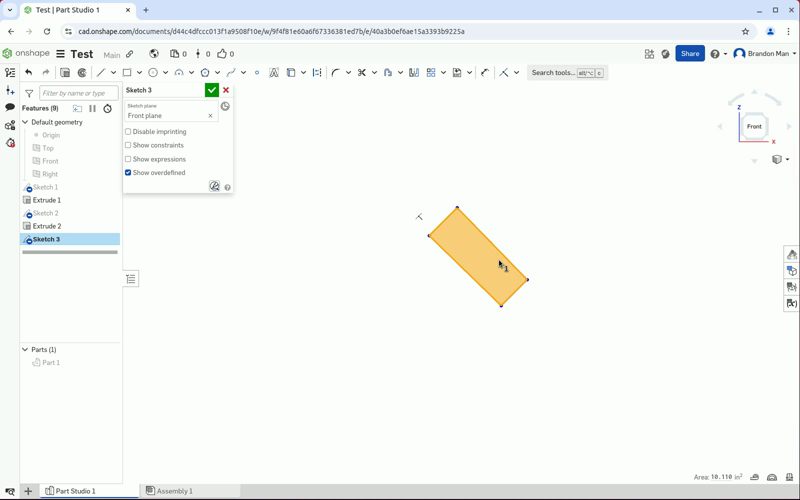
scroll(-6)
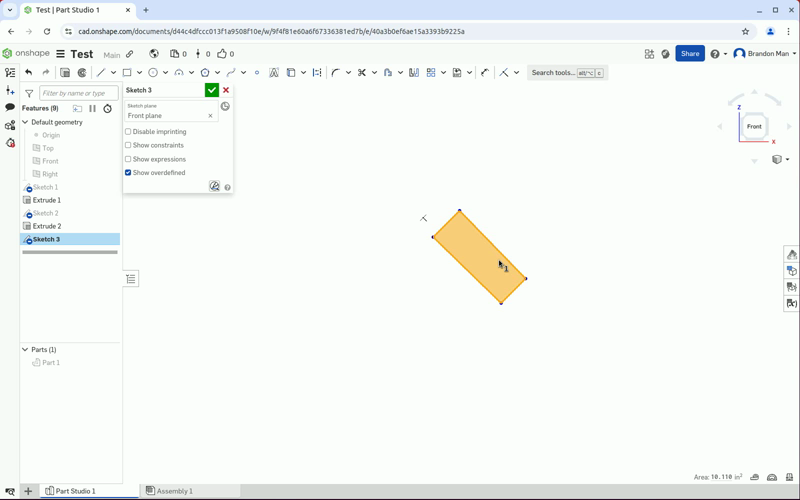
scroll(-6)
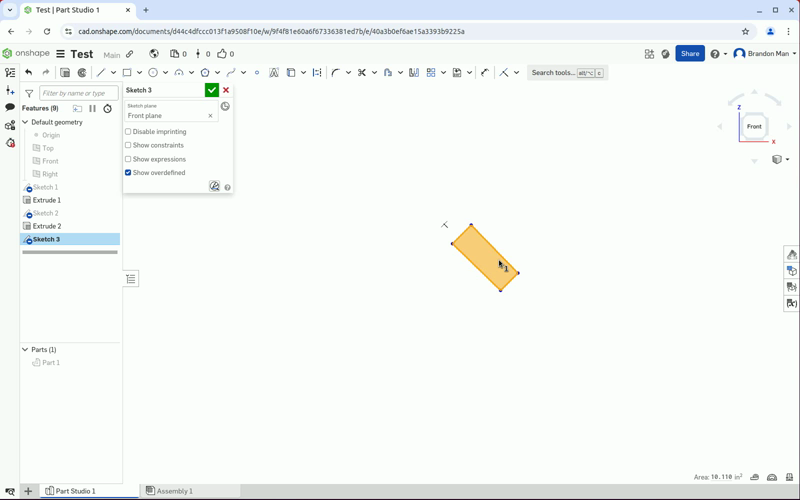
scroll(-6)
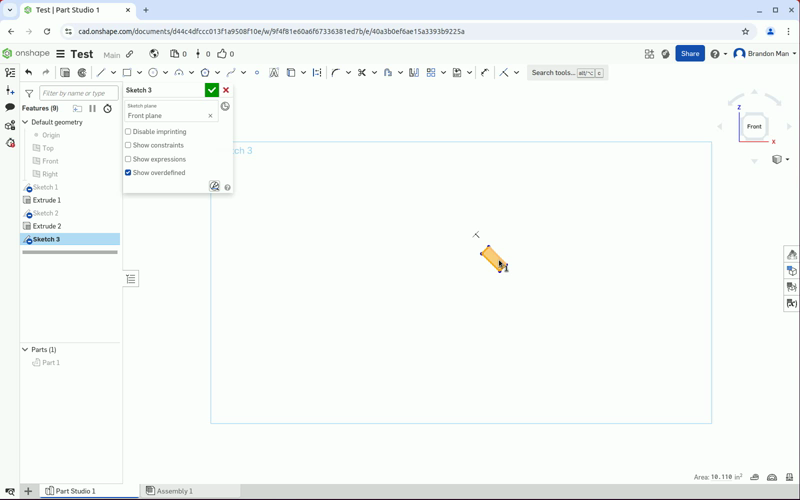
mouse_move(73, 352)
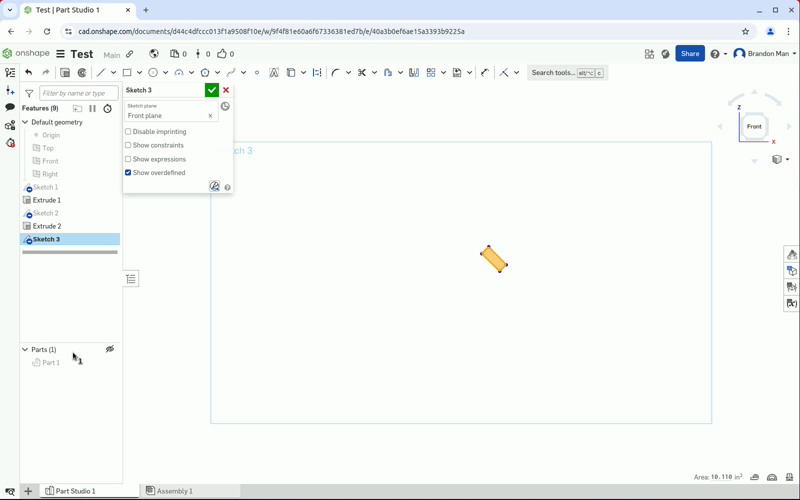
key(shift+y)
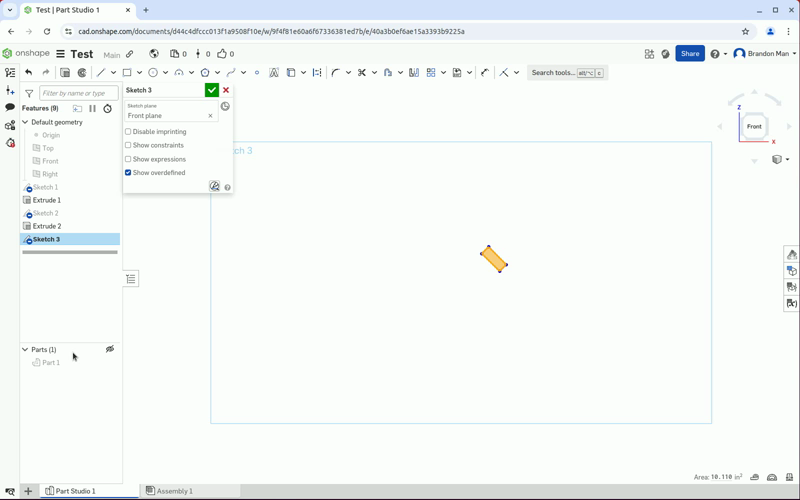
key(shift+e)
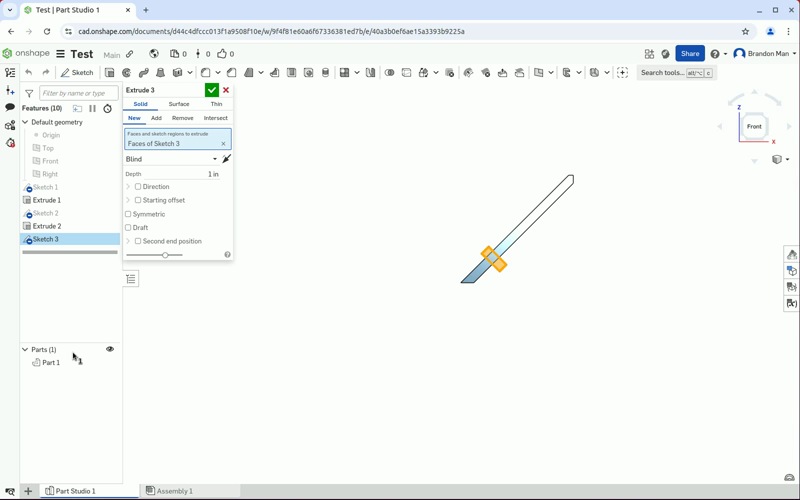
mouse_move(143, 106)
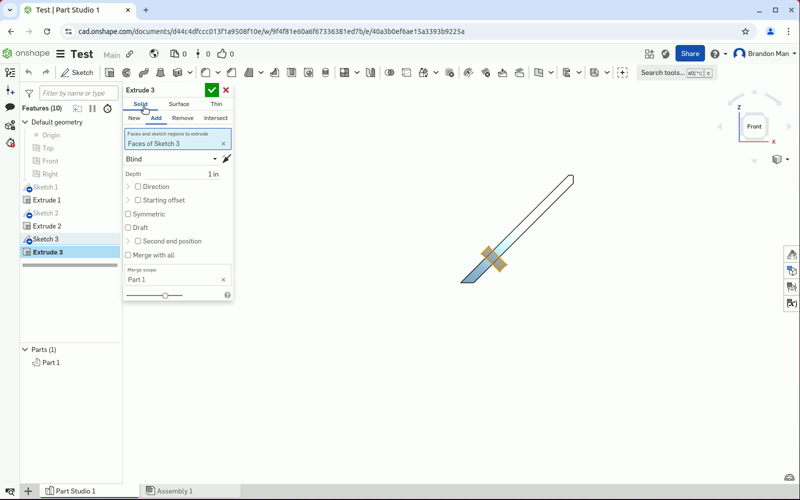
click(143, 106)
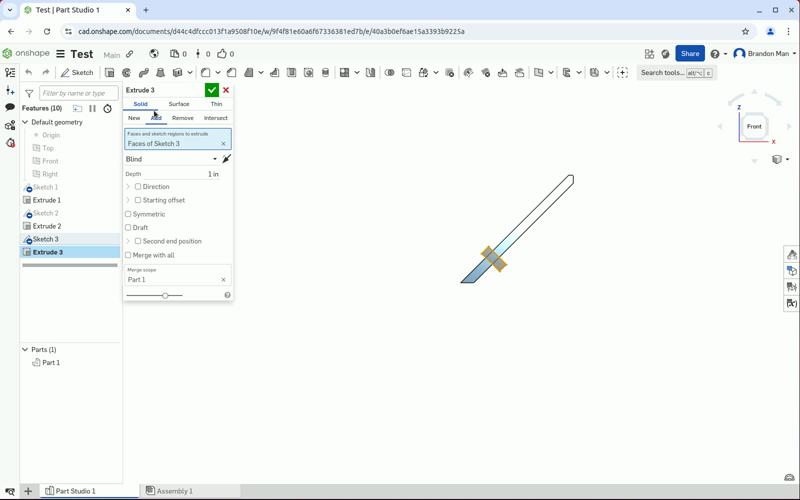
mouse_move(186, 120)
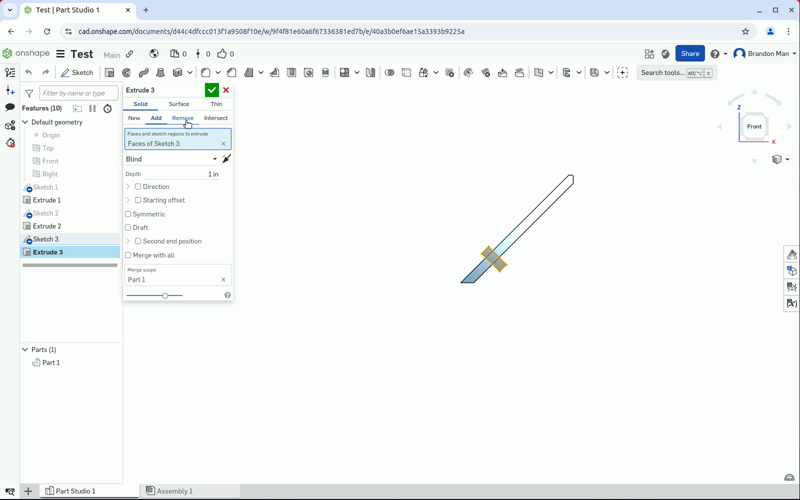
click(186, 120)
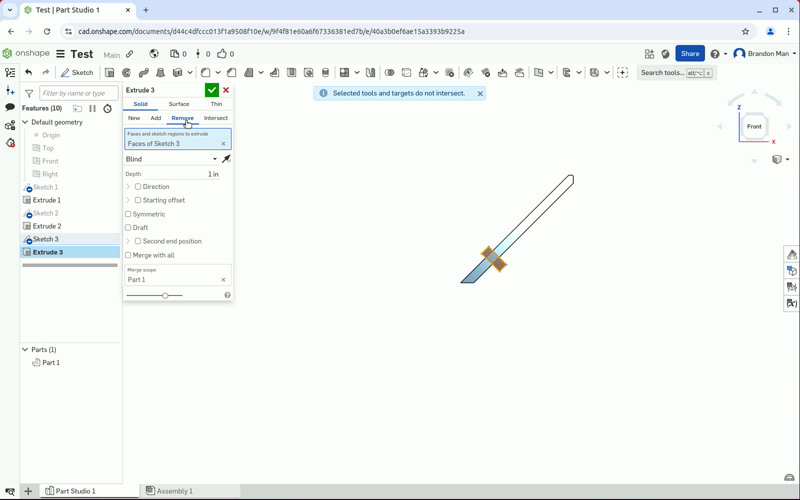
key(tab, 4)
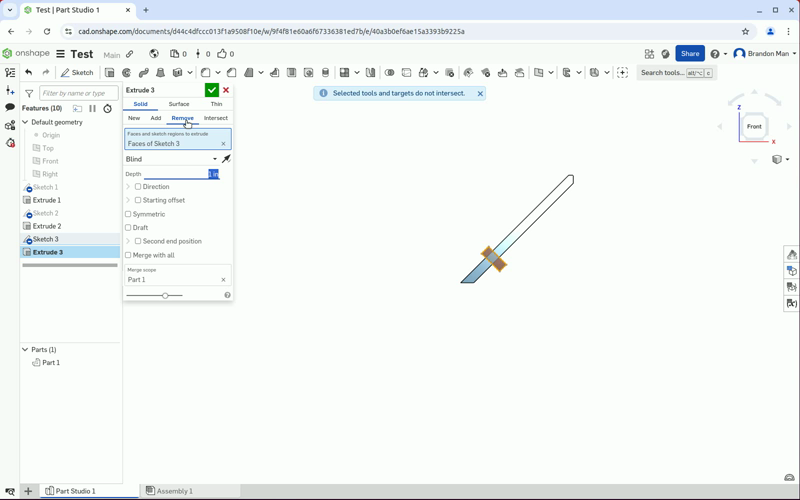
text(-1.926)
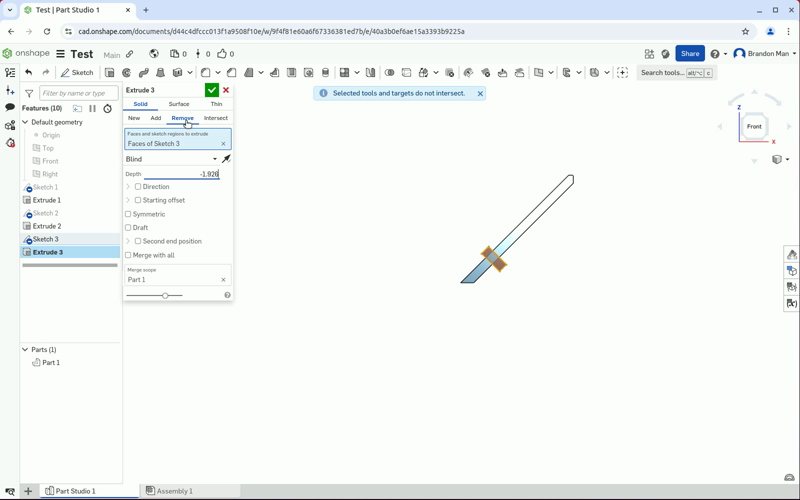
key(tab, 6)
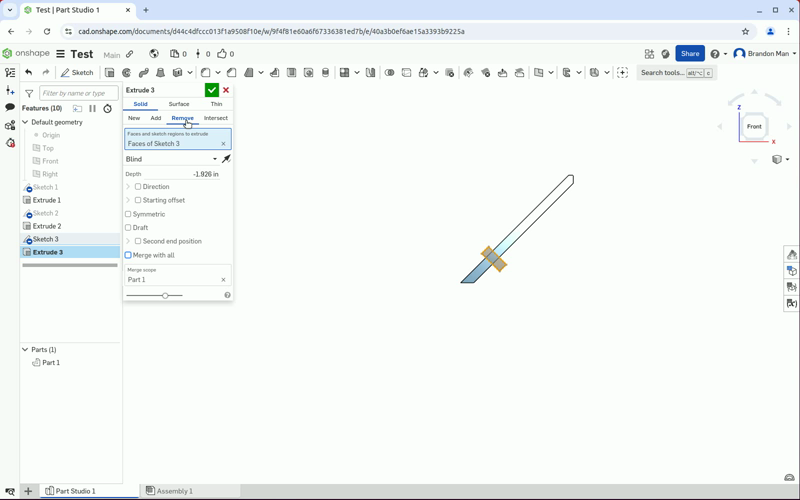
key(space)
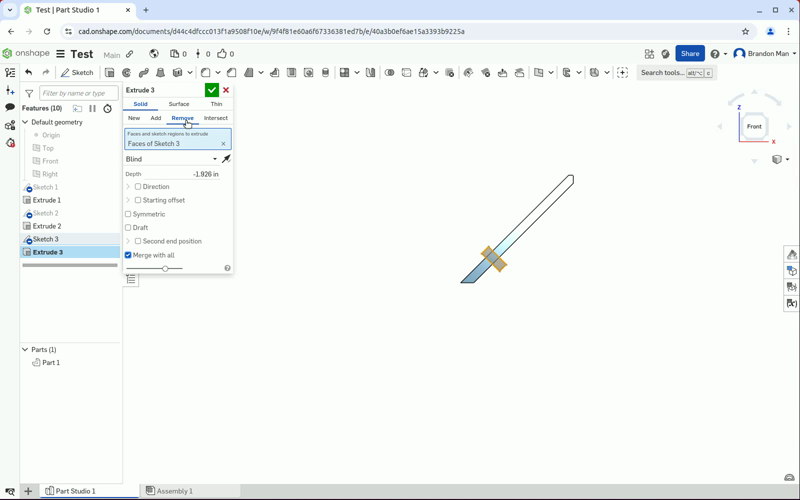
key(enter)
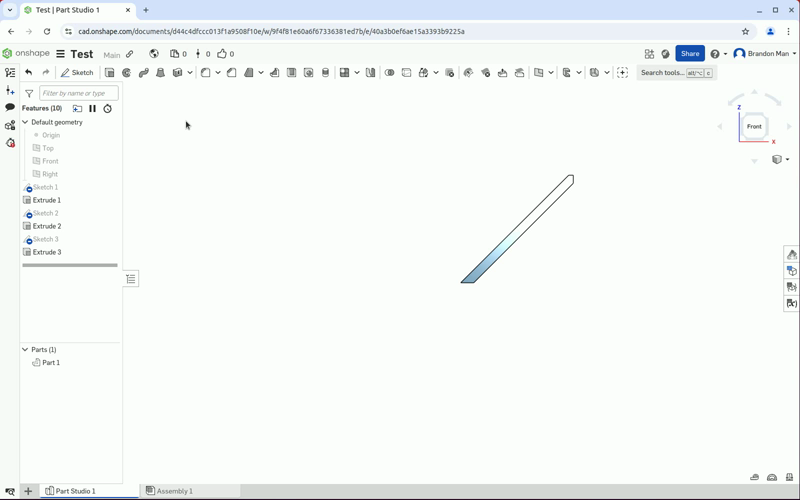
key(shift+h)
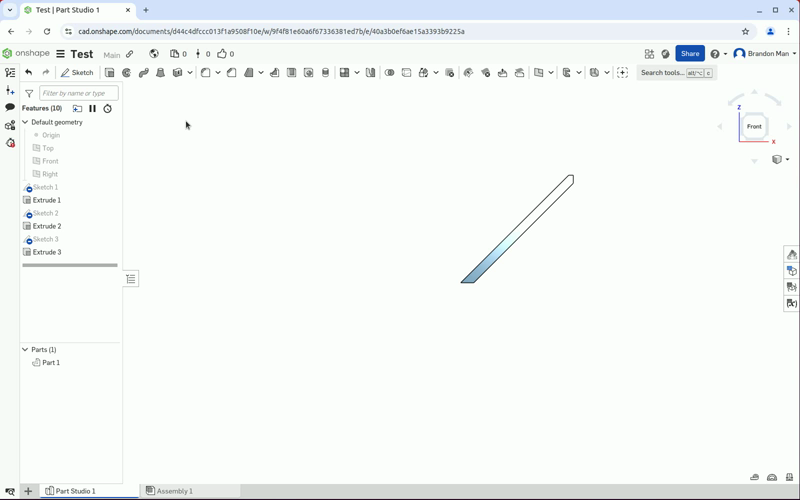
key(shift+h)
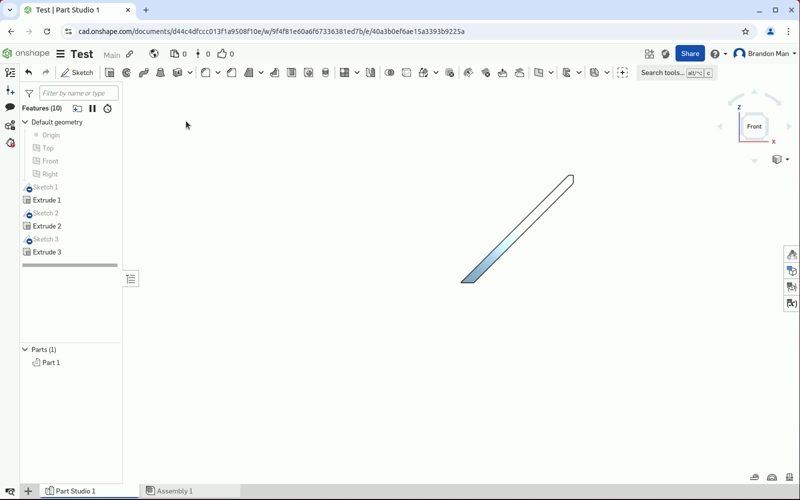
mouse_move(73, 189)
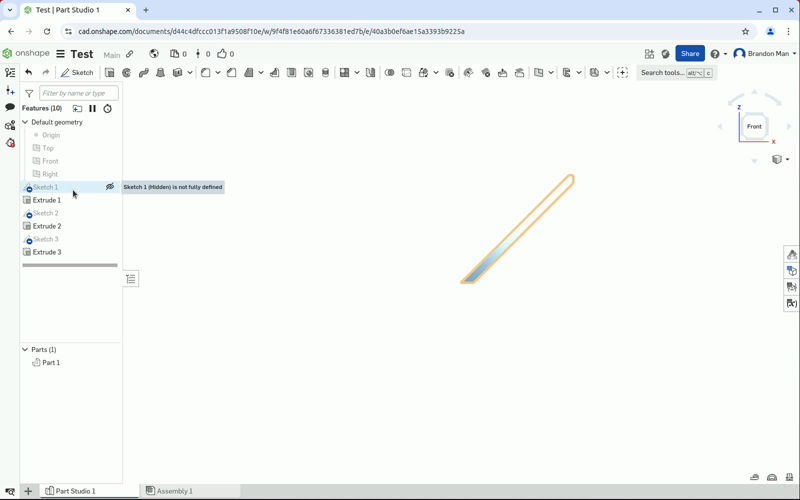
click(73, 189)
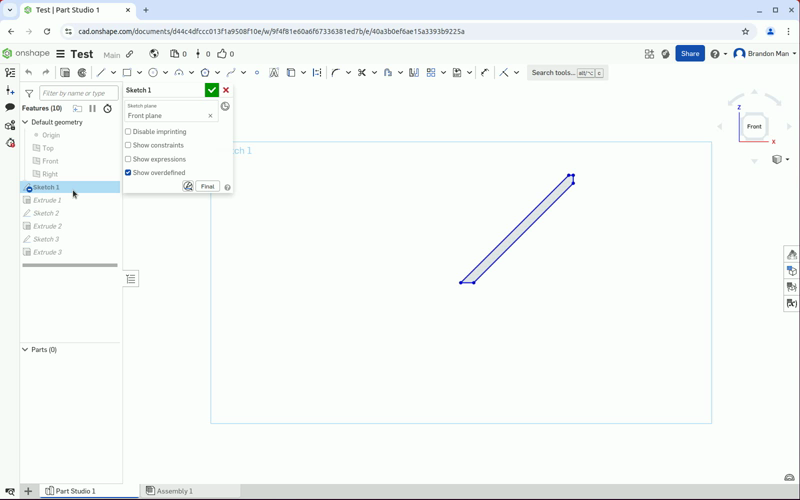
mouse_move(229, 92)
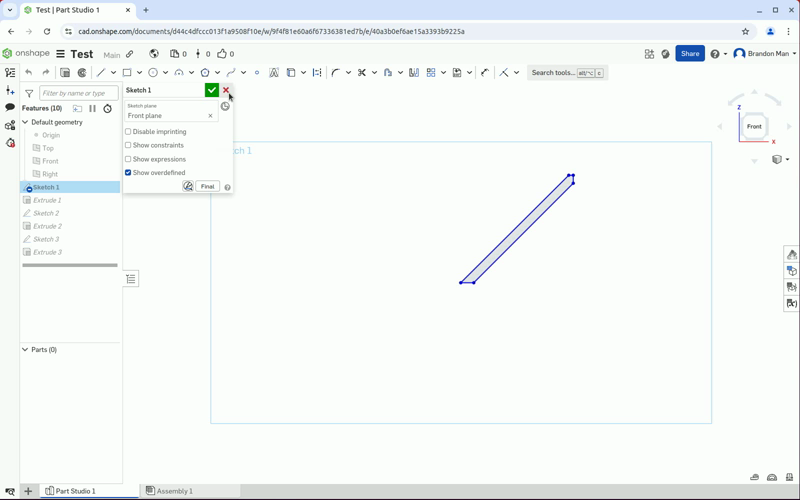
click(229, 92)
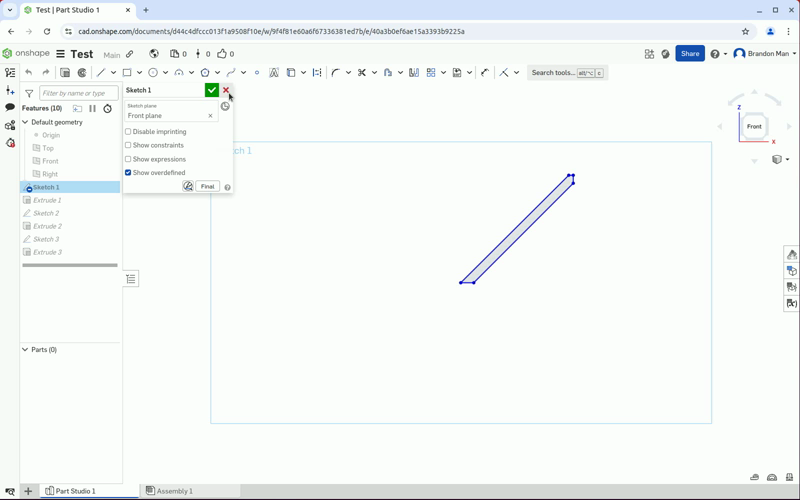
key(shift+s)
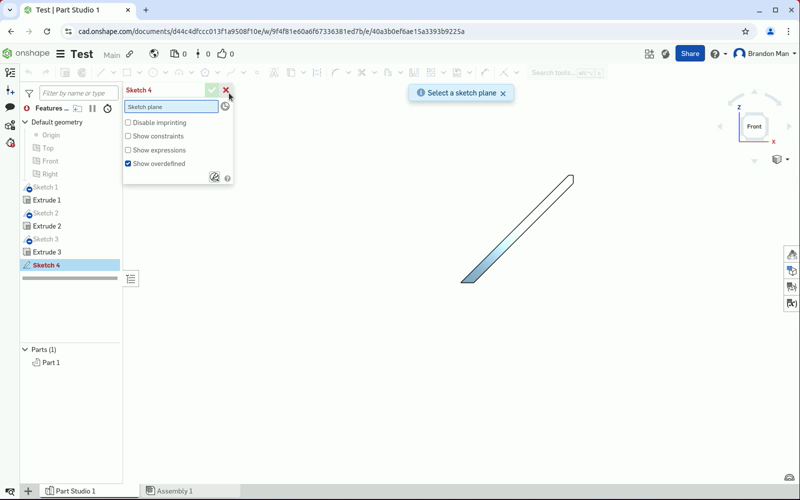
mouse_move(73, 163)
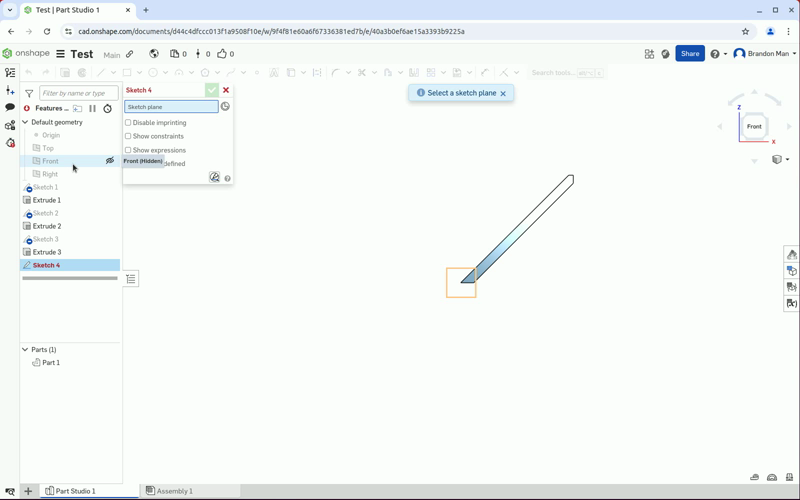
click(73, 163)
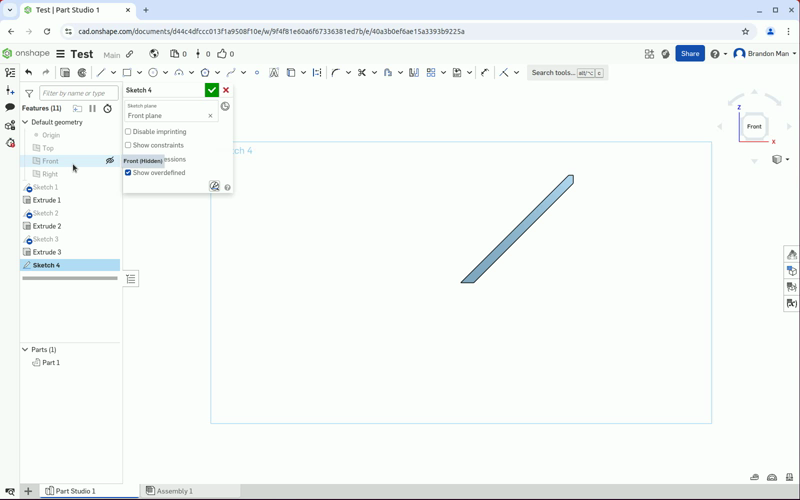
mouse_move(73, 352)
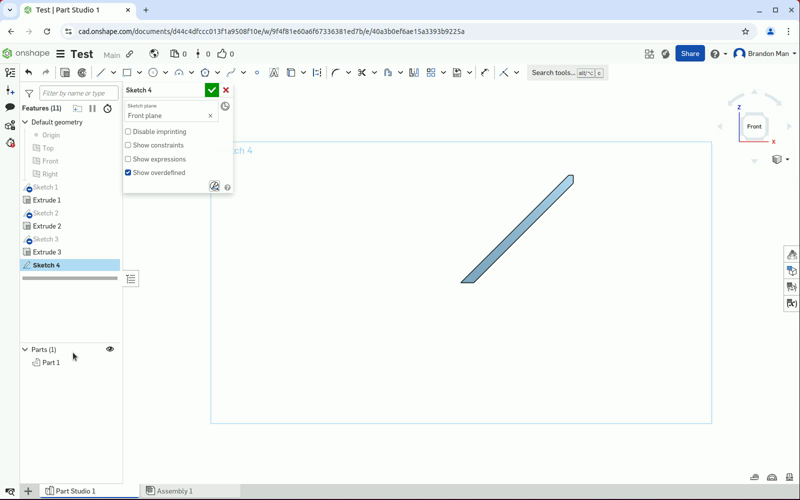
key(y)
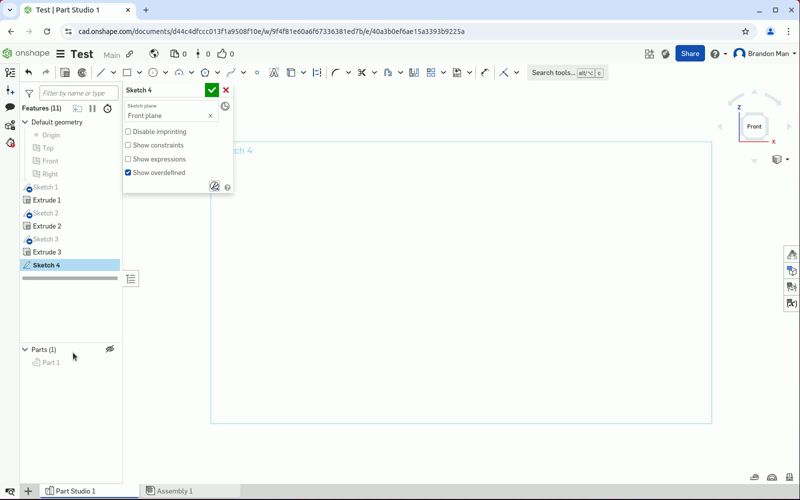
key(l)
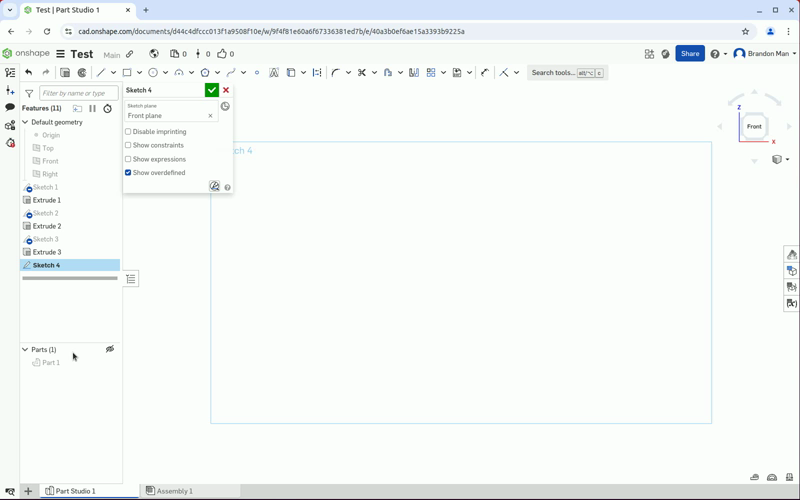
key_down(shift)
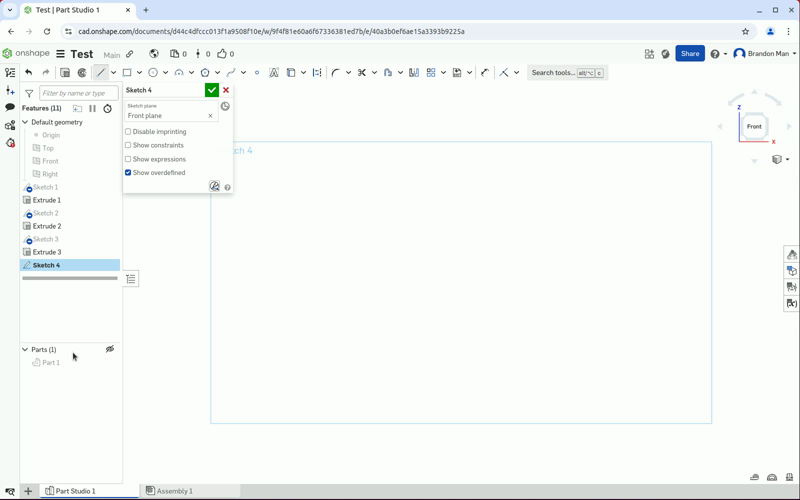
mouse_move(507, 222)
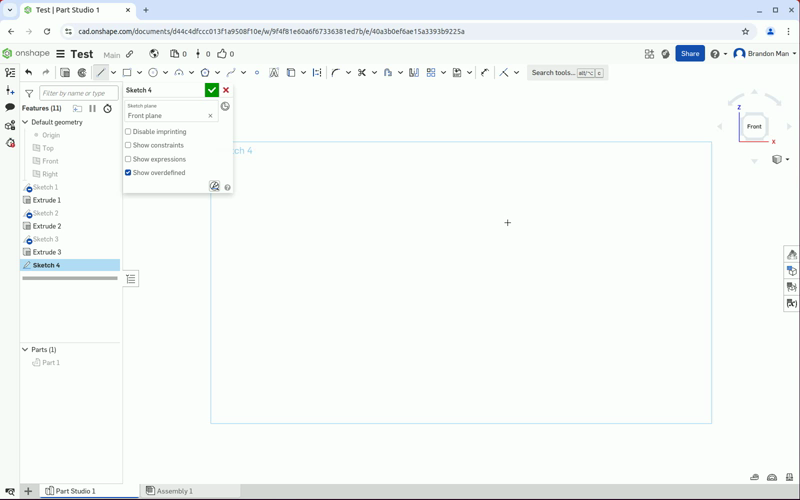
click(507, 222)
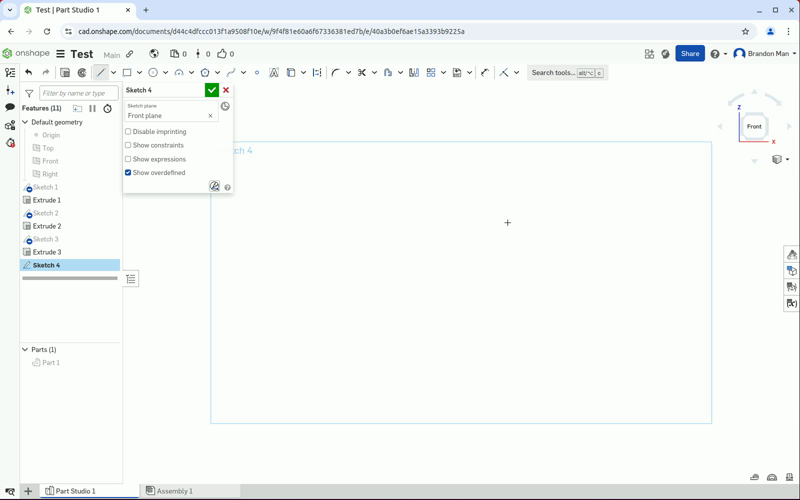
key_up(shift)
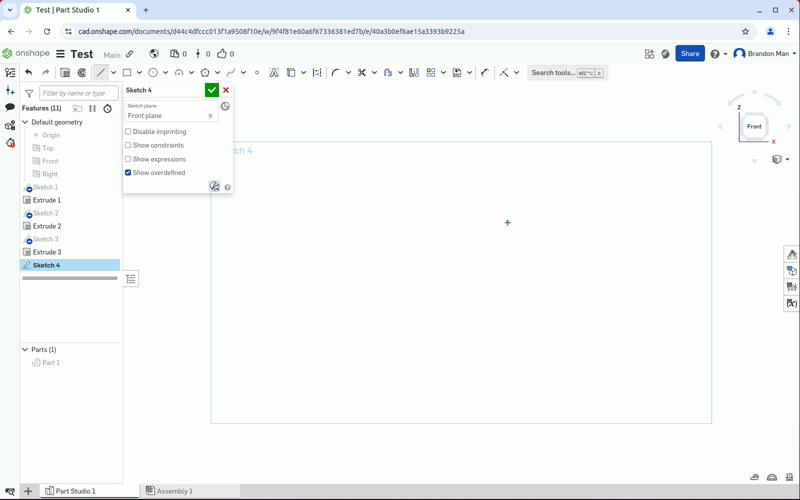
key_down(shift)
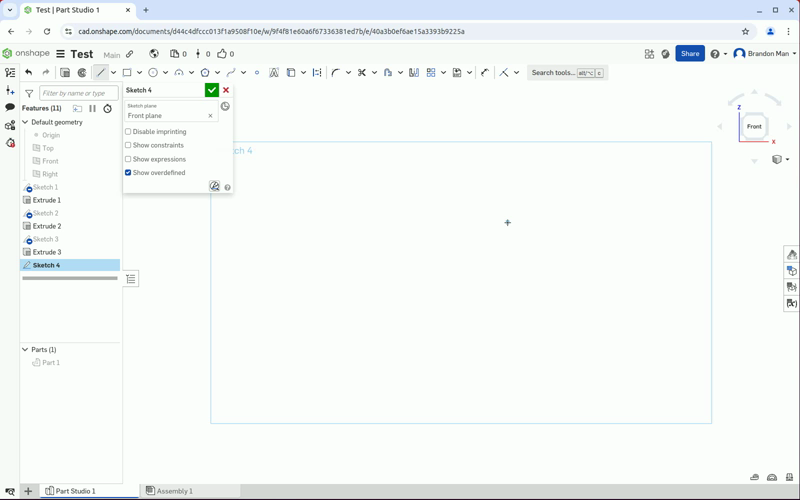
mouse_move(537, 222)
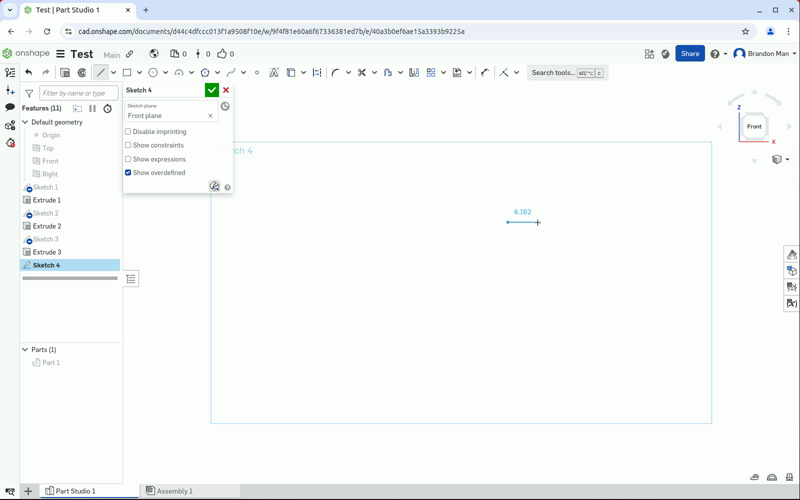
mouse_move(528, 243)
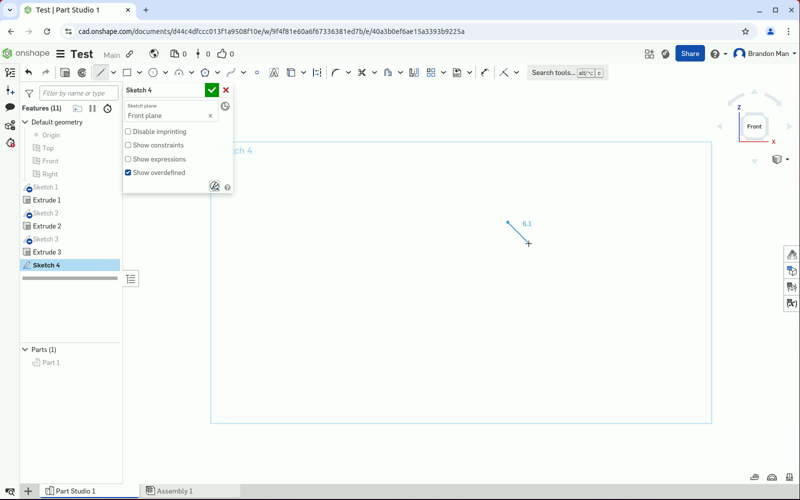
click(528, 243)
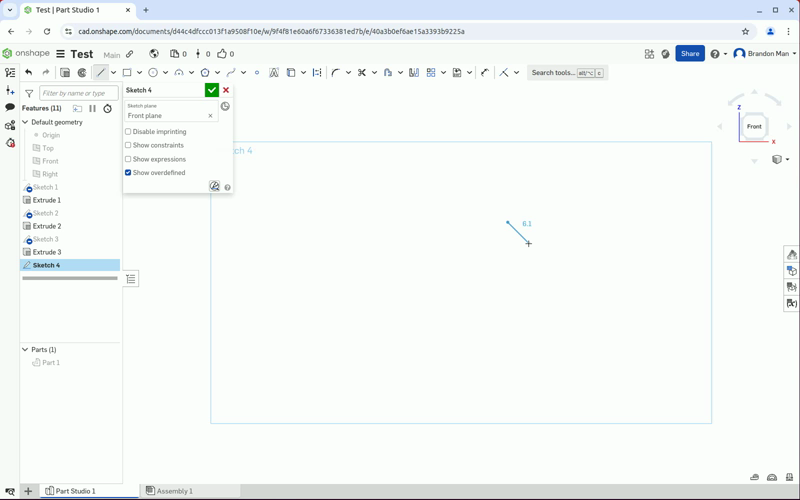
key_up(shift)
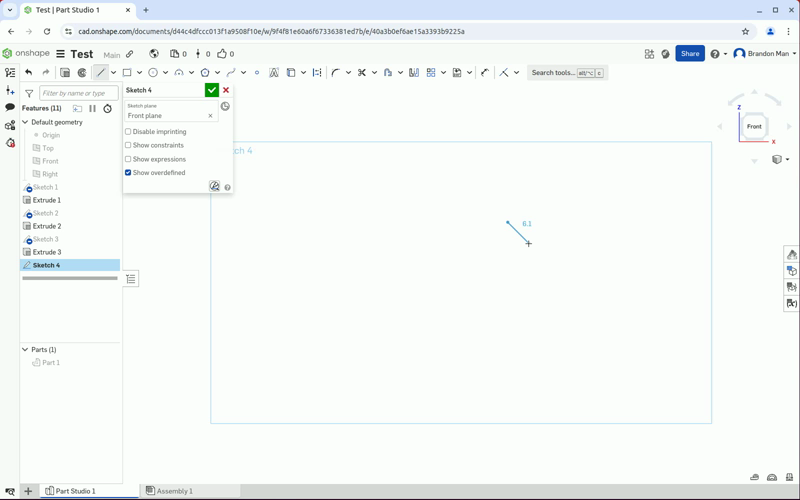
key_down(shift)
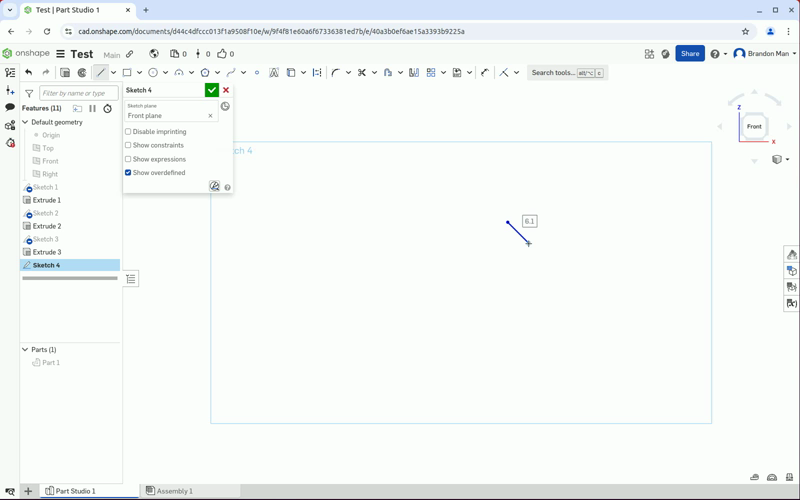
mouse_move(558, 243)
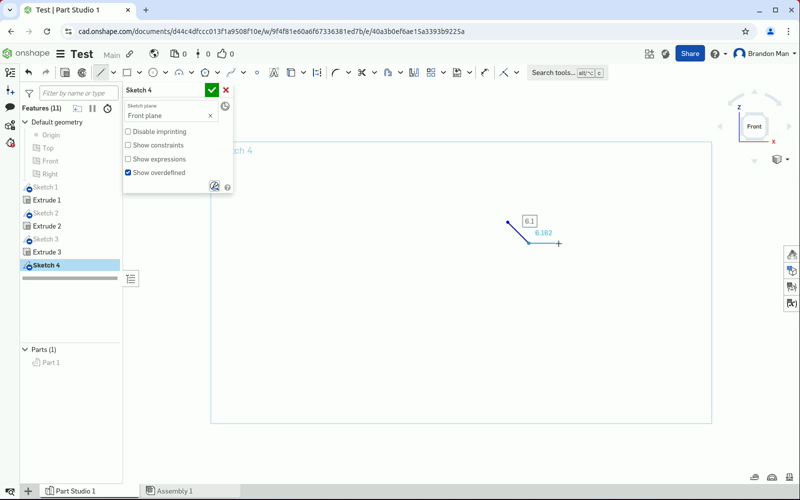
mouse_move(535, 236)
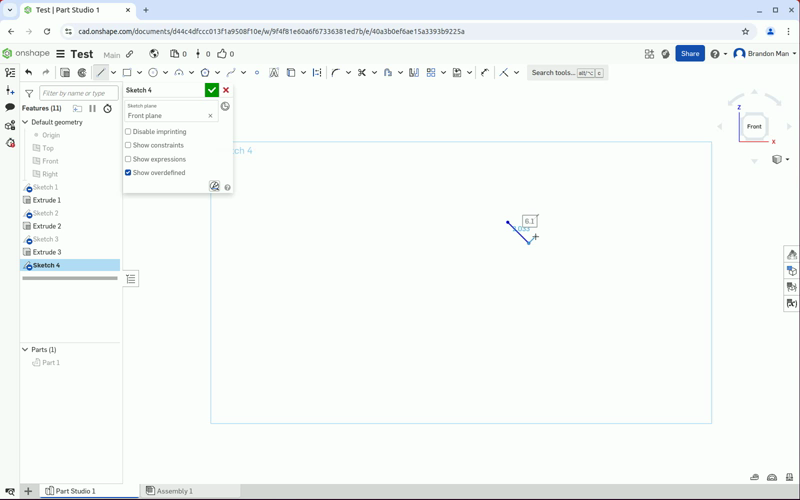
click(535, 236)
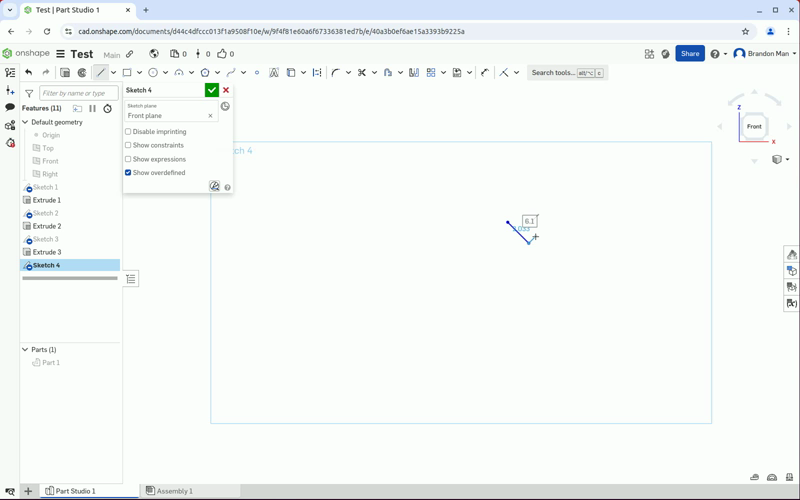
key_up(shift)
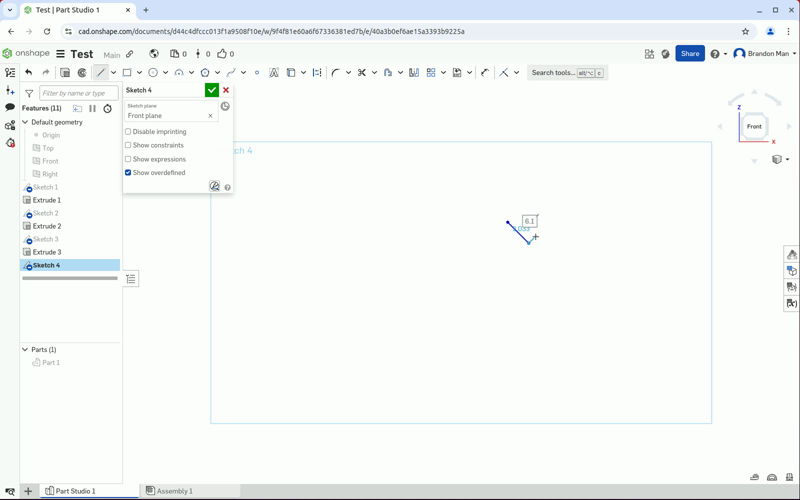
key_down(shift)
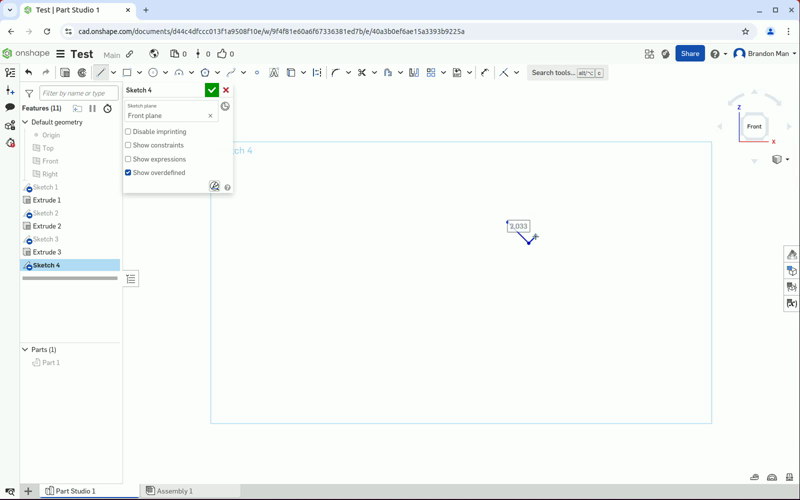
mouse_move(565, 236)
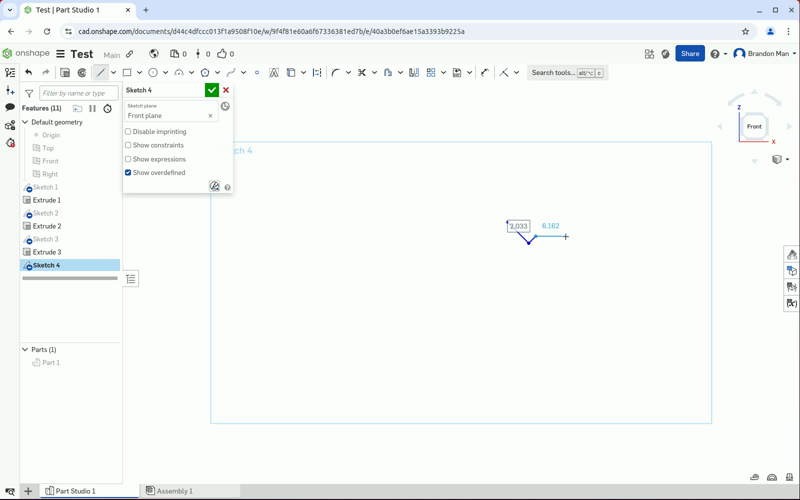
mouse_move(514, 215)
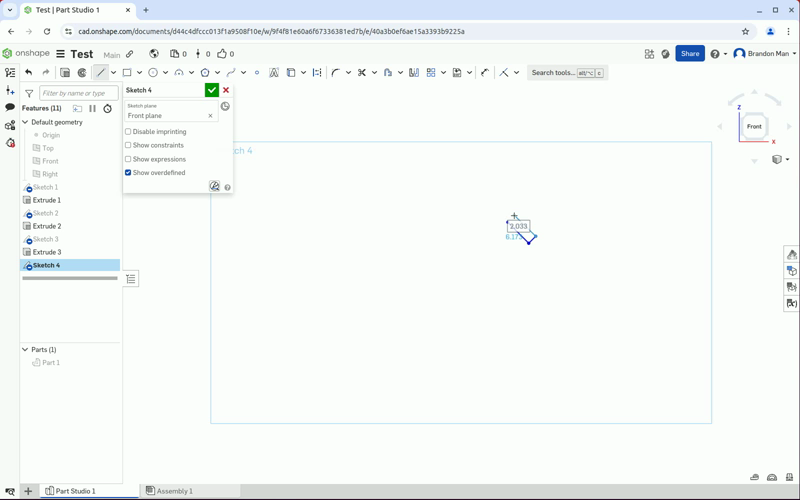
click(514, 215)
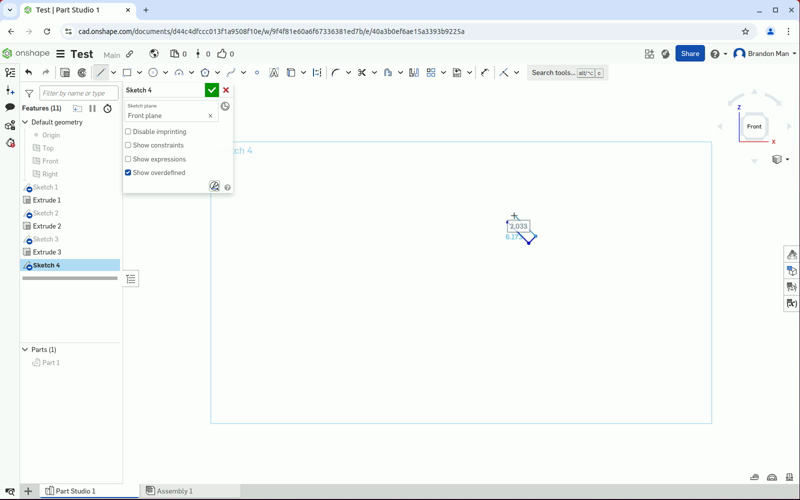
key_up(shift)
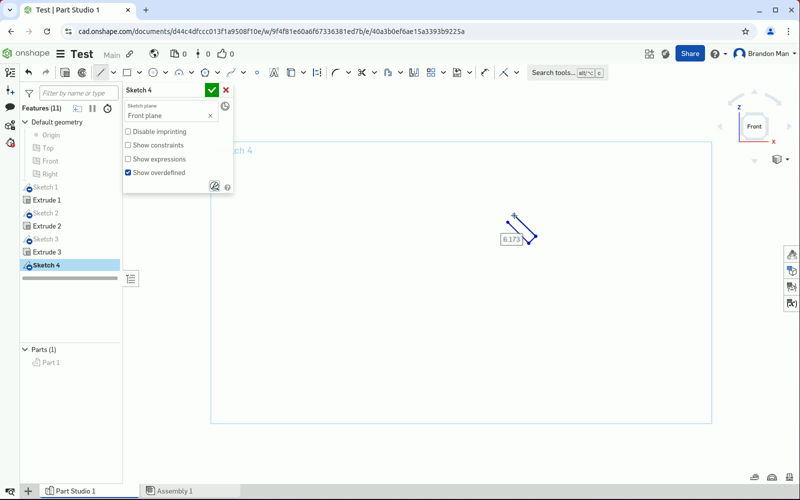
mouse_move(544, 215)
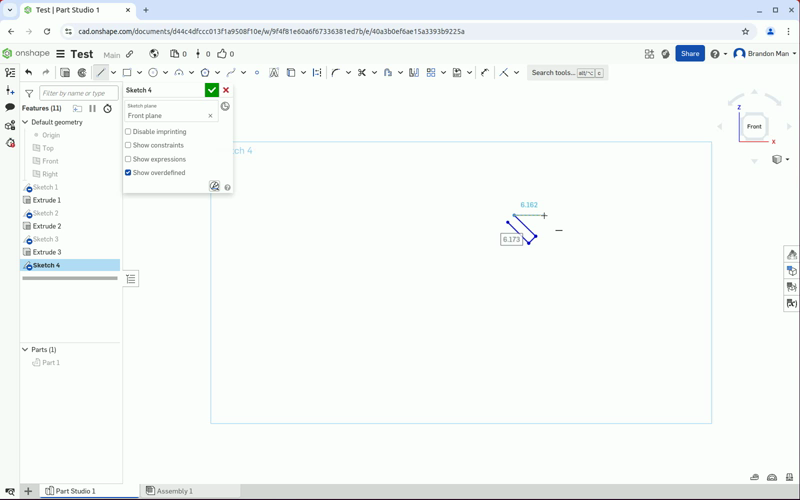
key_down(shift)
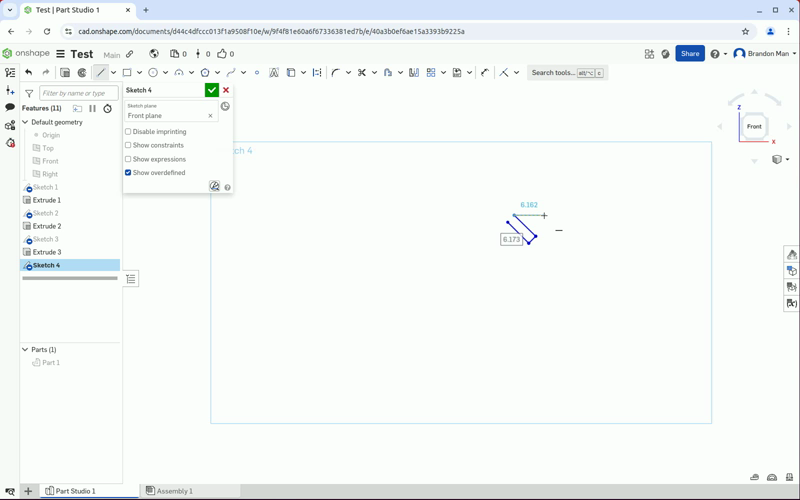
mouse_move(507, 222)
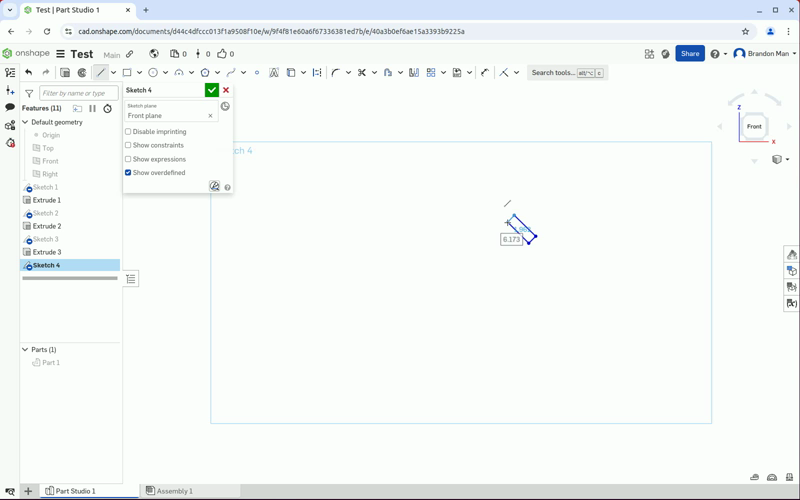
key_up(shift)
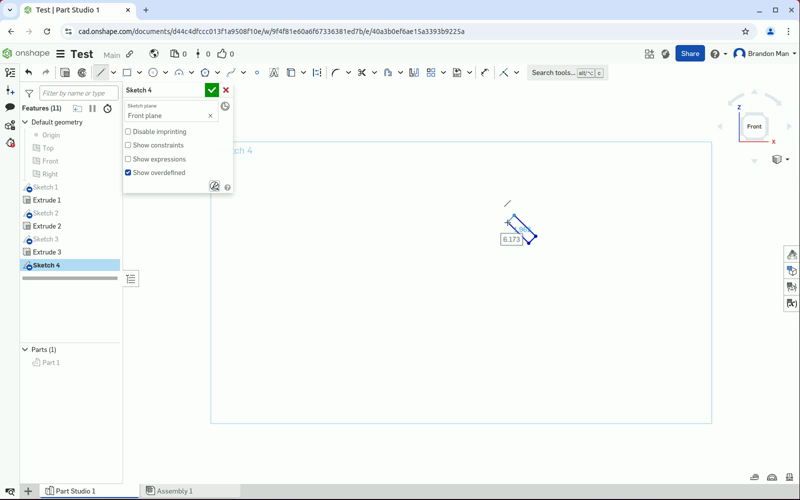
click(507, 222)
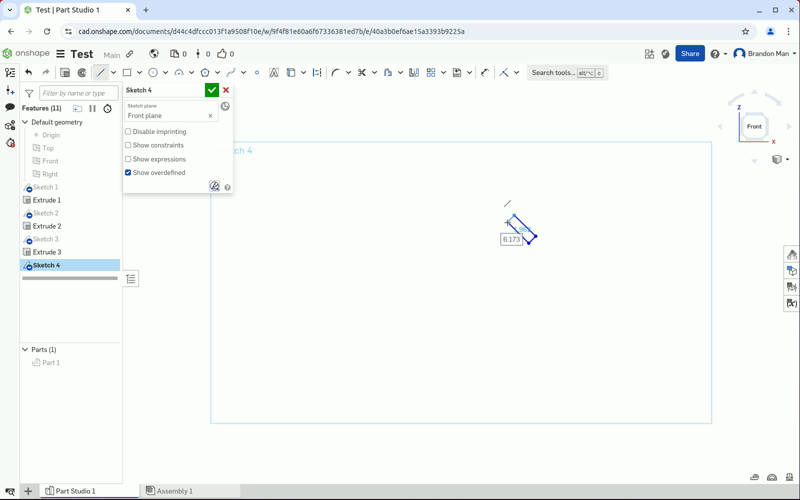
key(esc)
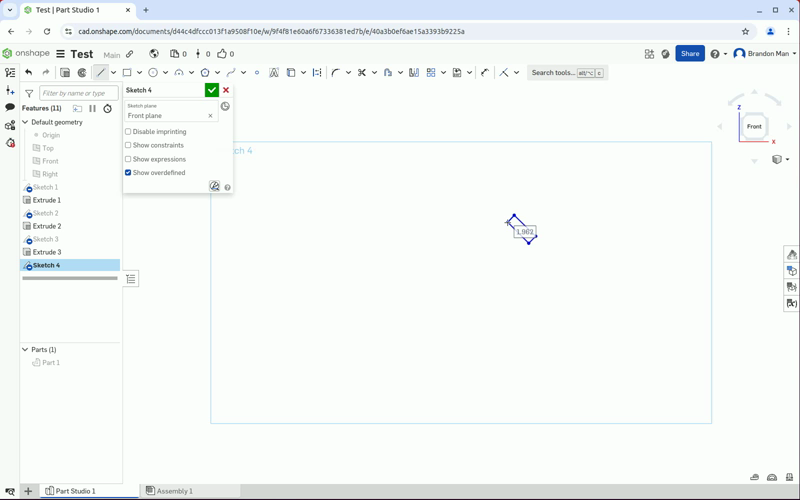
mouse_move(513, 223)
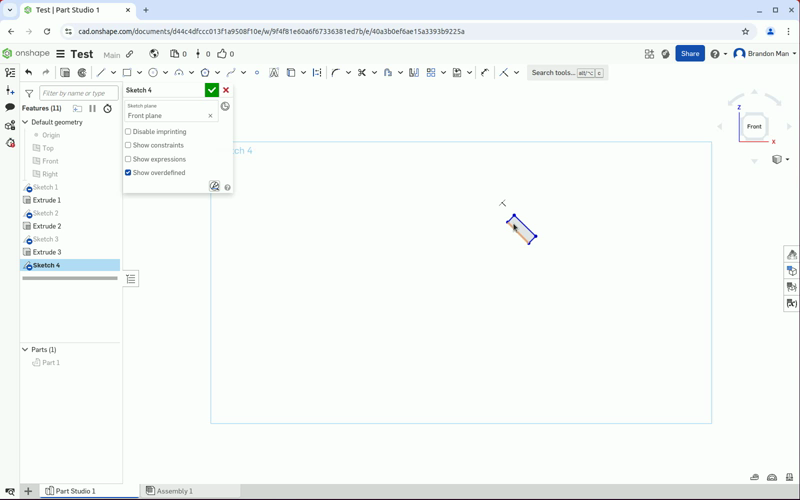
scroll(6)
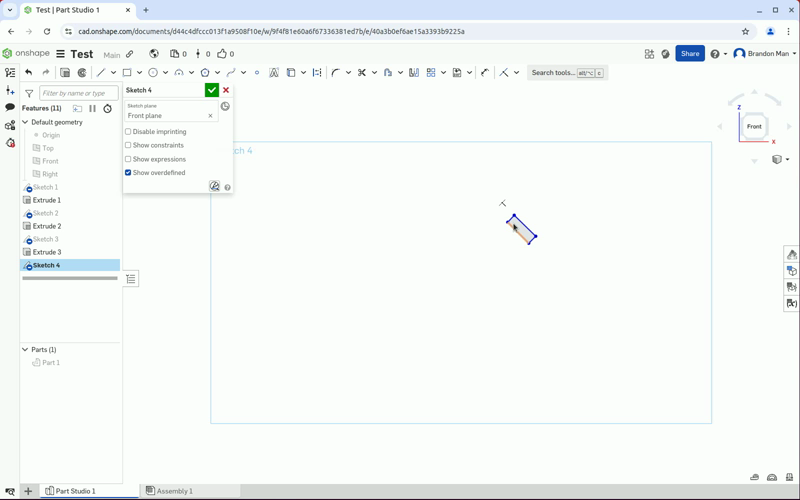
scroll(6)
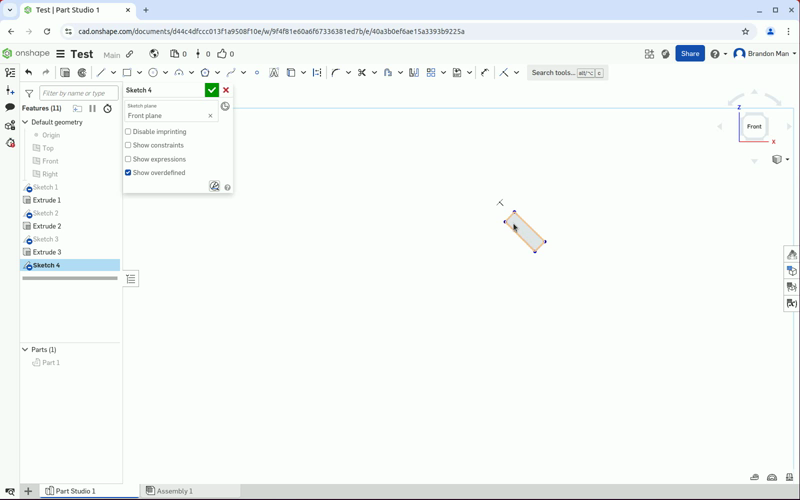
scroll(6)
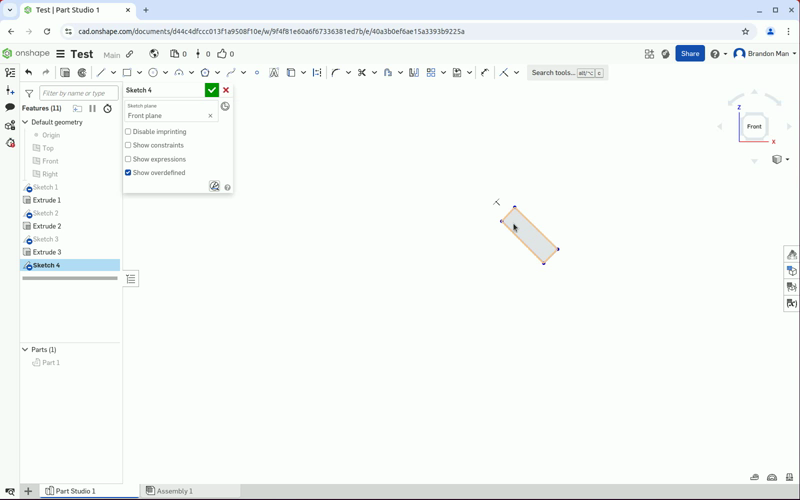
scroll(6)
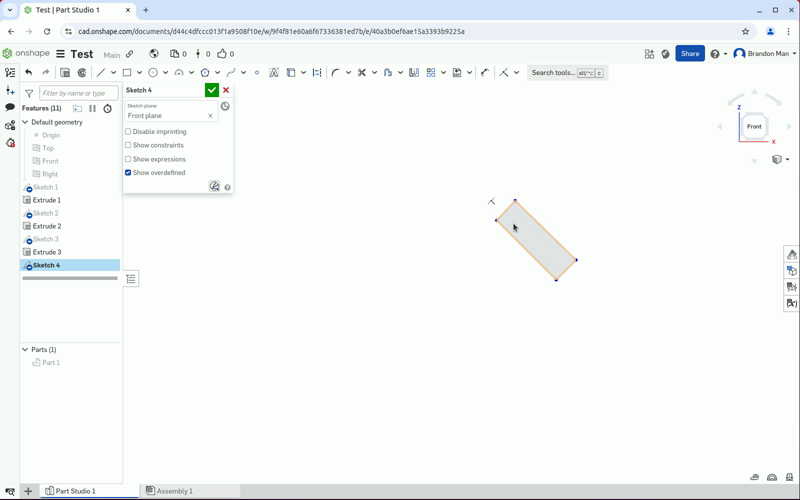
scroll(6)
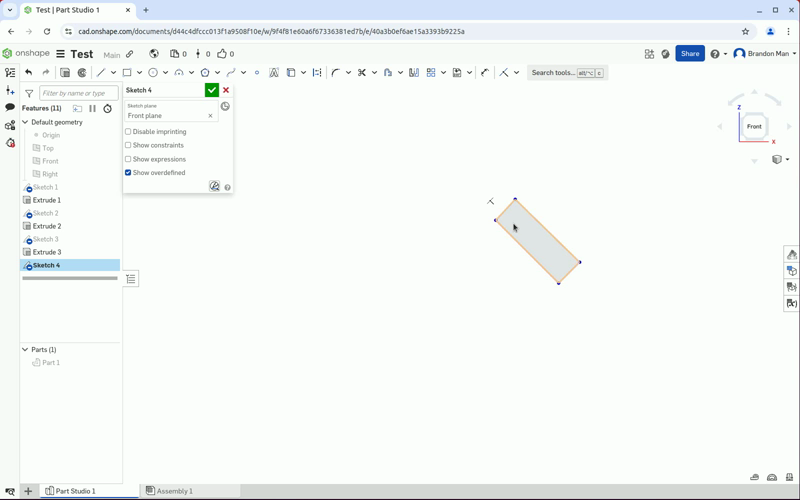
scroll(6)
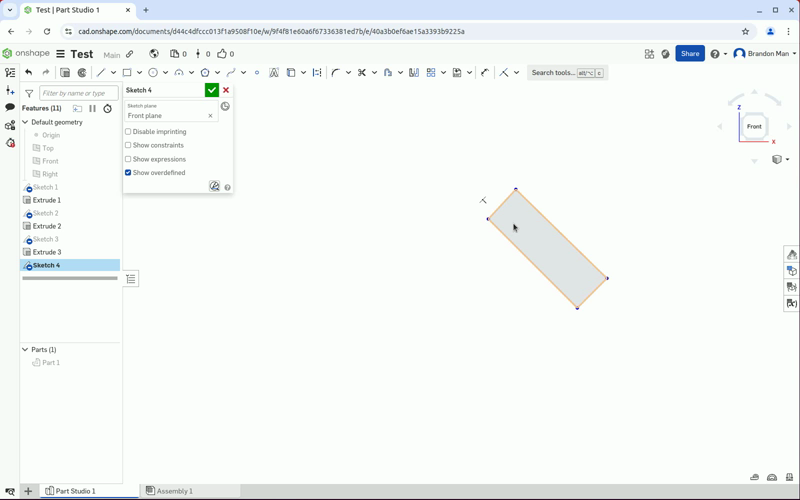
scroll(6)
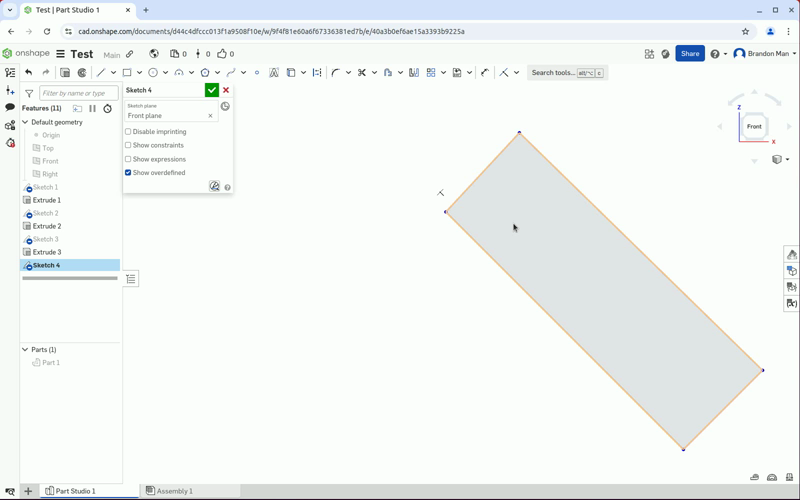
click(513, 223)
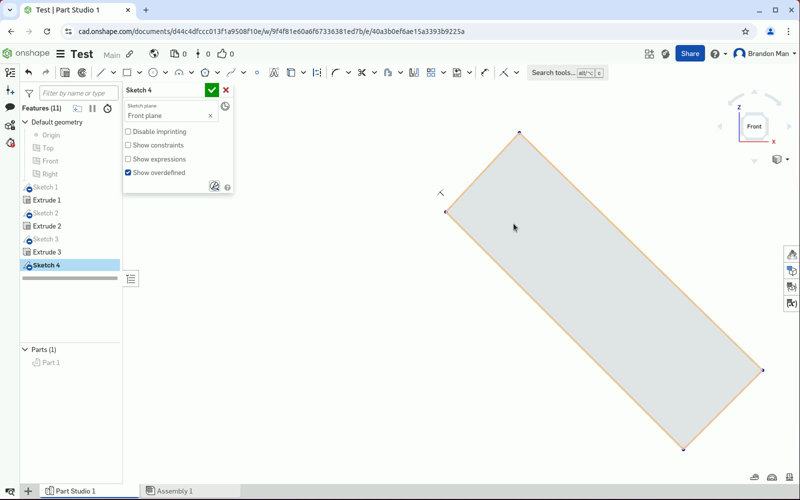
scroll(-6)
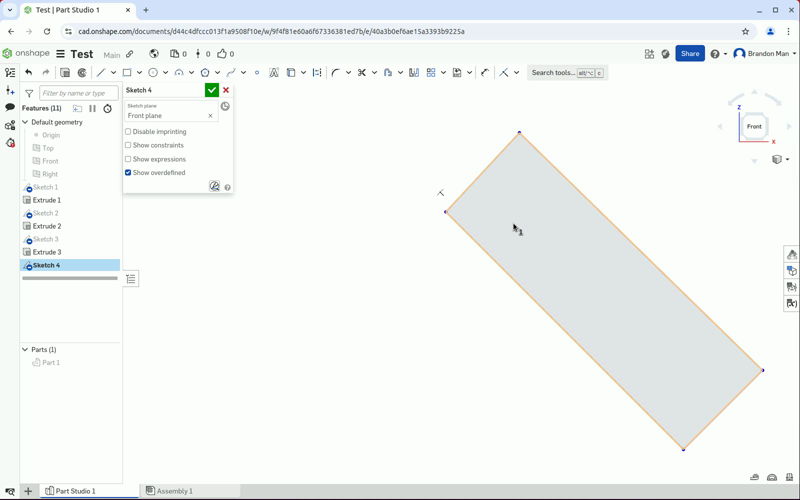
scroll(-6)
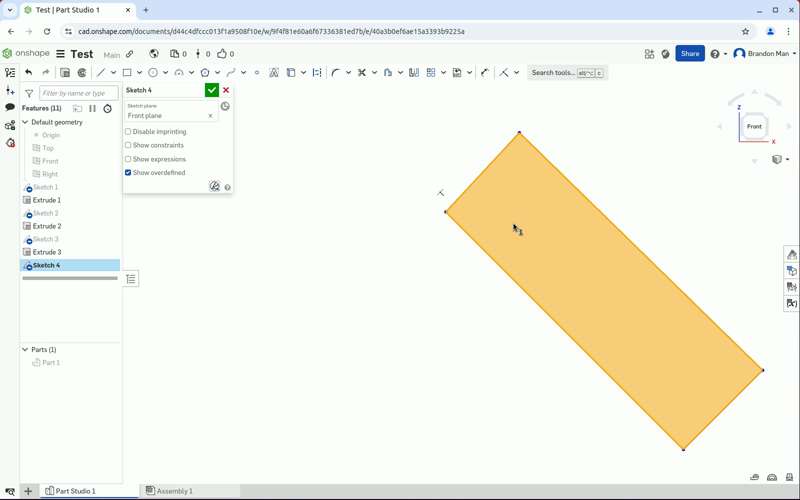
scroll(-6)
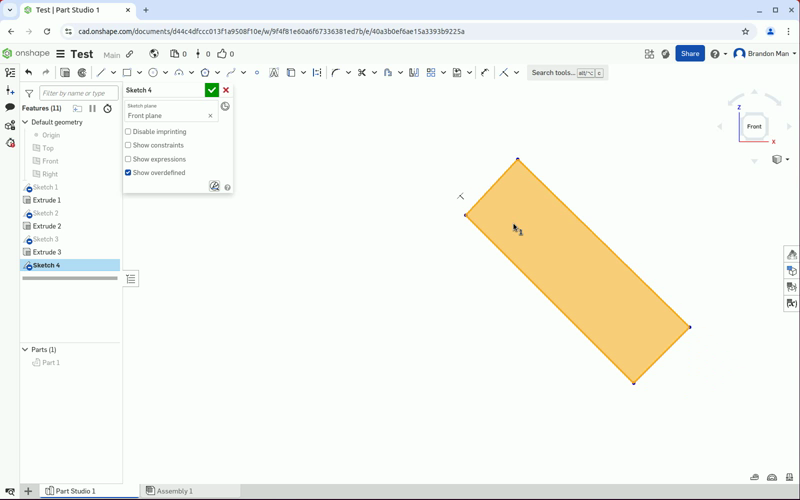
scroll(-6)
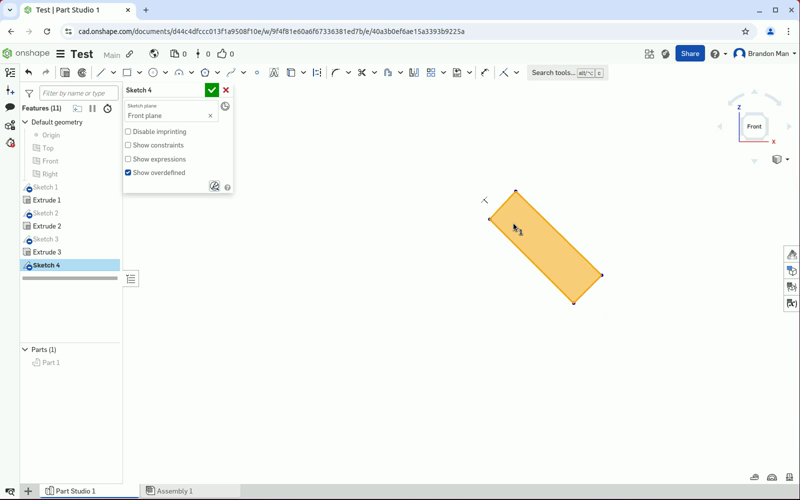
scroll(-6)
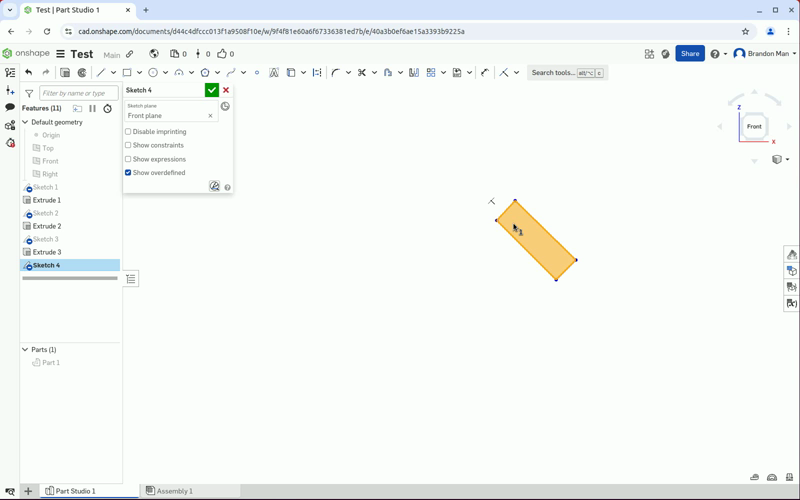
scroll(-6)
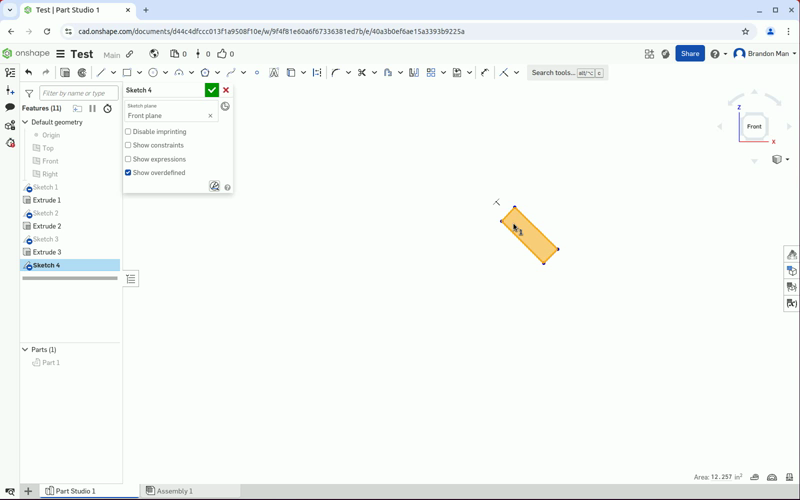
scroll(-6)
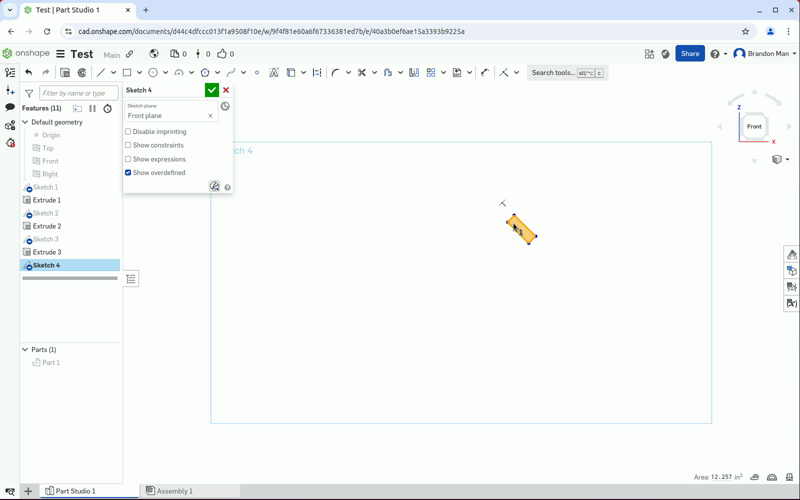
mouse_move(73, 352)
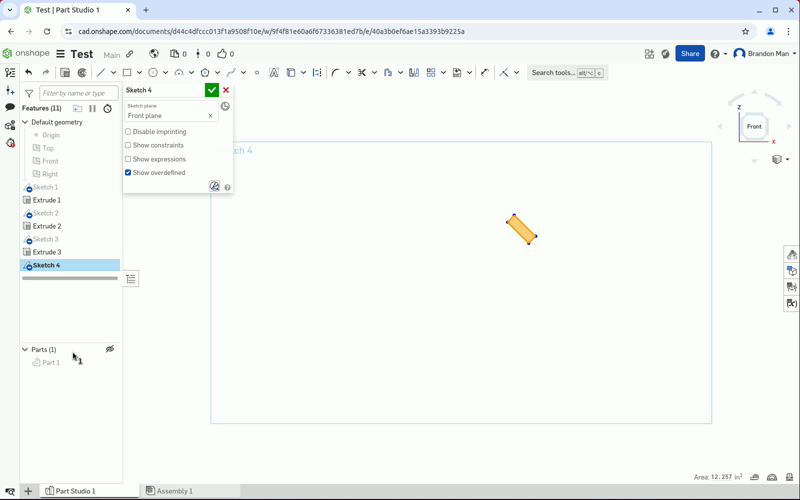
key(shift+y)
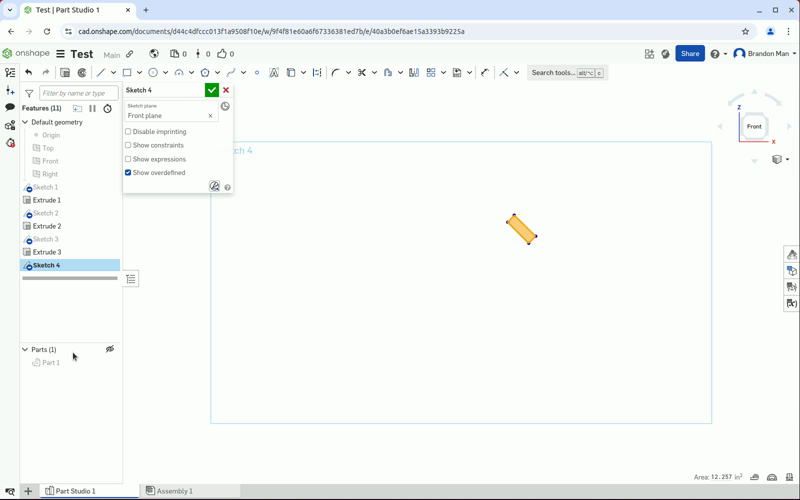
key(shift+e)
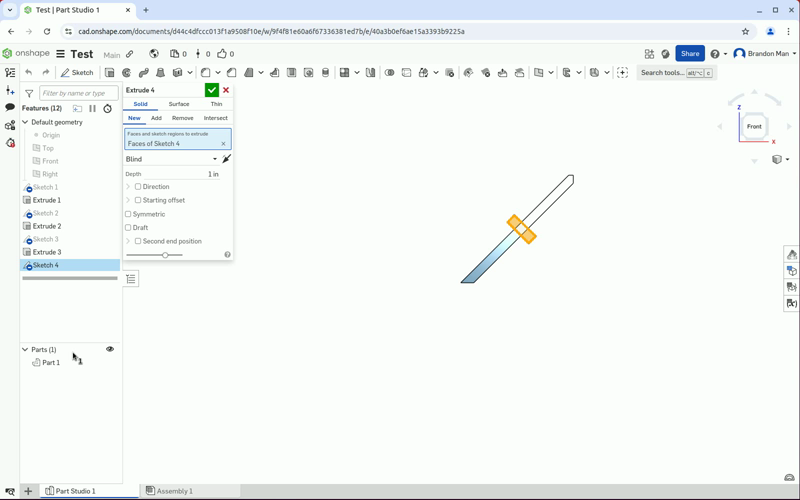
mouse_move(143, 106)
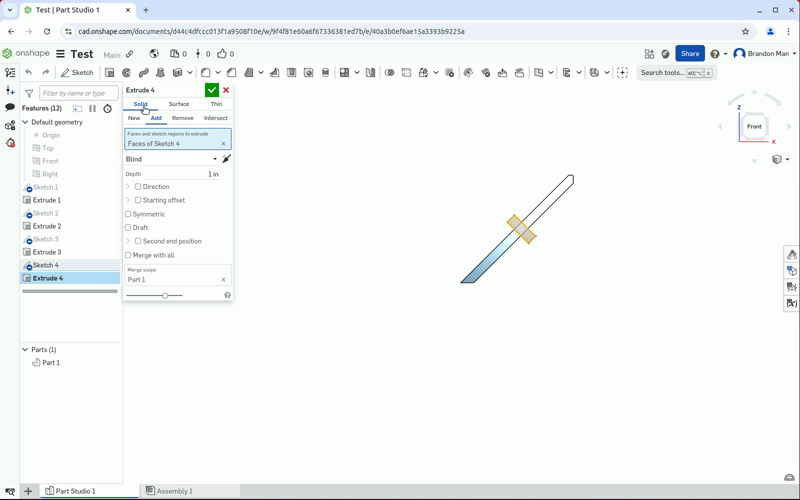
click(143, 106)
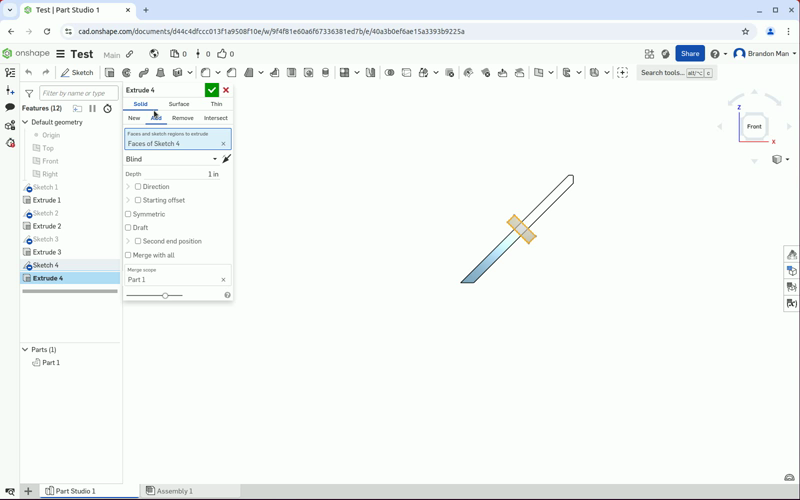
mouse_move(186, 120)
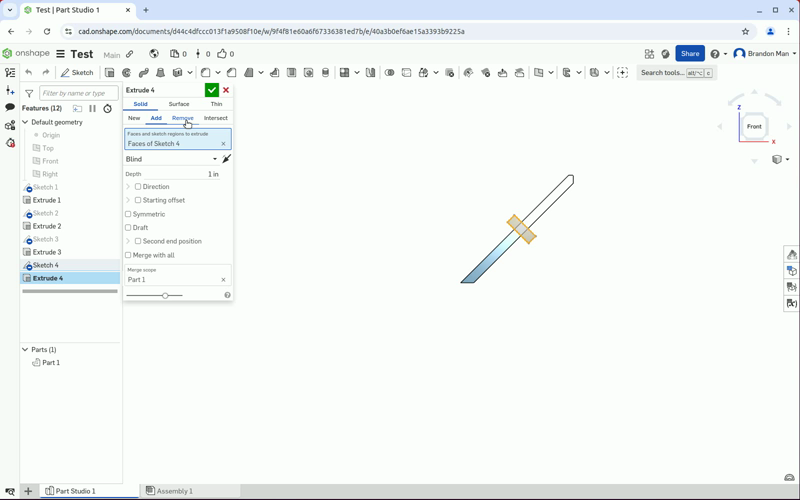
click(186, 120)
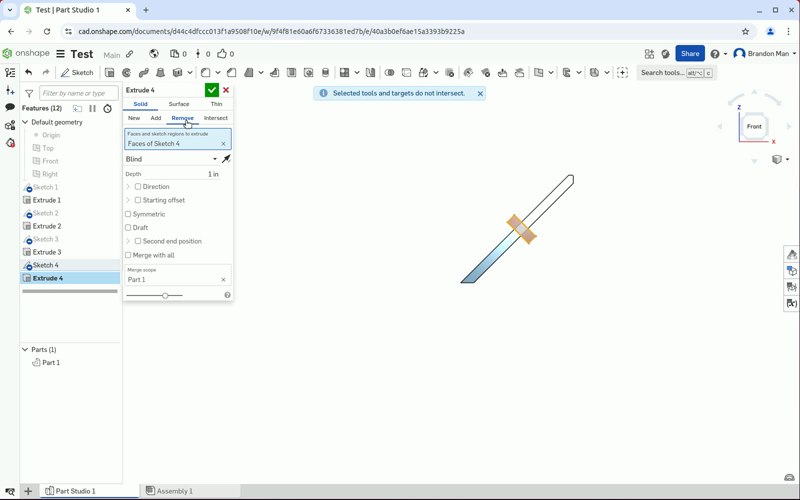
key(tab, 4)
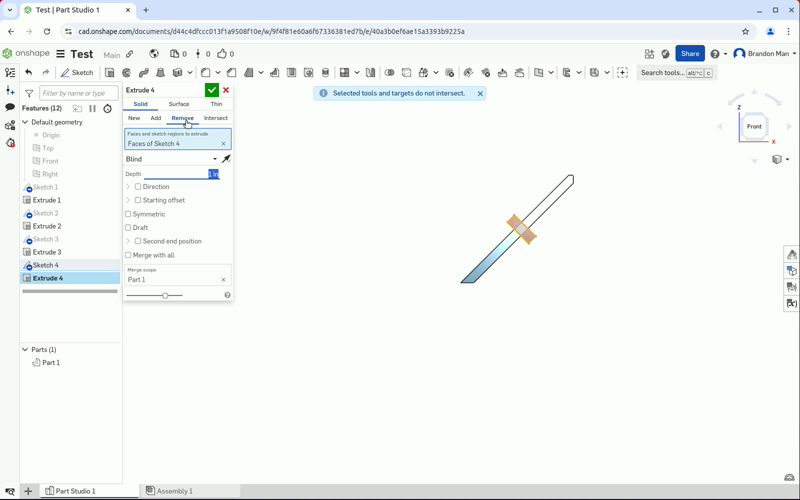
text(-1.926)
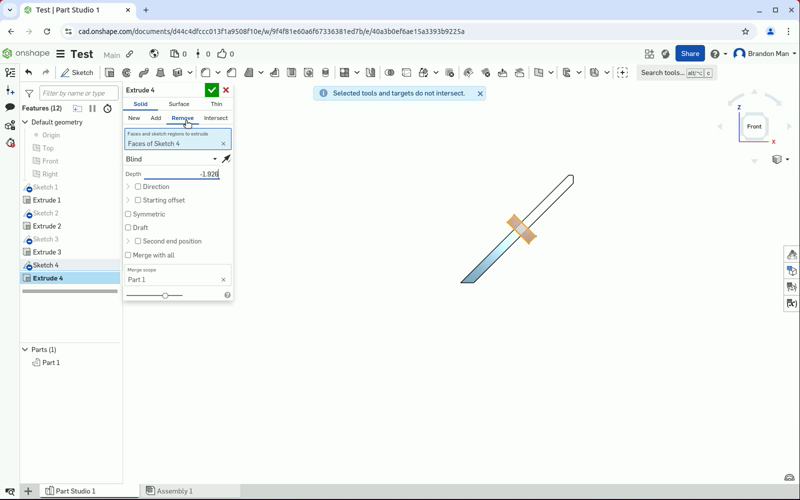
key(tab, 6)
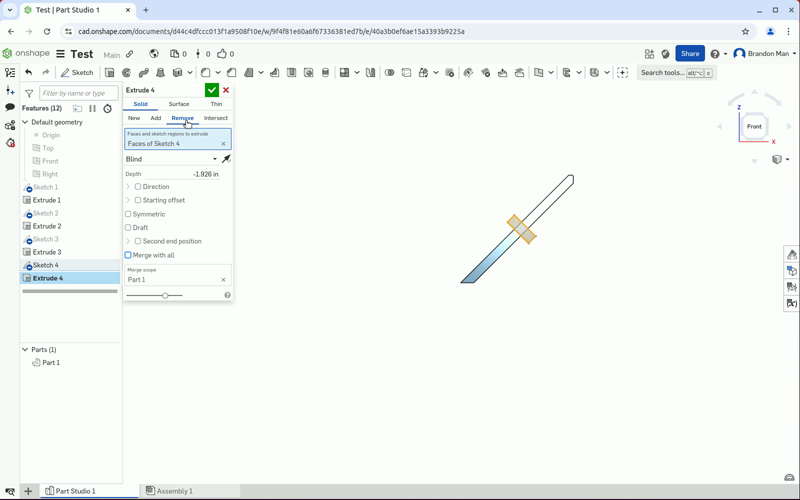
key(space)
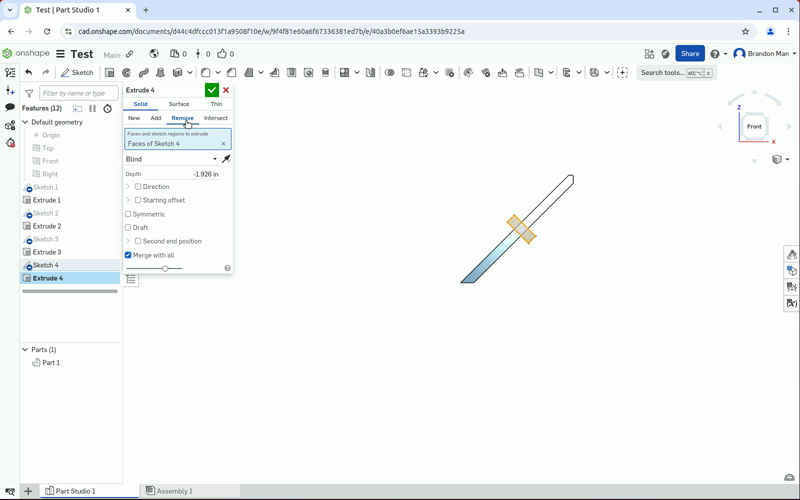
key(enter)
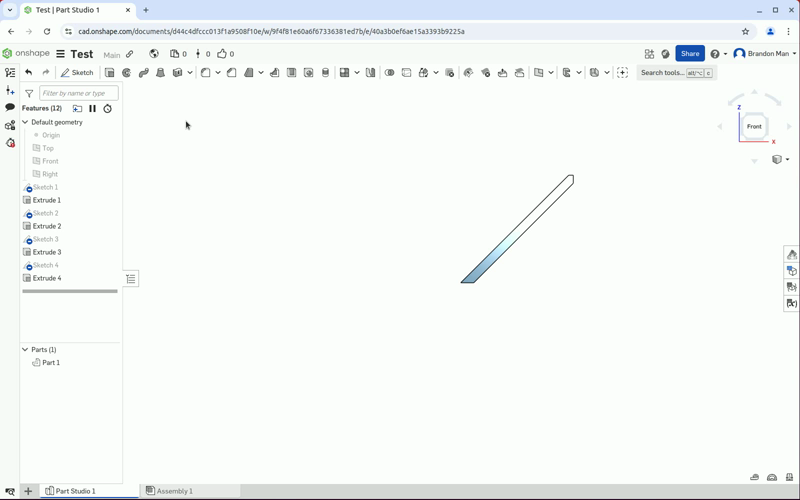
key(shift+h)
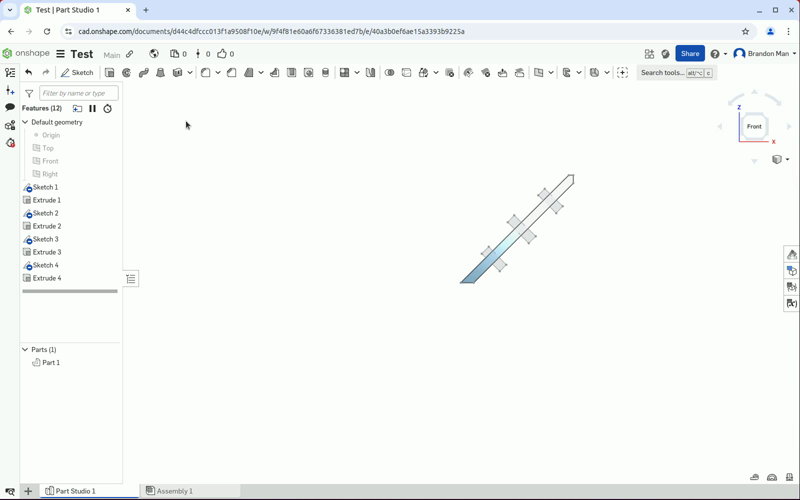
key(shift+h)
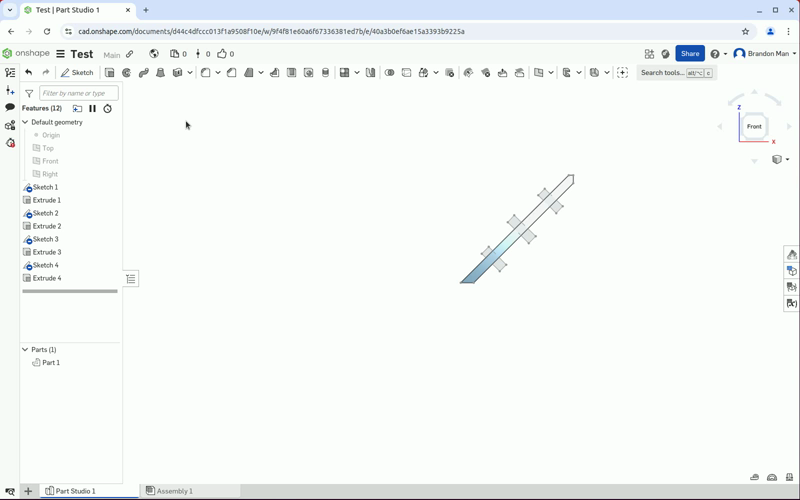
key(shift+7)
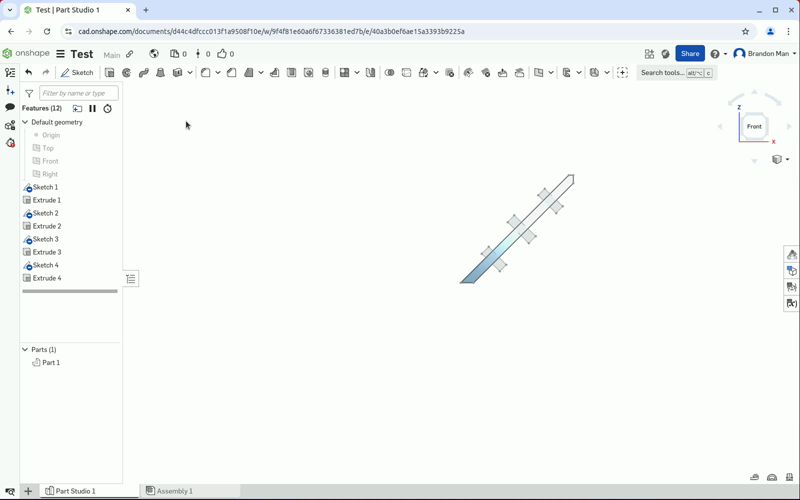
key(left, 2)
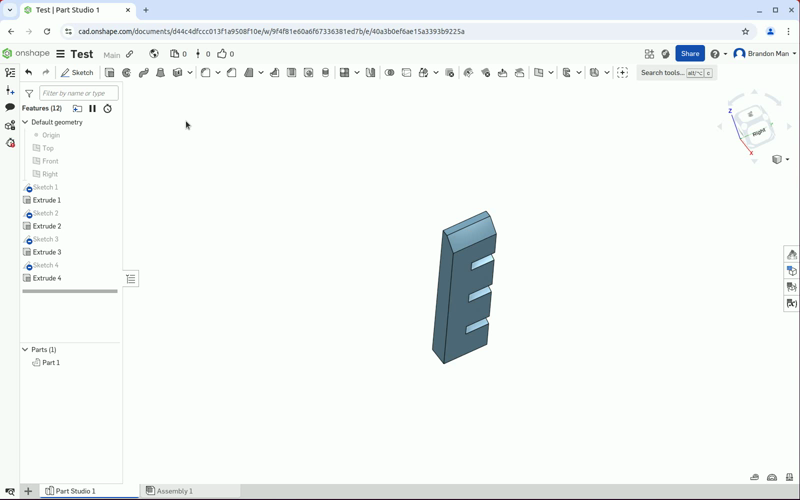
key(down, 2)
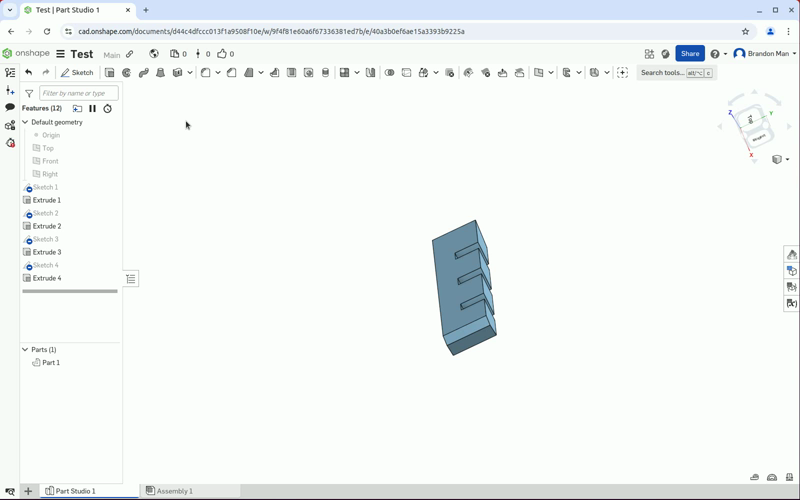
key(up, 2)
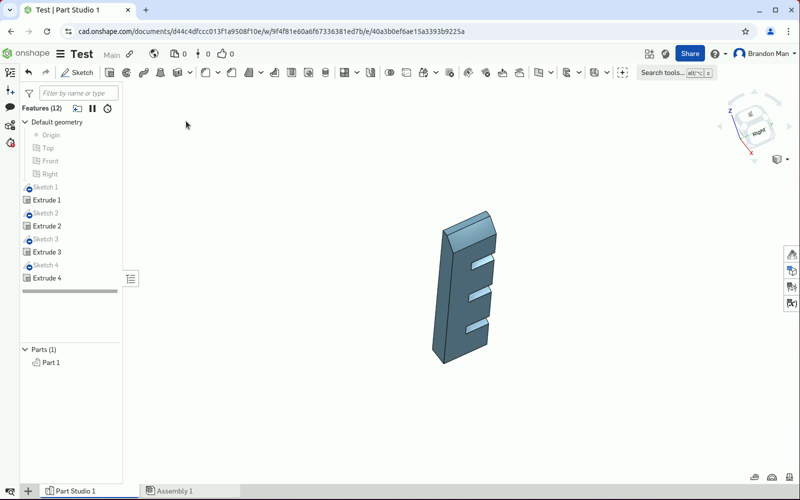
key(right, 2)
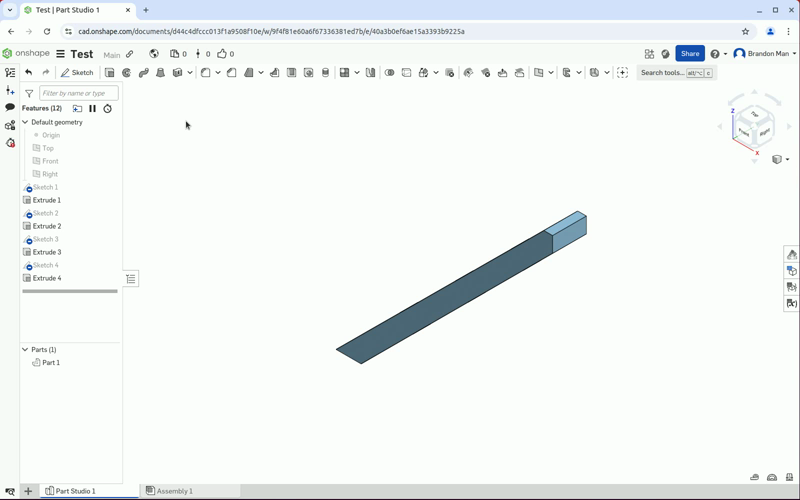
mouse_move(73, 189)
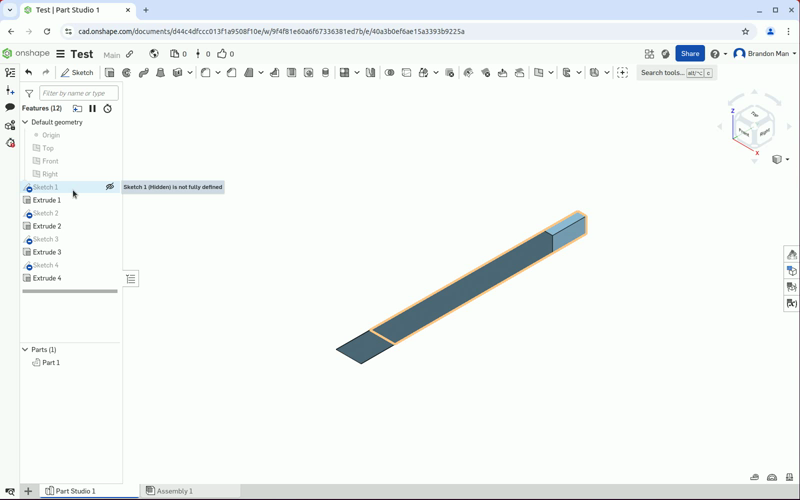
click(73, 189)